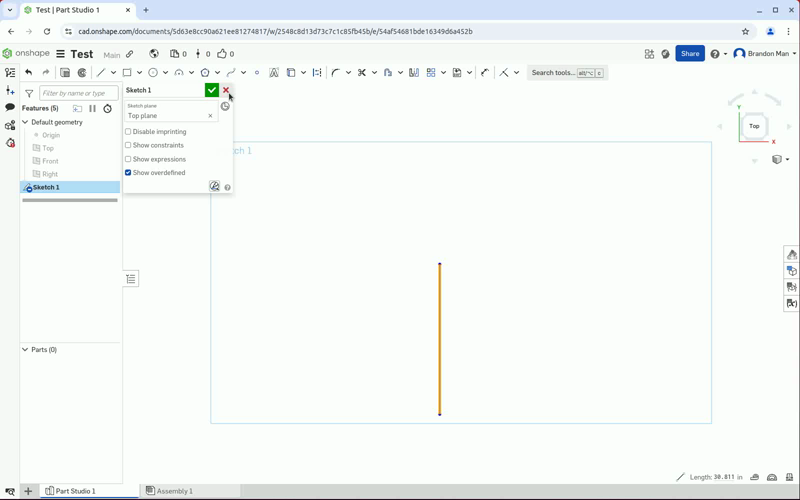
key(shift+h)
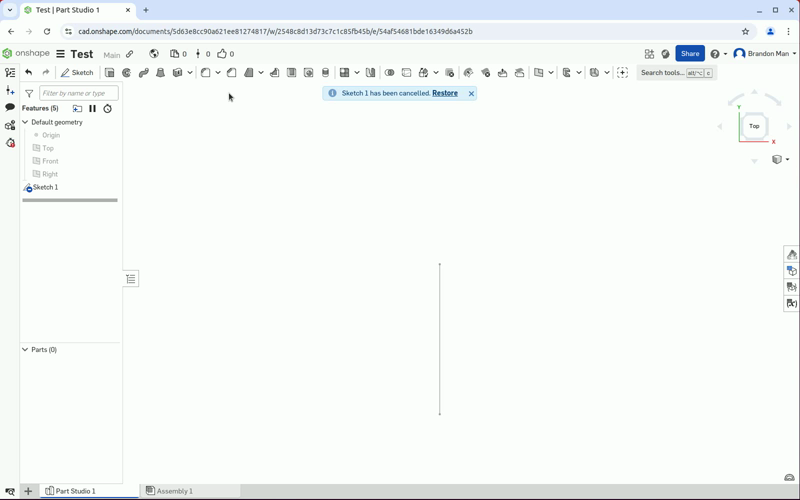
mouse_move(73, 352)
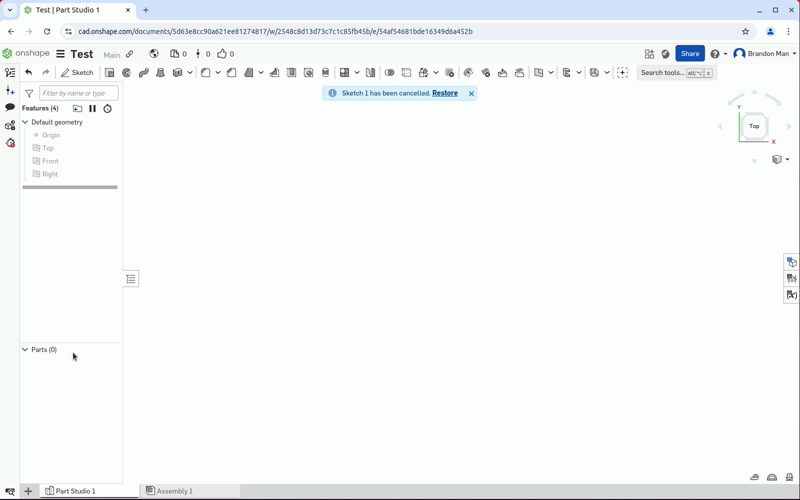
key(y)
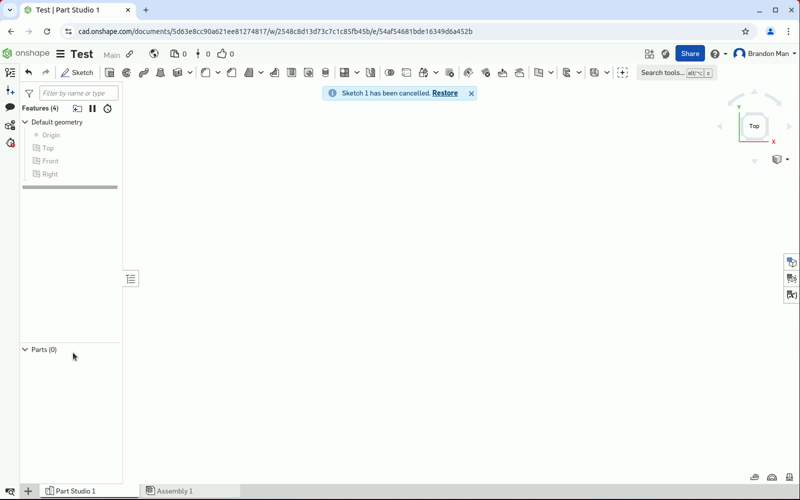
key(shift+p)
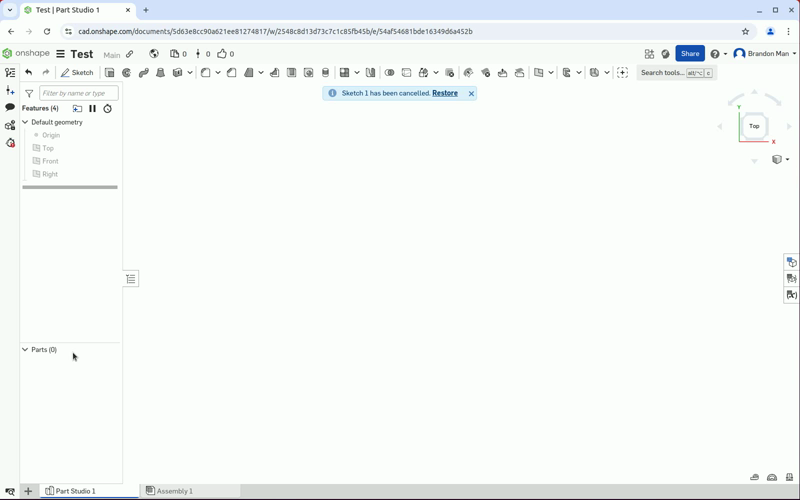
key(space)
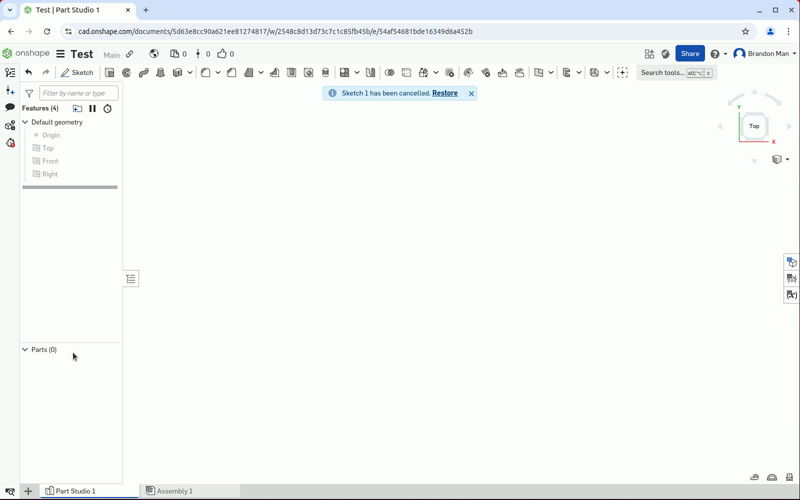
key_down(shift)
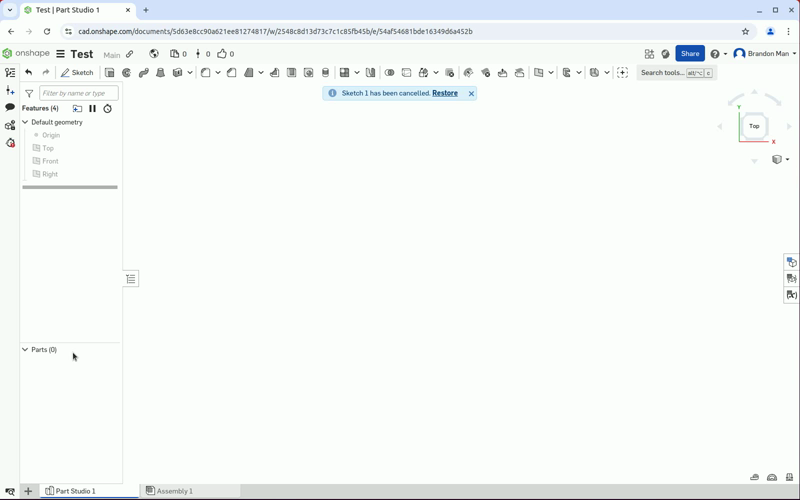
key(up)
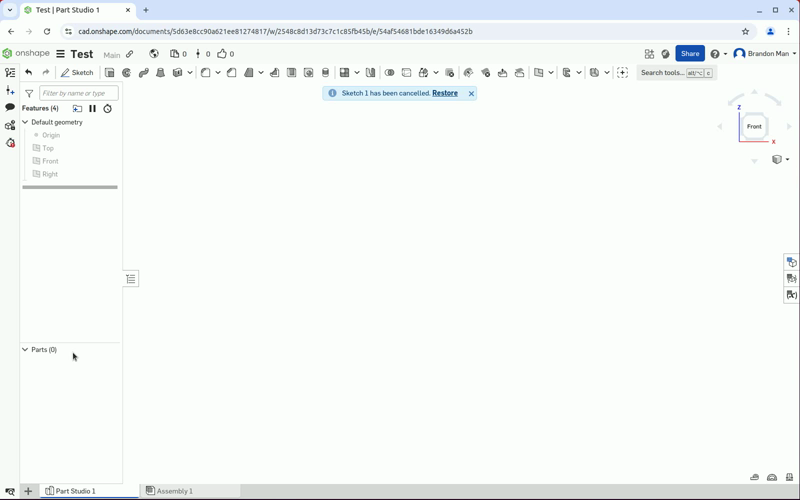
key_up(shift)
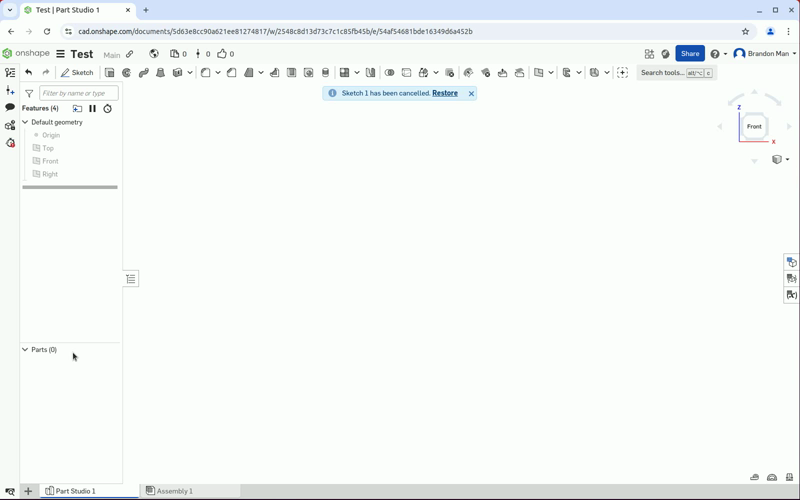
mouse_move(73, 352)
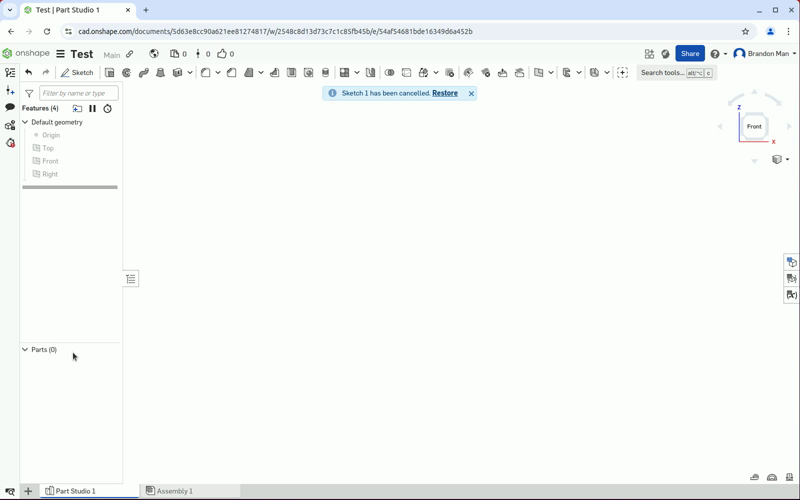
key(shift+y)
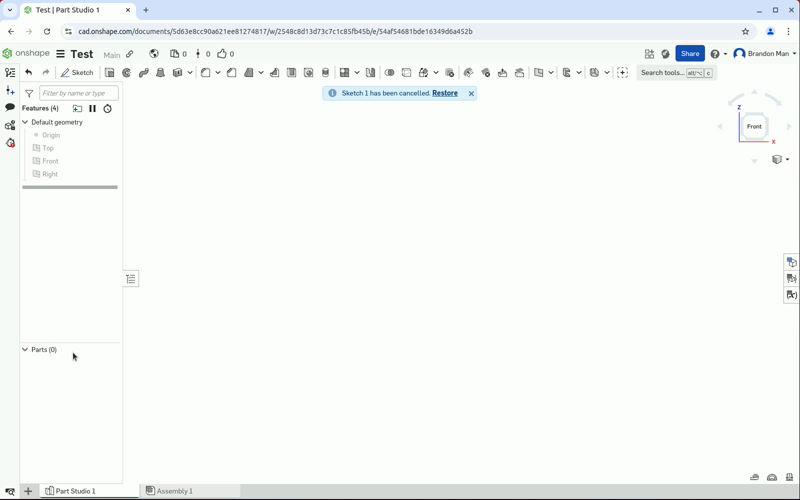
key(shift+s)
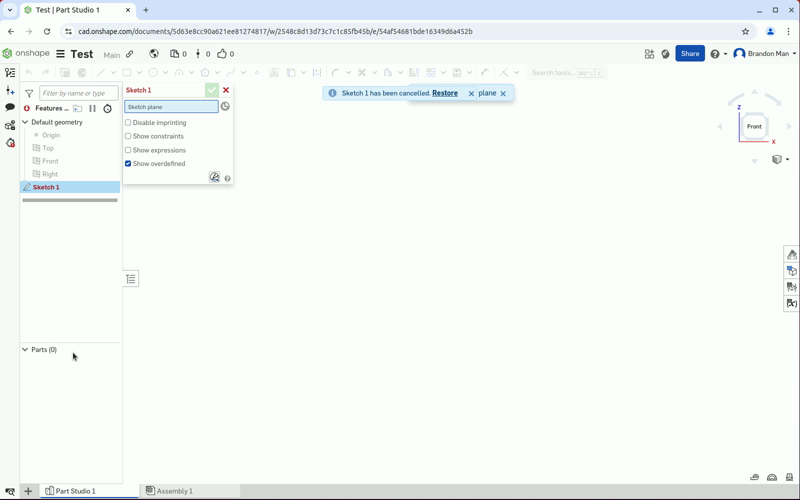
mouse_move(73, 163)
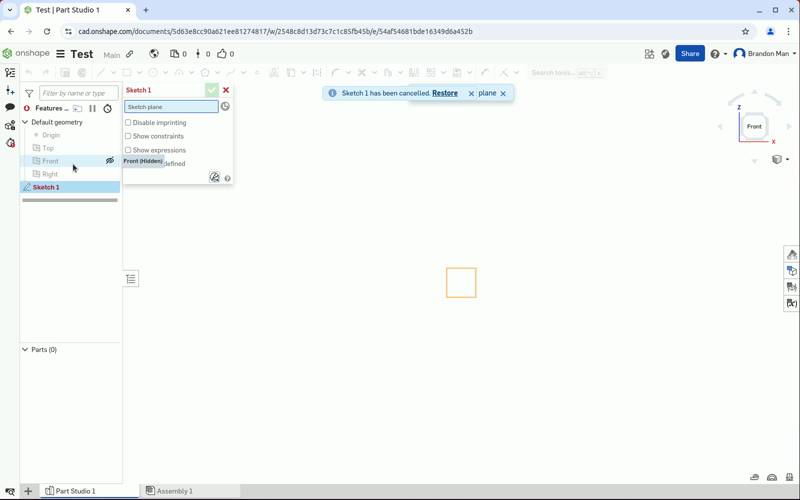
click(73, 163)
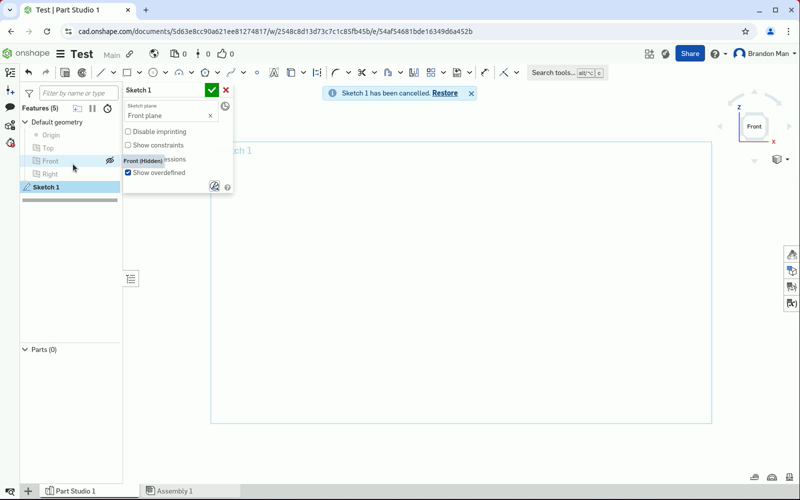
mouse_move(73, 352)
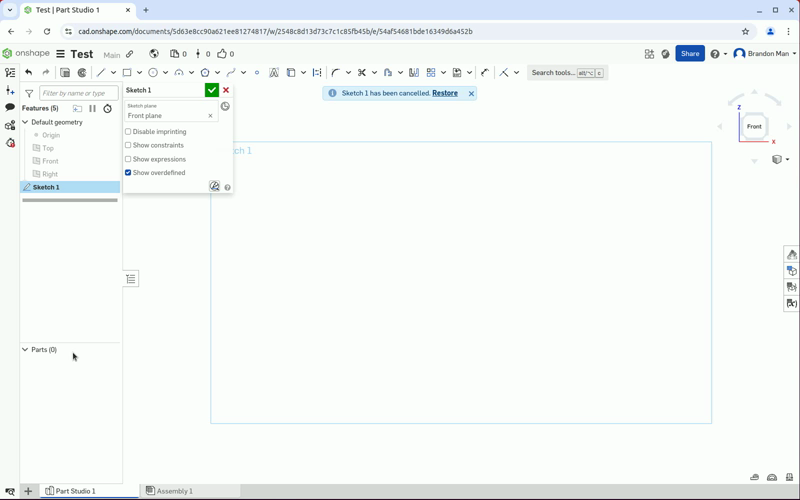
key(y)
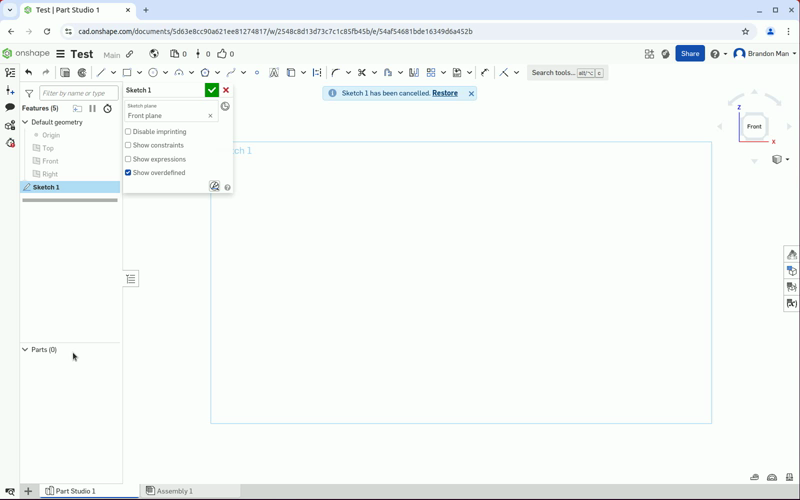
key(l)
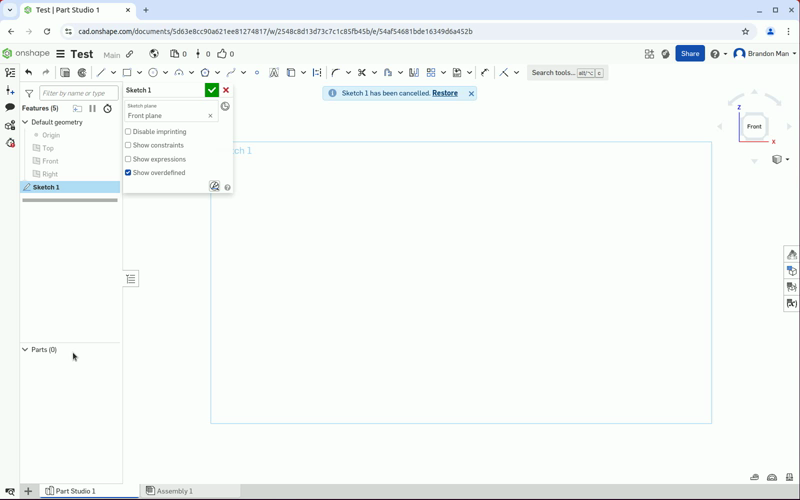
key_down(shift)
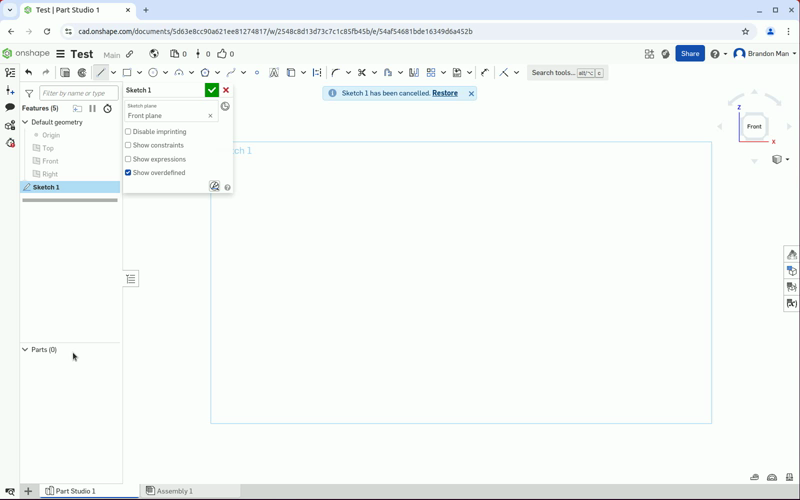
mouse_move(460, 282)
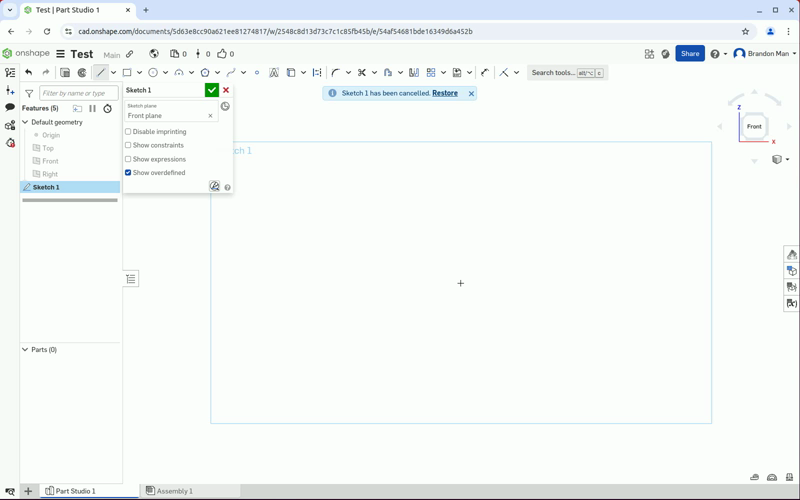
click(460, 282)
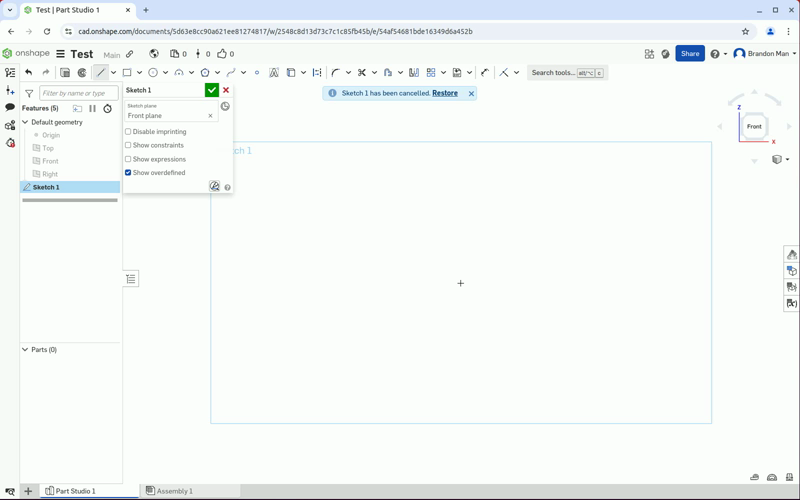
key_up(shift)
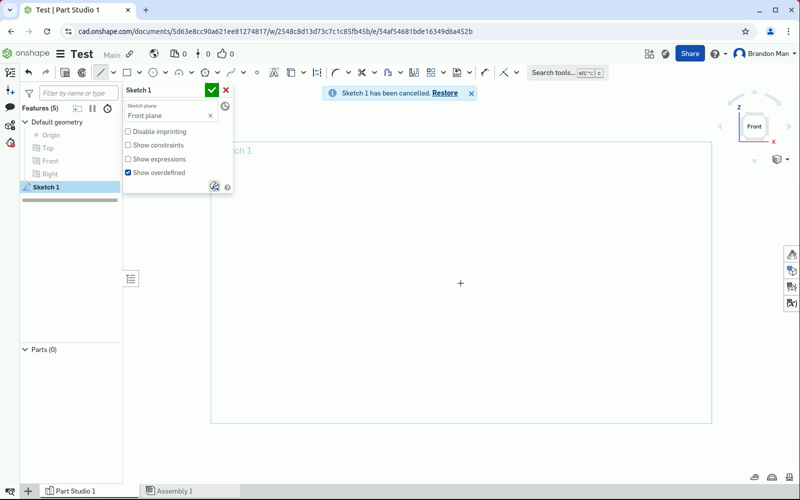
key_down(shift)
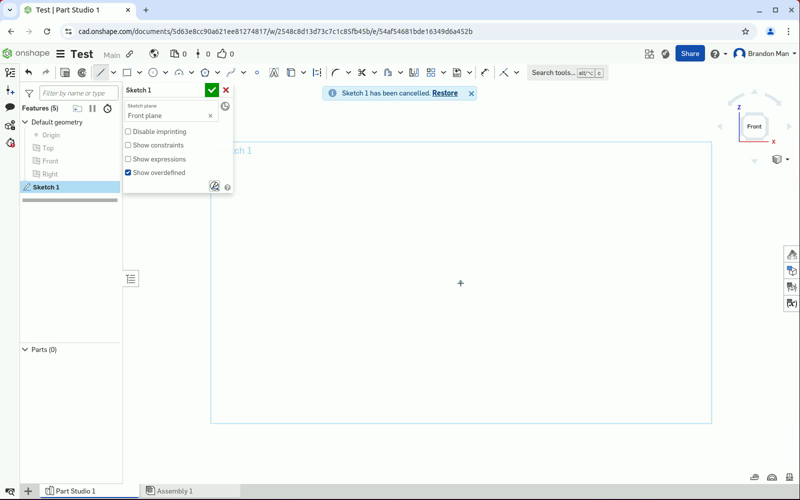
mouse_move(573, 282)
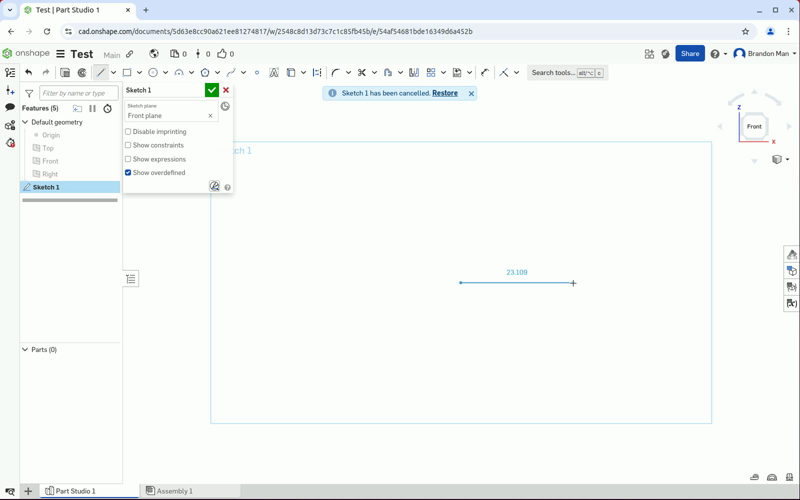
click(573, 282)
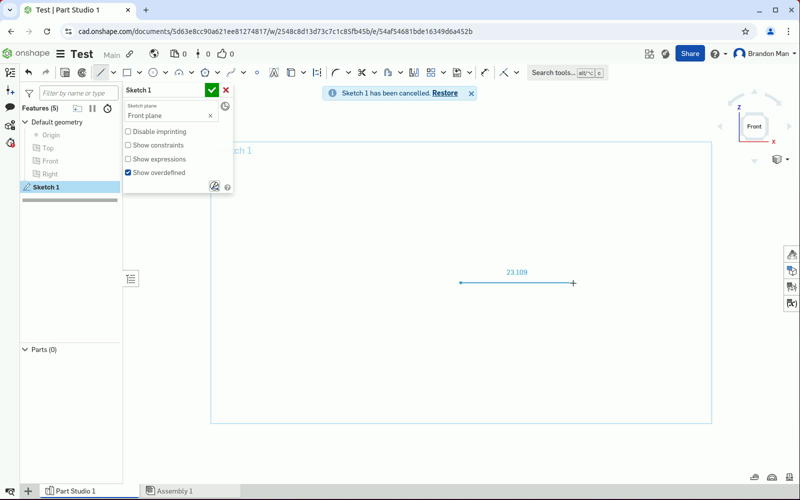
key_up(shift)
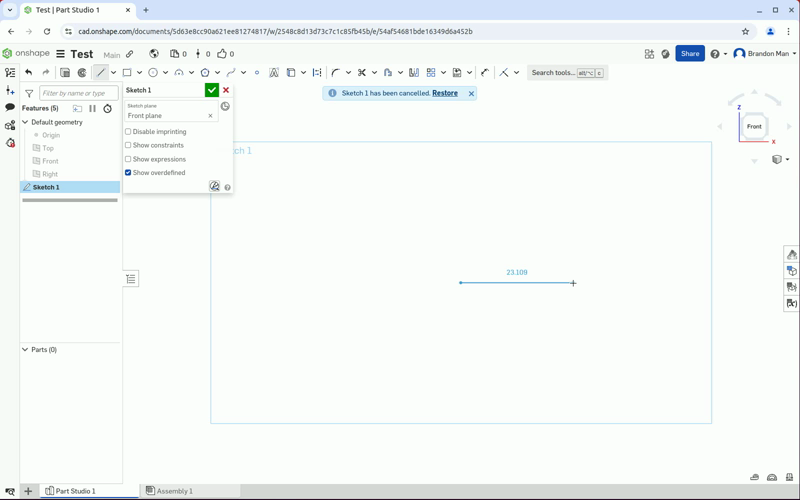
key_down(shift)
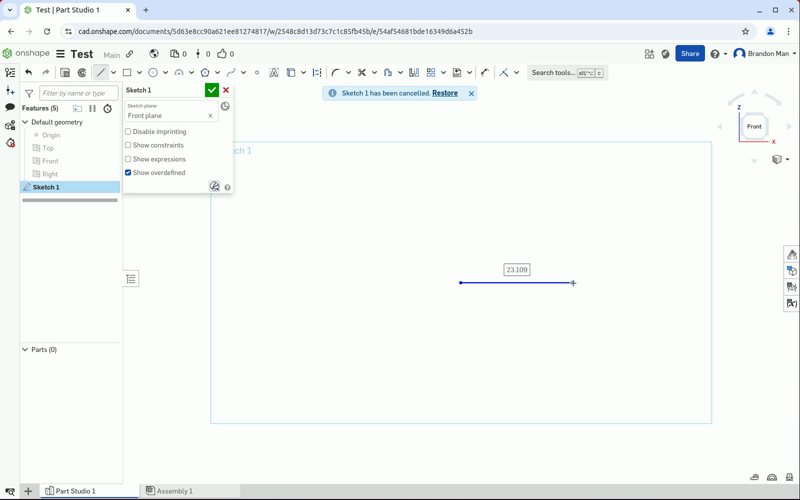
mouse_move(517, 208)
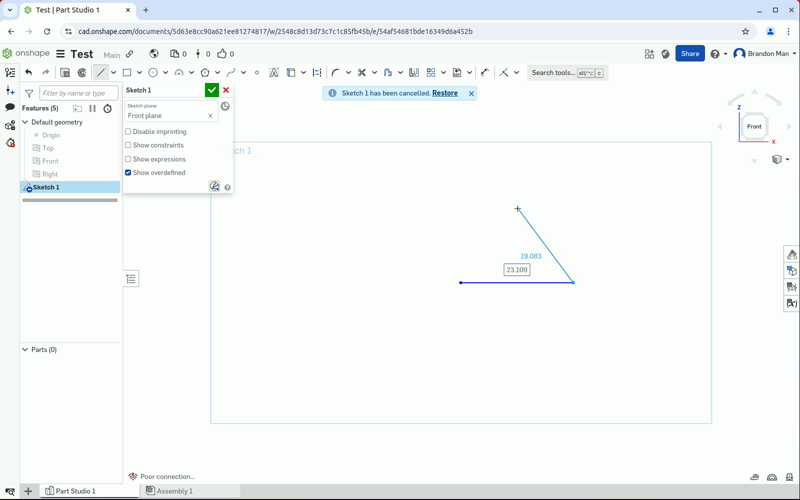
click(517, 208)
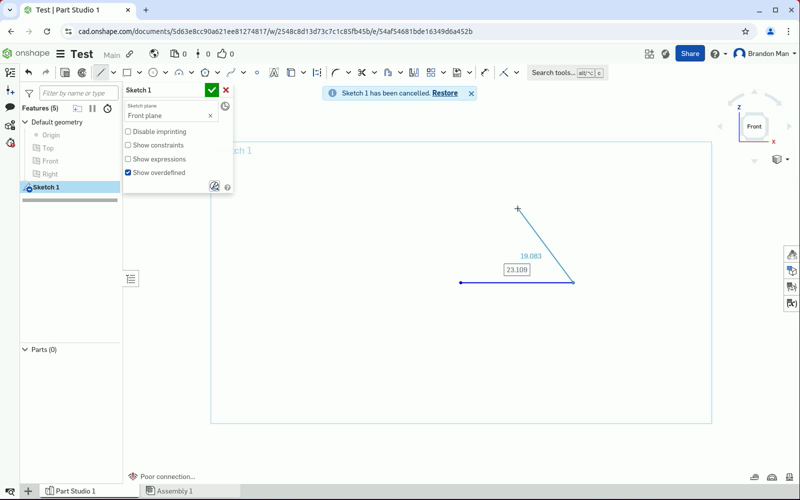
key_up(shift)
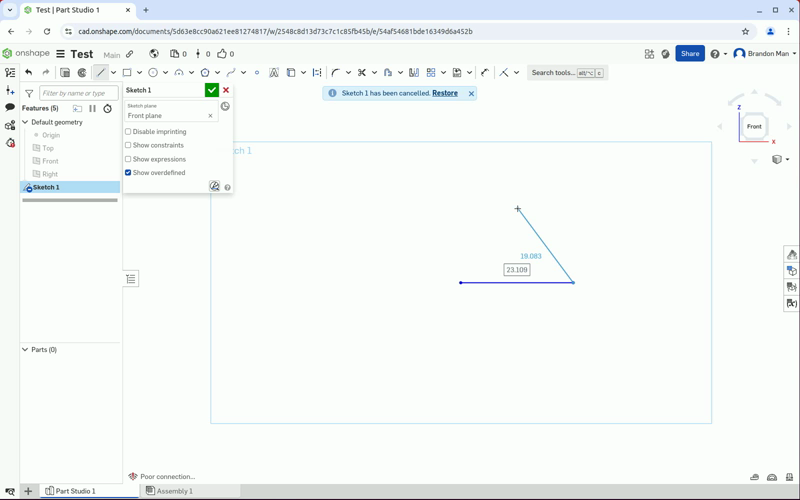
key_down(shift)
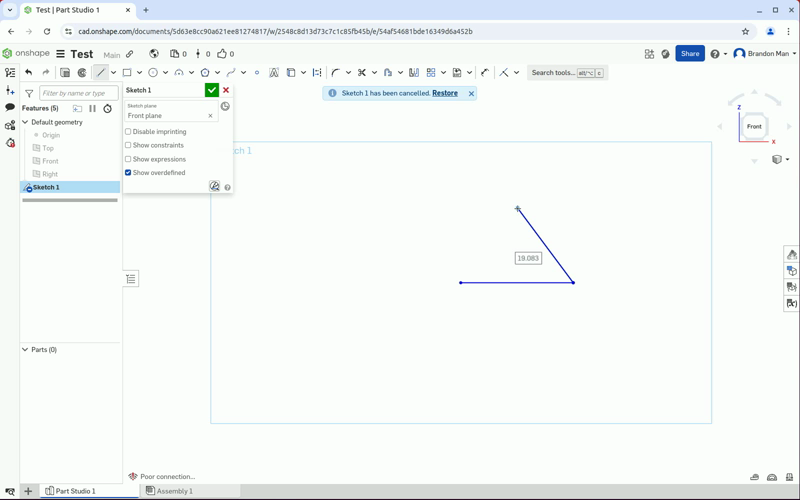
mouse_move(547, 208)
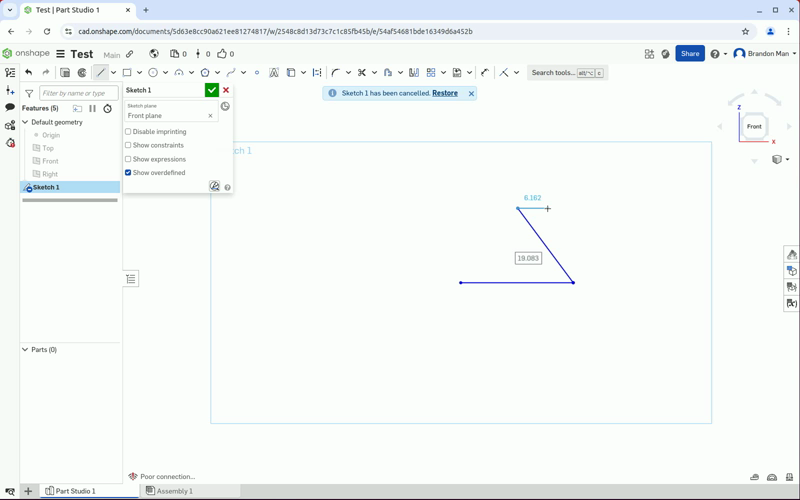
mouse_move(460, 208)
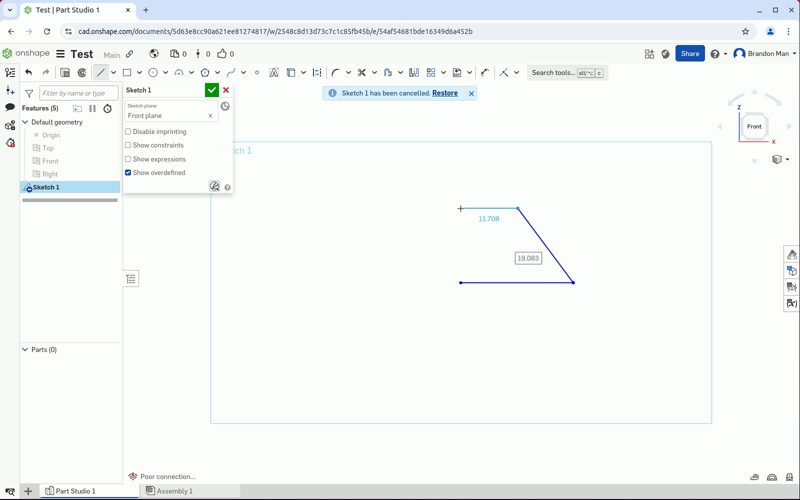
click(460, 208)
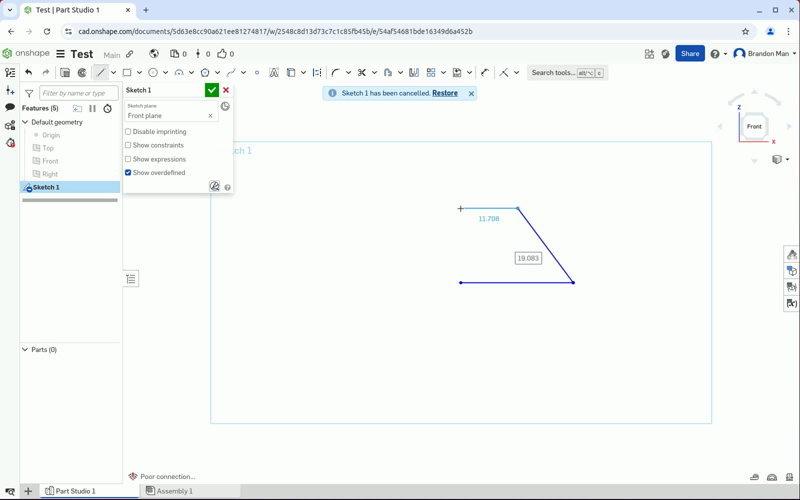
key_up(shift)
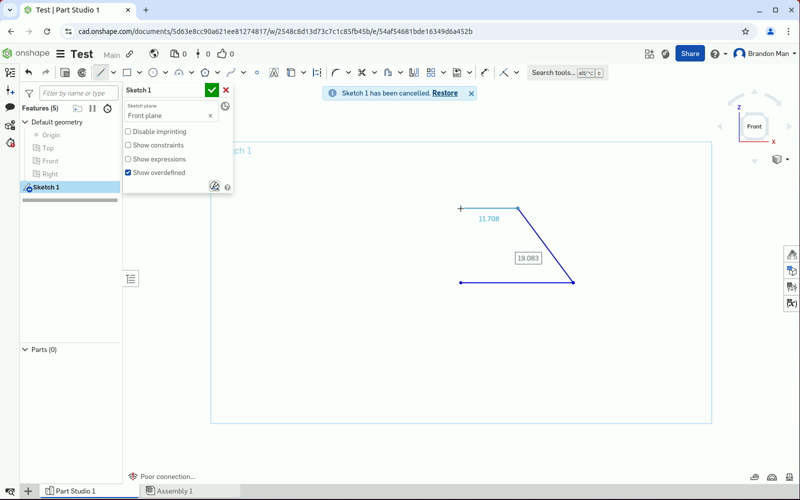
key_down(shift)
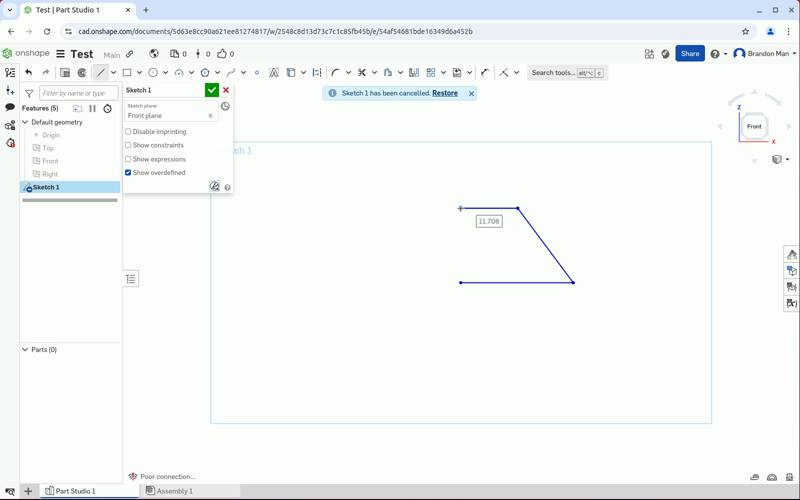
mouse_move(460, 282)
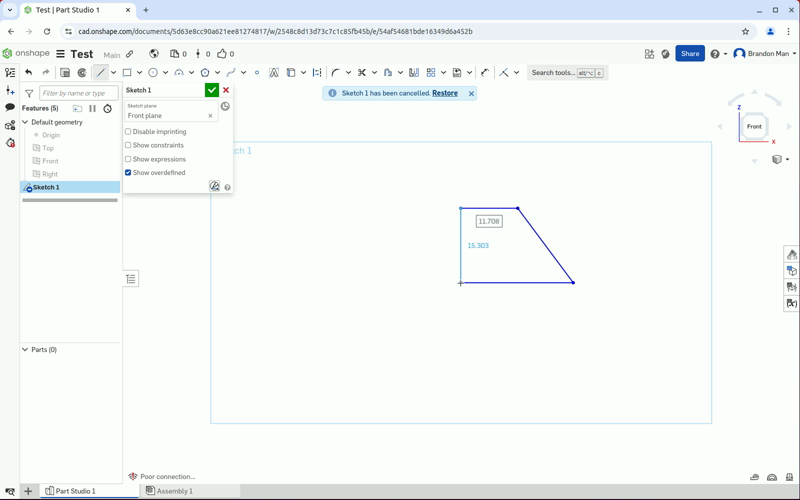
key_up(shift)
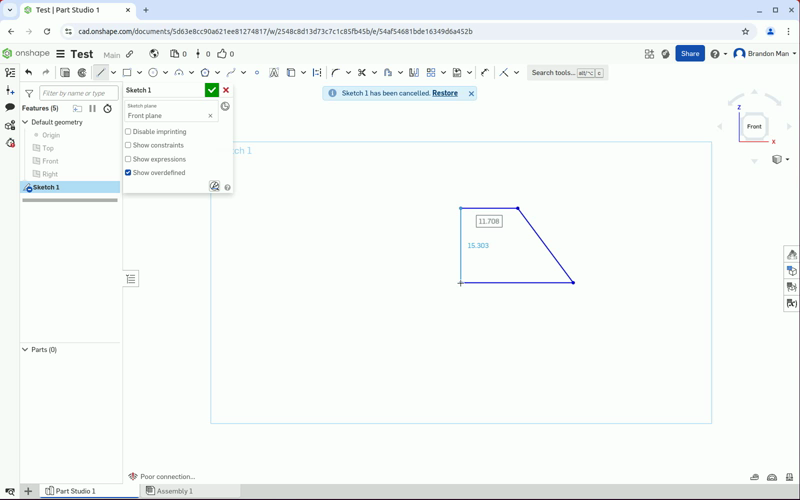
click(460, 282)
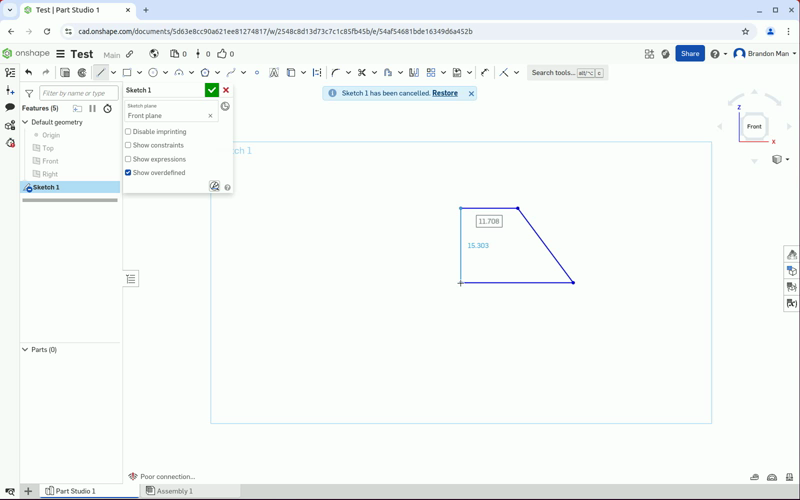
key(esc)
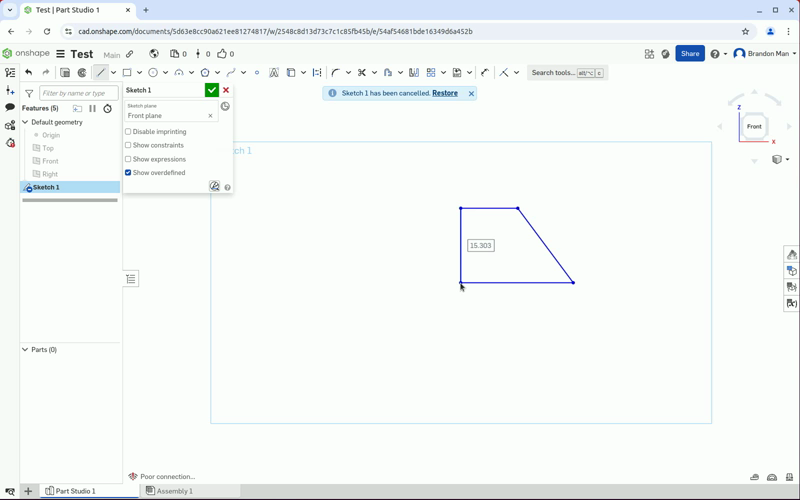
mouse_move(501, 233)
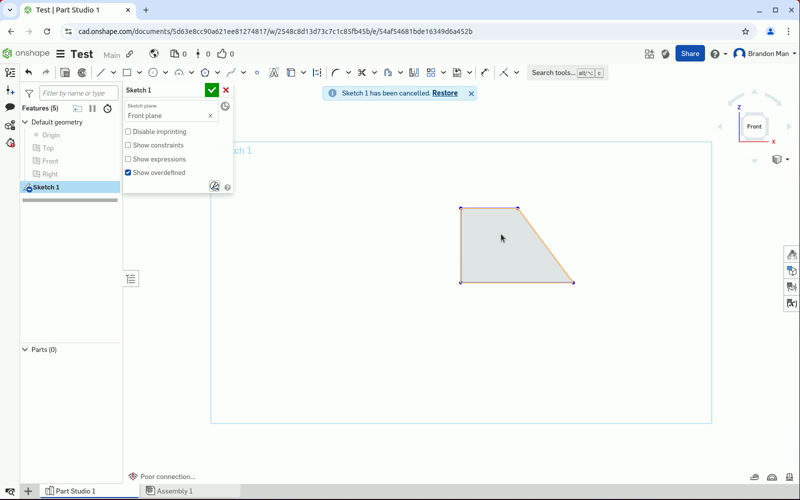
click(501, 233)
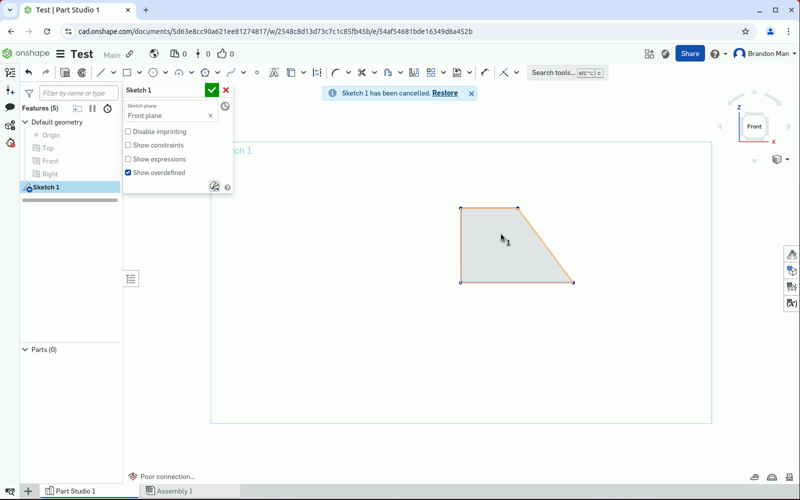
mouse_move(73, 352)
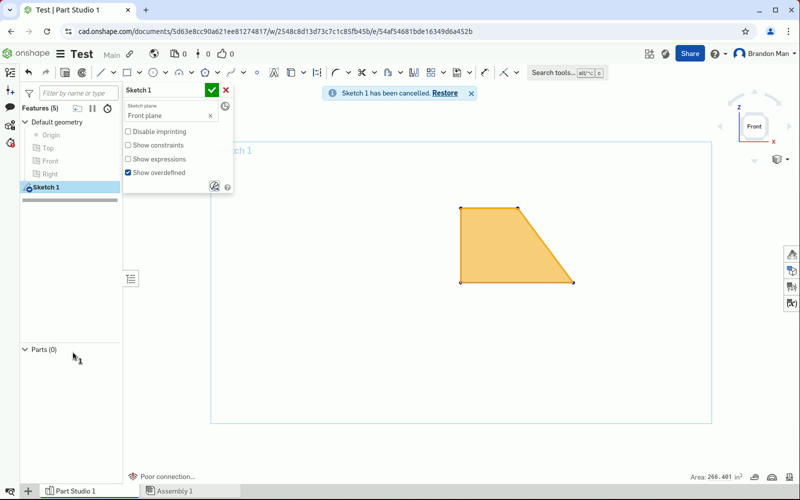
key(shift+y)
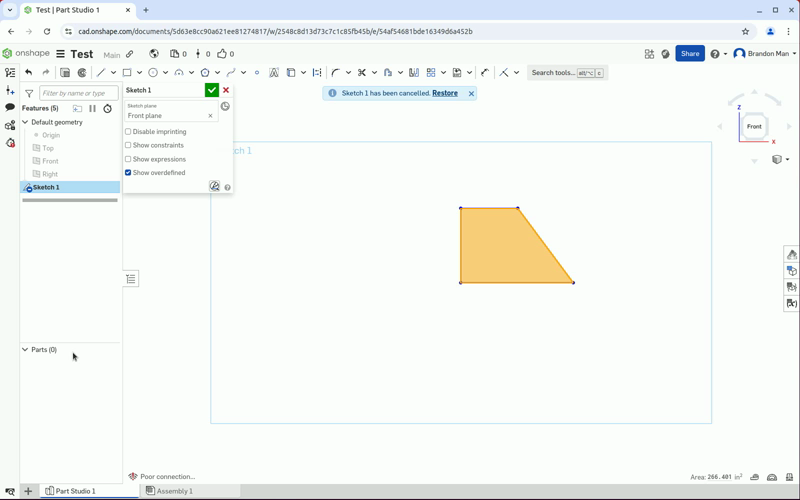
key(shift+e)
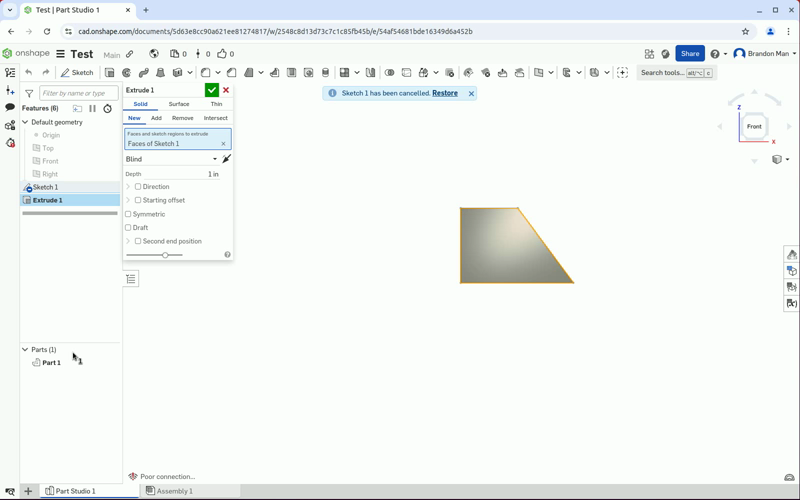
mouse_move(143, 106)
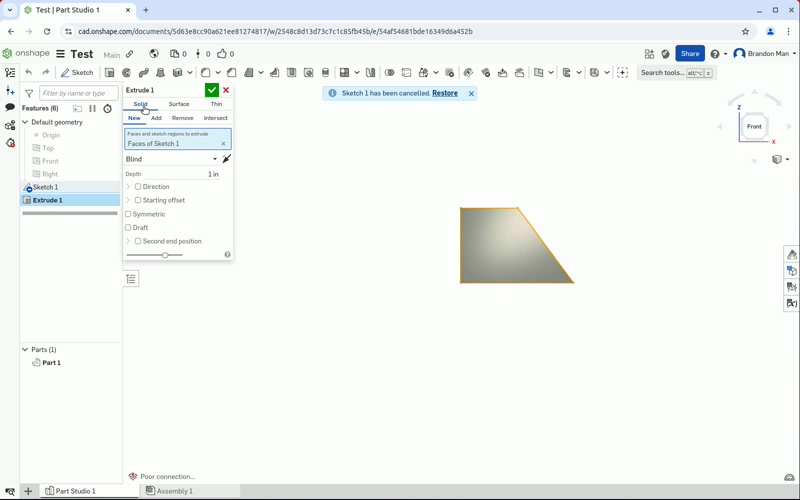
click(143, 106)
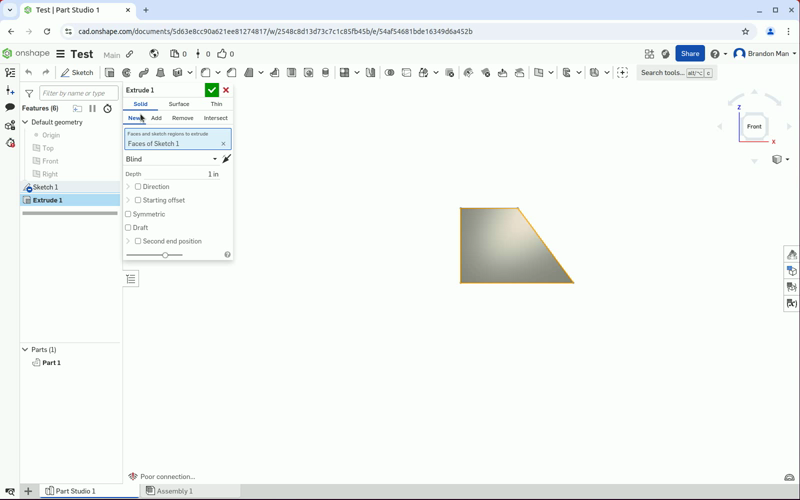
mouse_move(137, 120)
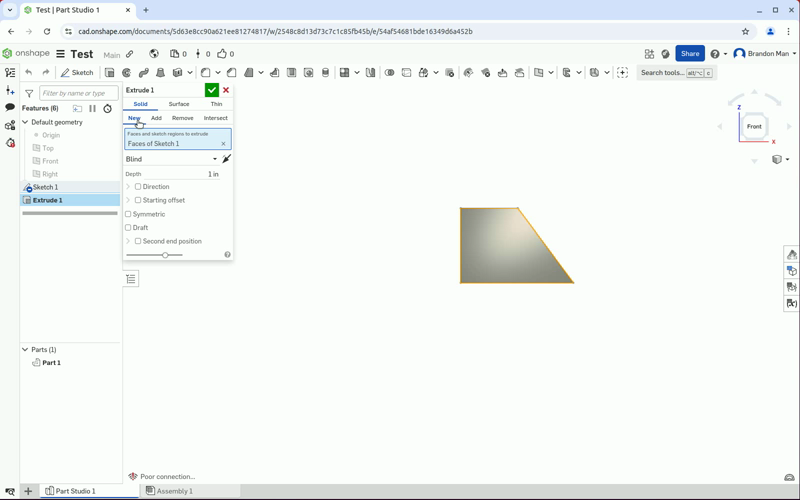
click(137, 120)
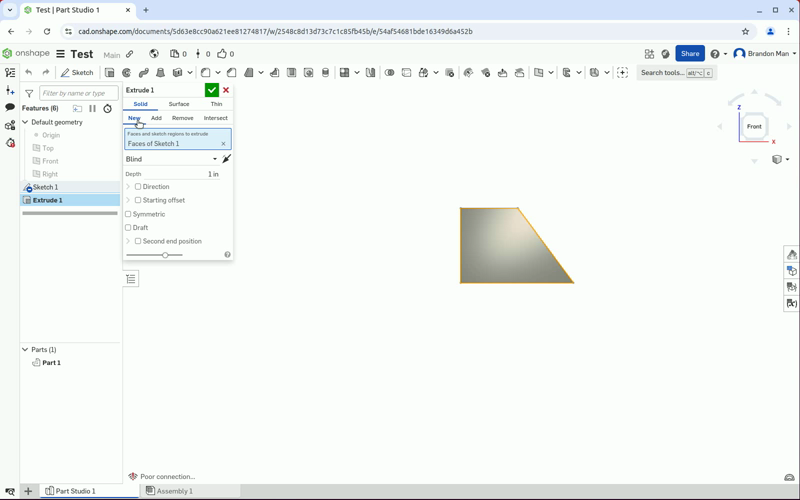
key(tab, 4)
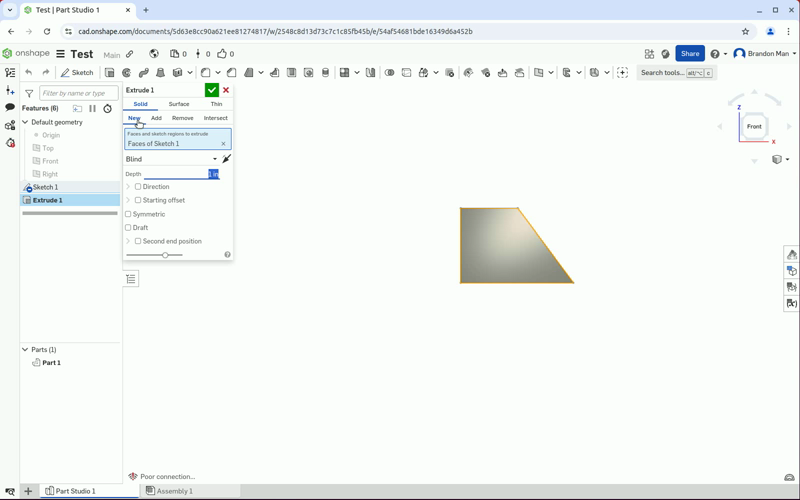
text(15.405)
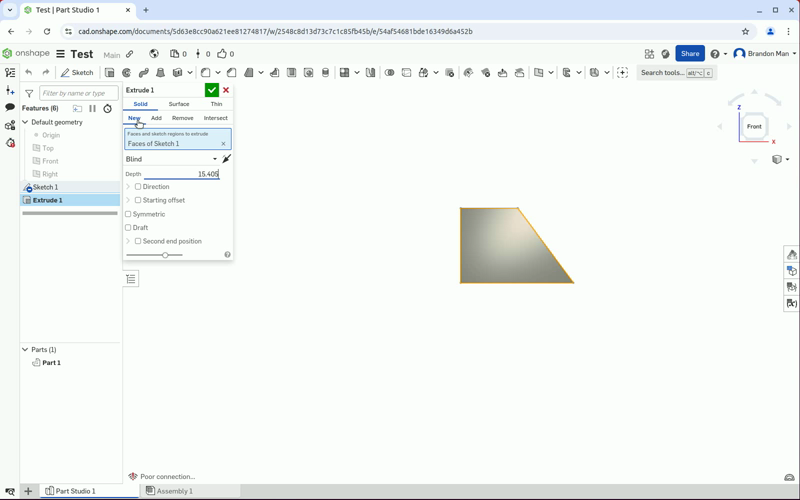
key(enter)
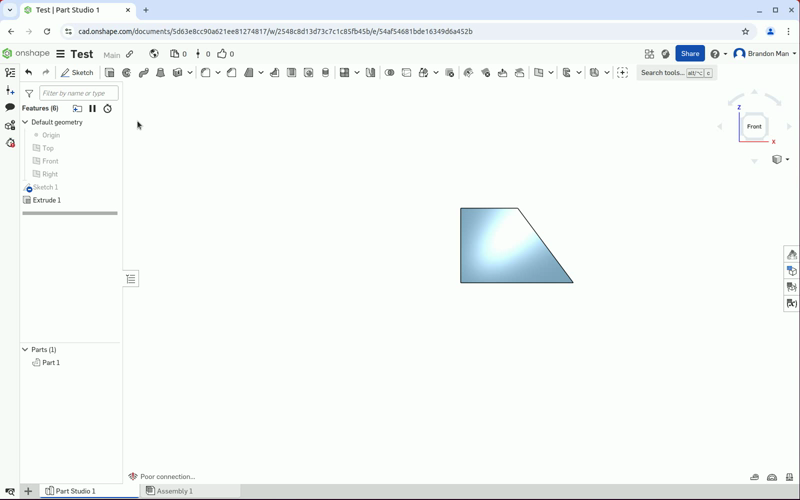
key(shift+h)
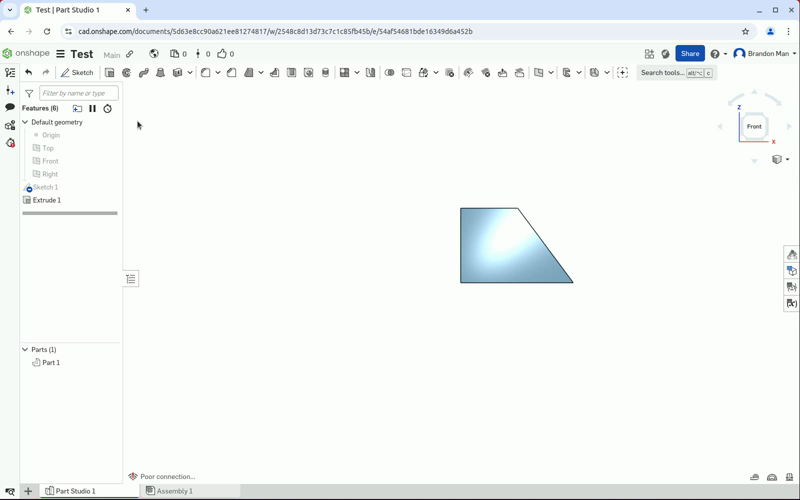
key(shift+h)
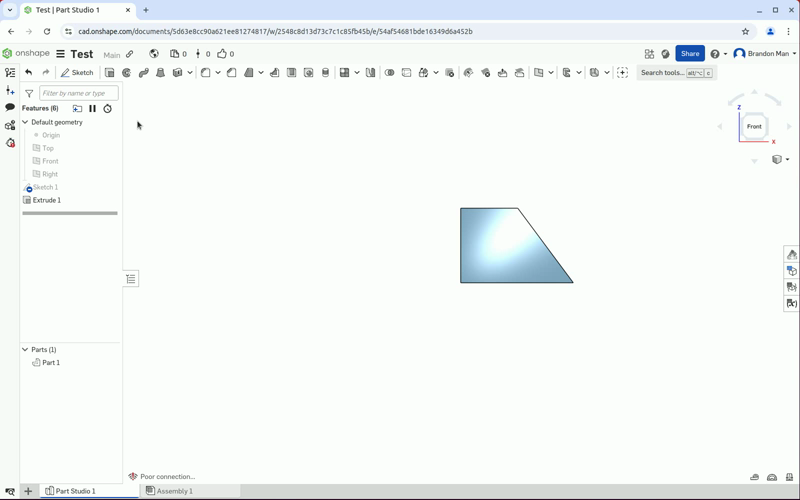
mouse_move(73, 189)
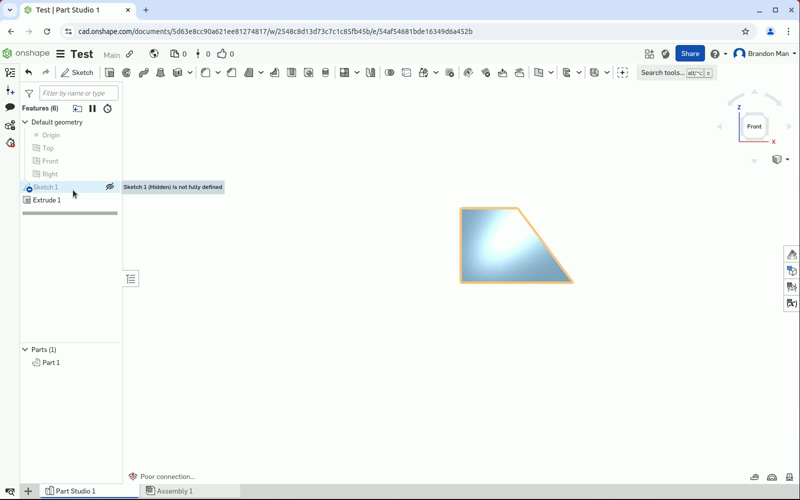
click(73, 189)
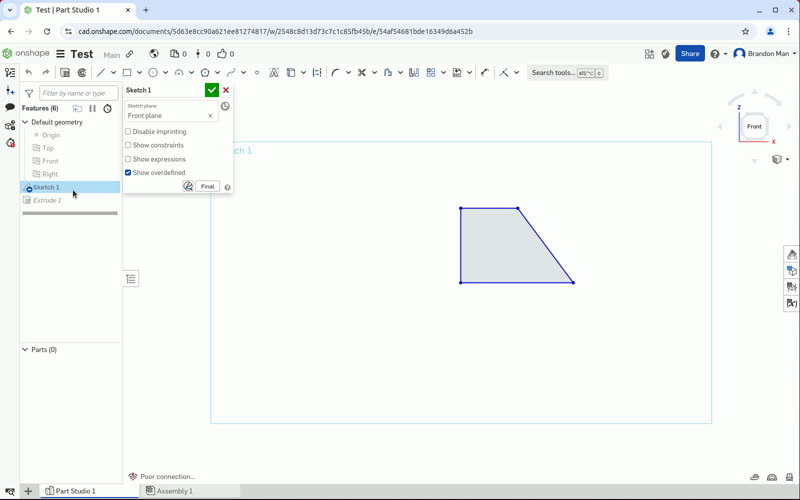
mouse_move(229, 92)
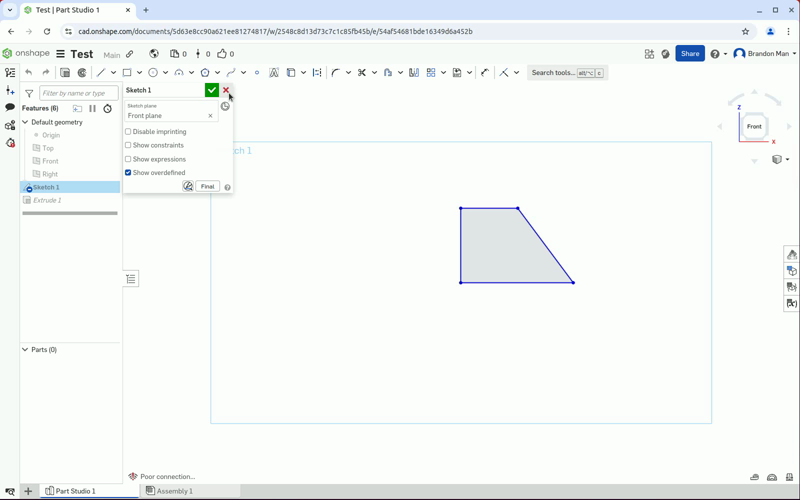
click(229, 92)
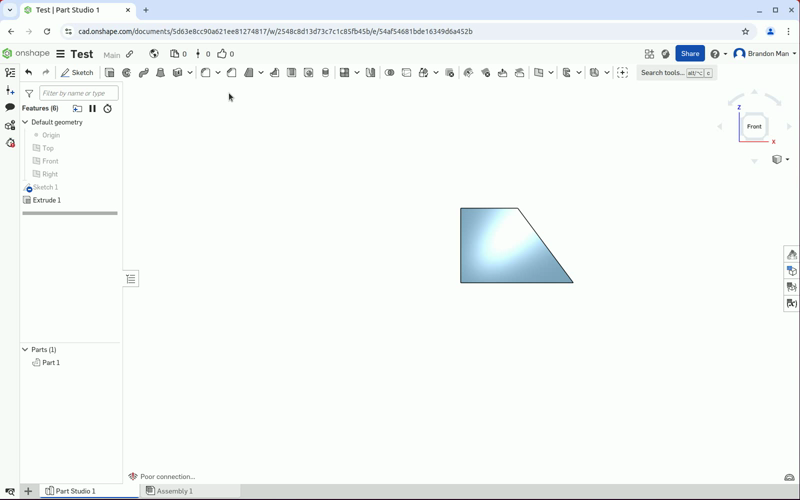
mouse_move(73, 352)
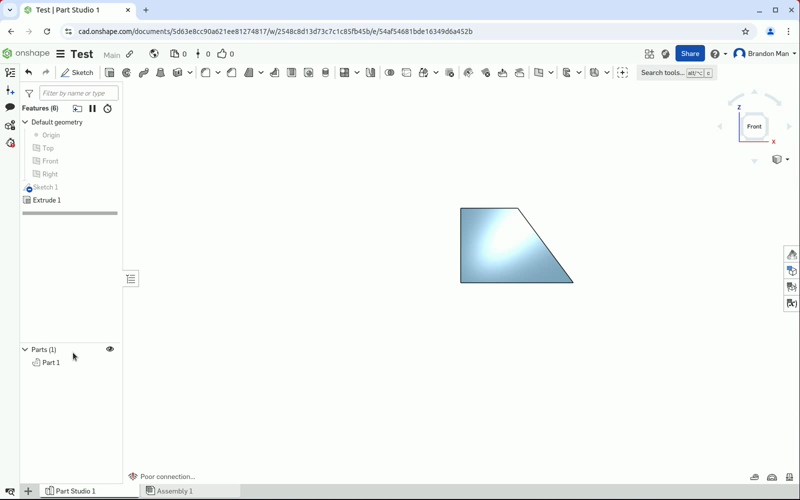
key(y)
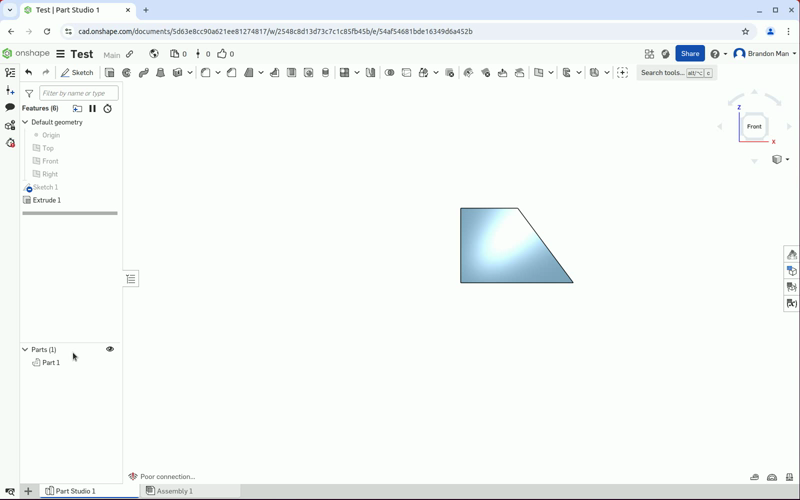
key(shift+p)
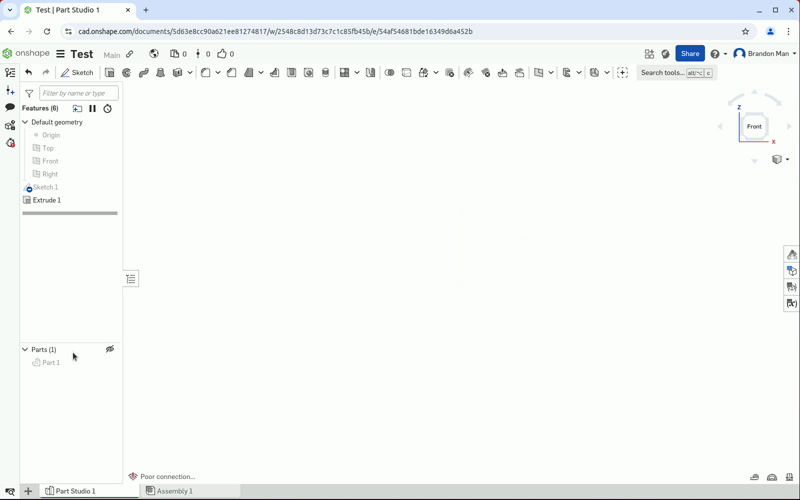
key(space)
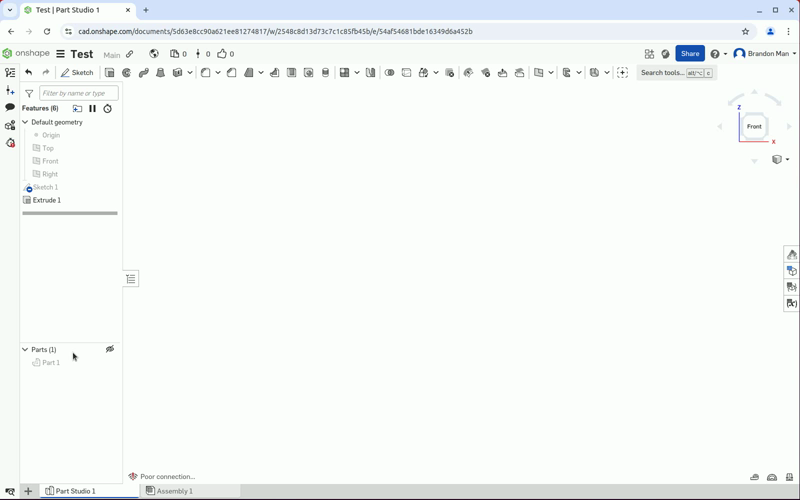
key_down(shift)
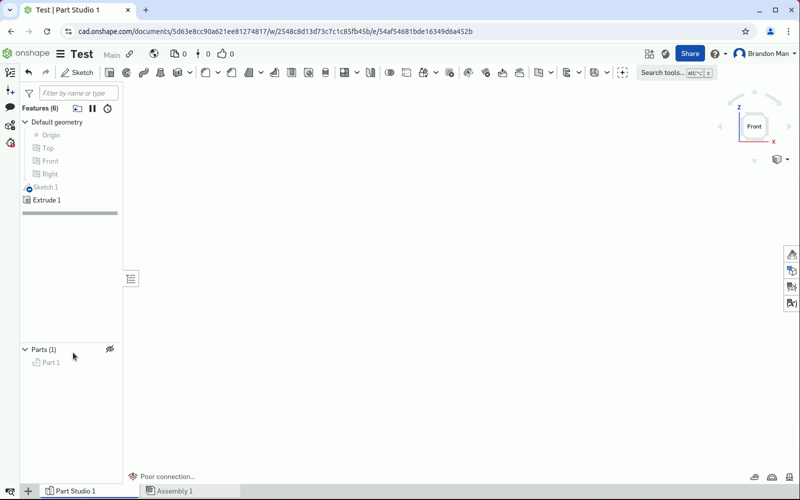
key(down)
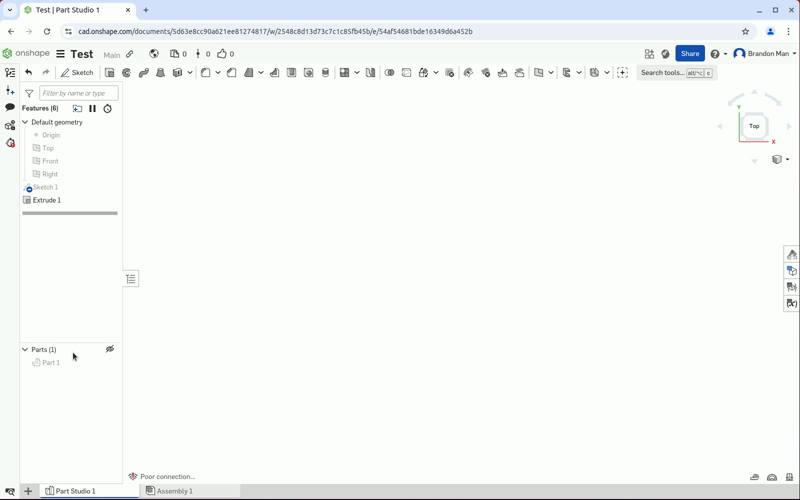
key_up(shift)
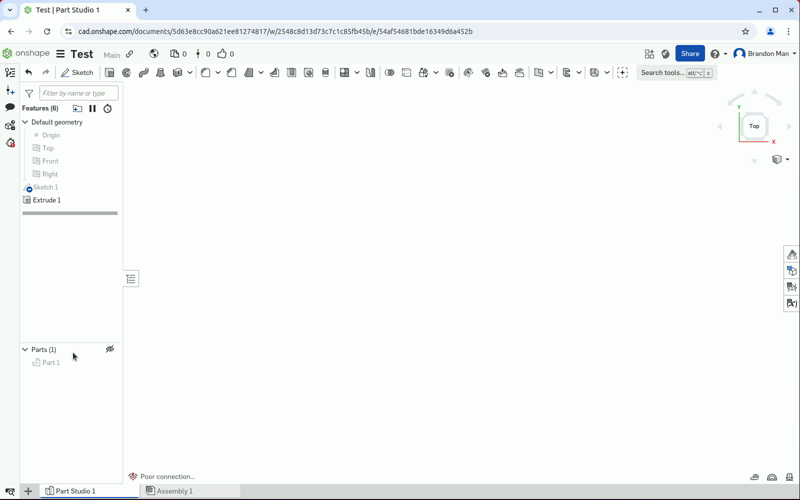
mouse_move(73, 352)
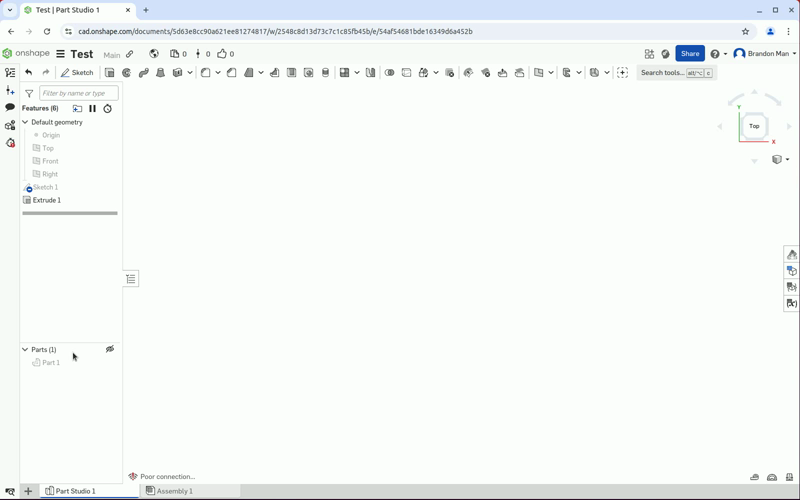
key(shift+y)
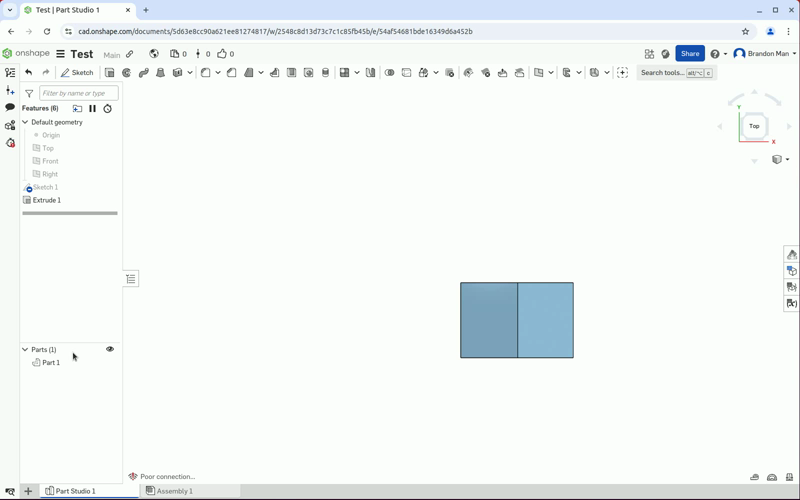
mouse_move(541, 75)
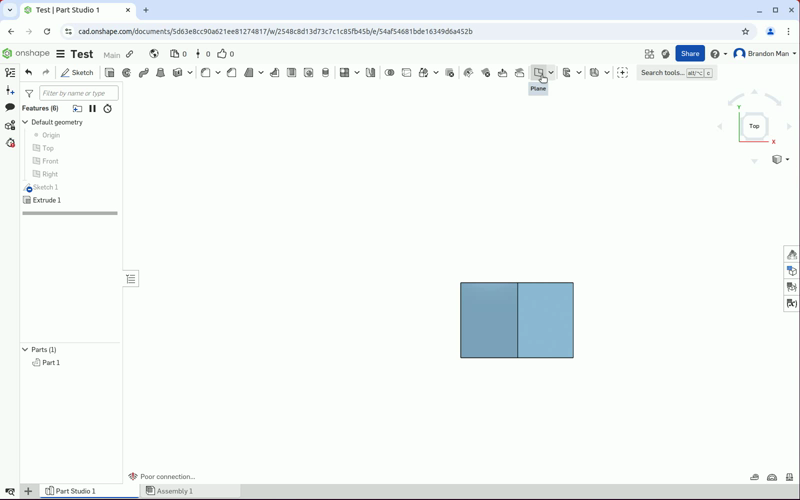
click(541, 75)
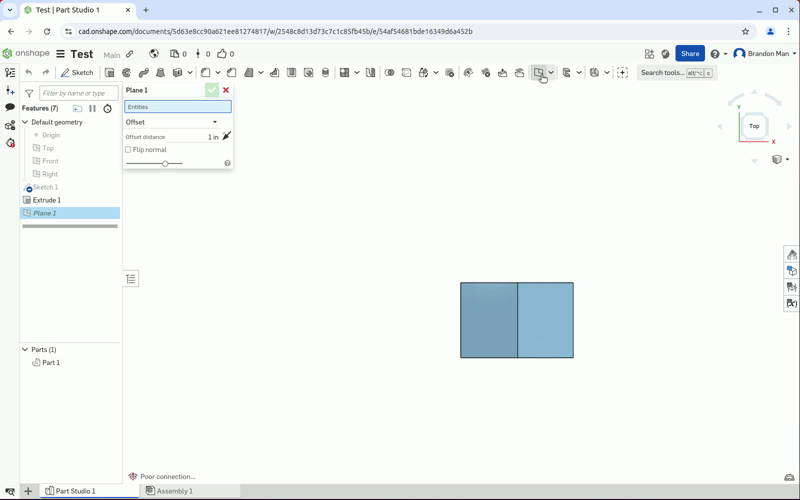
mouse_move(73, 150)
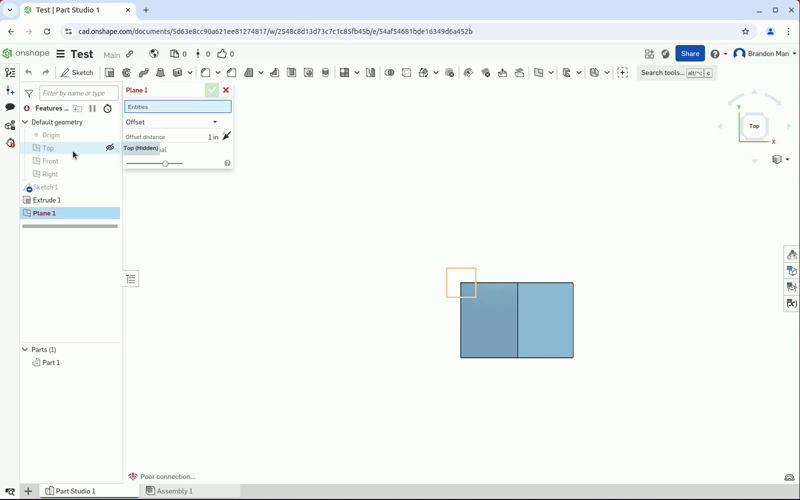
click(73, 150)
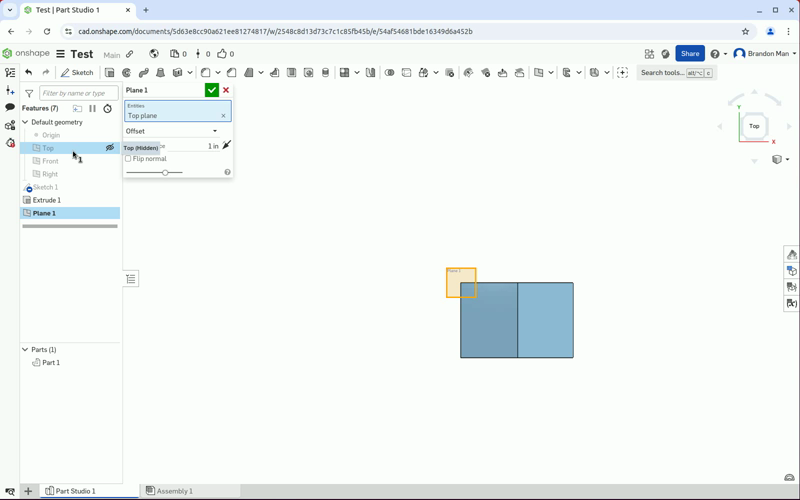
key(tab, 2)
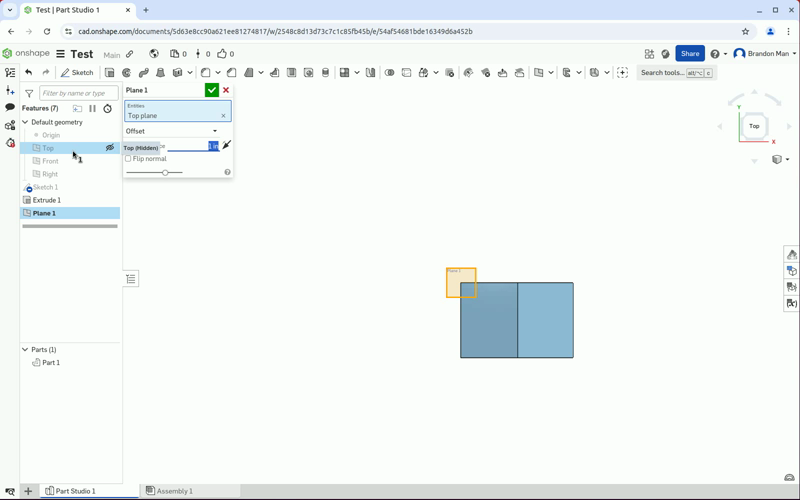
text(15.405)
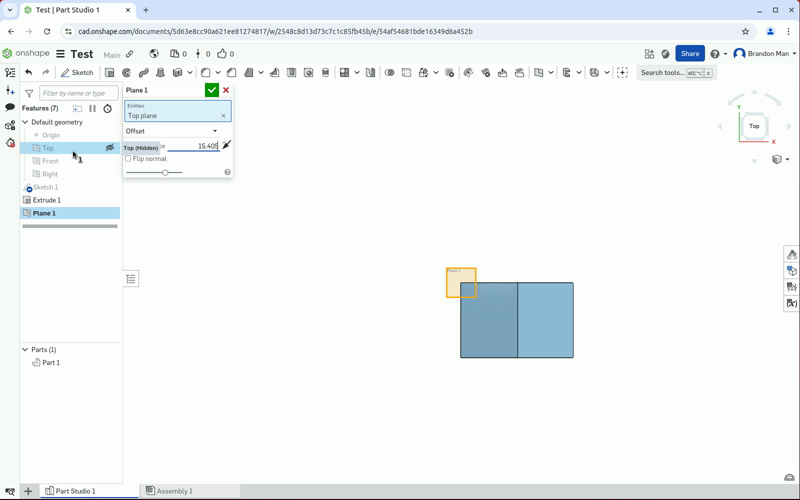
key(enter, 2)
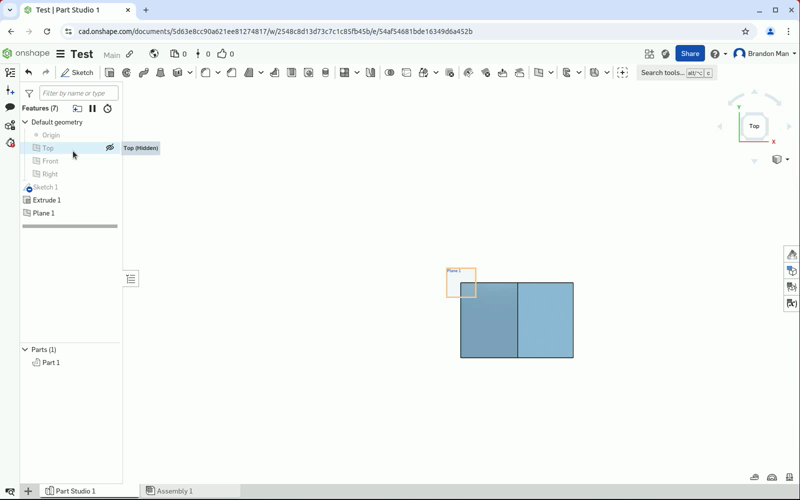
key(shift+s)
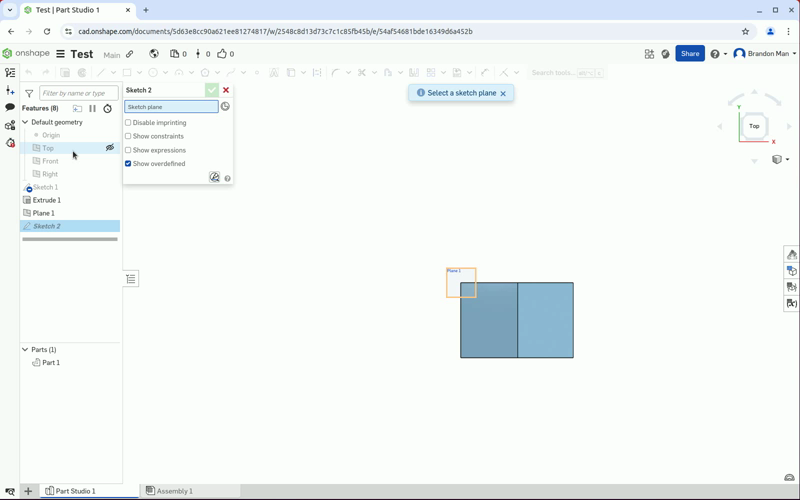
mouse_move(73, 215)
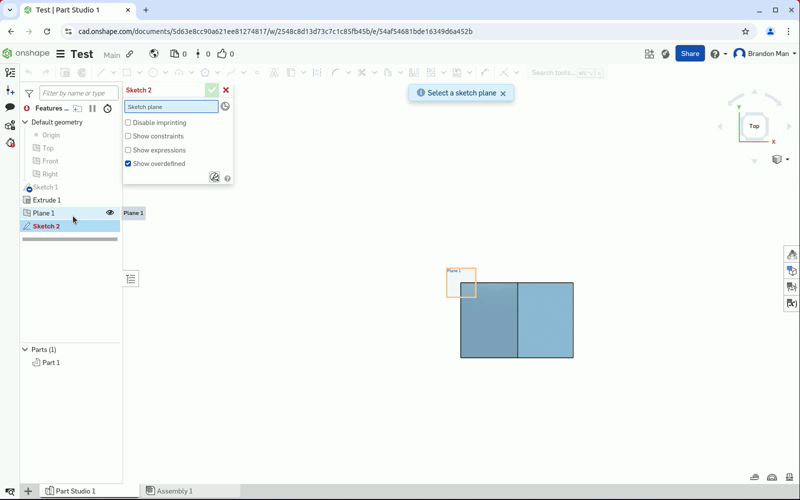
click(73, 215)
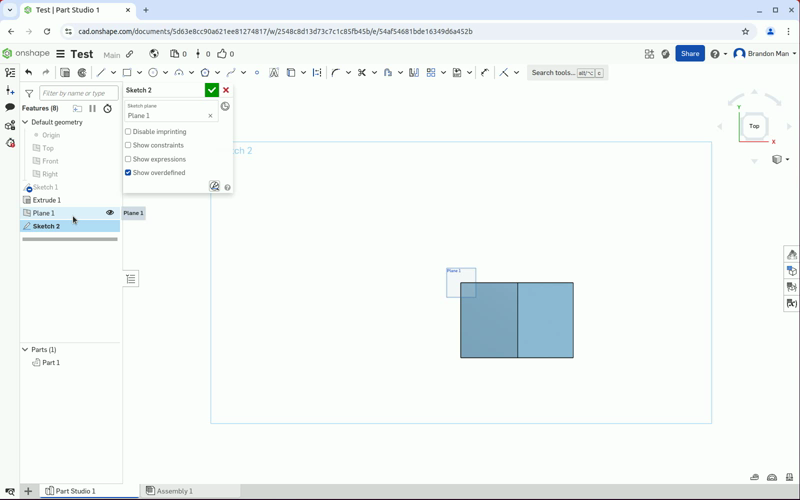
mouse_move(73, 352)
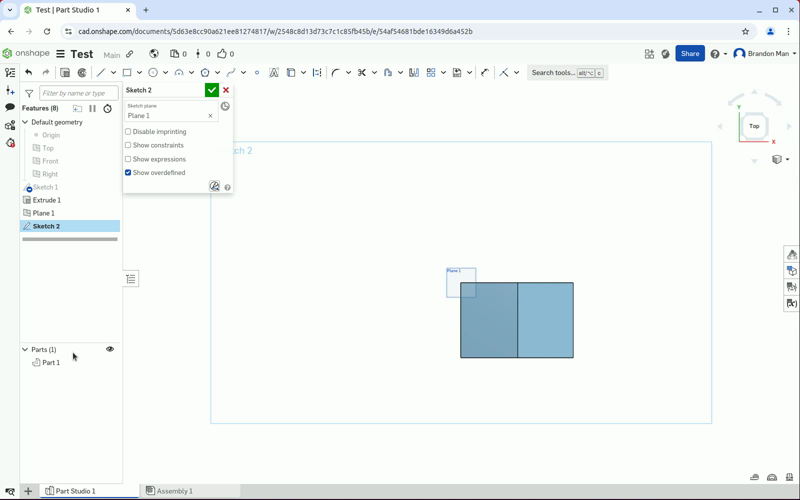
key(y)
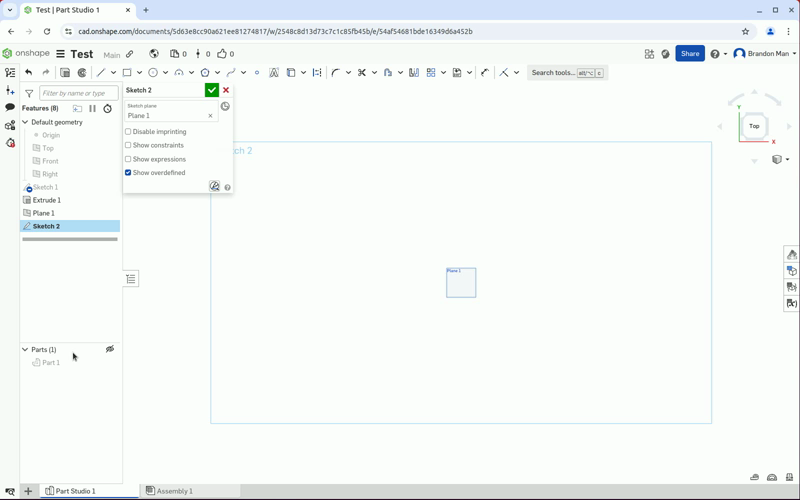
key(l)
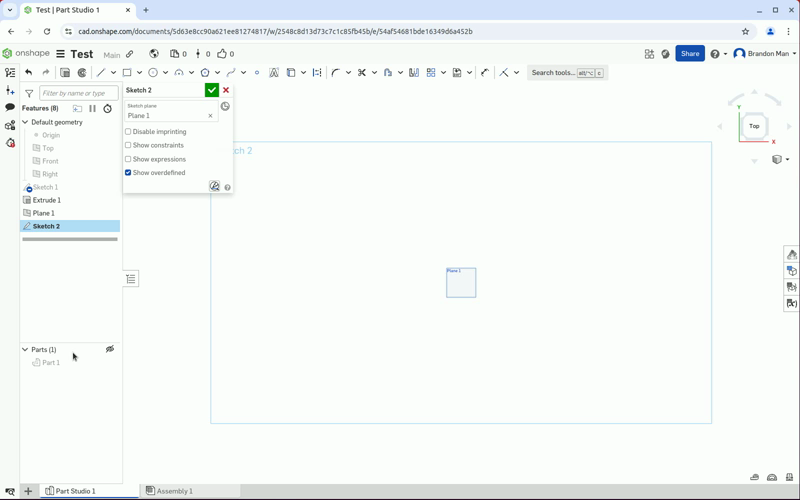
key_down(shift)
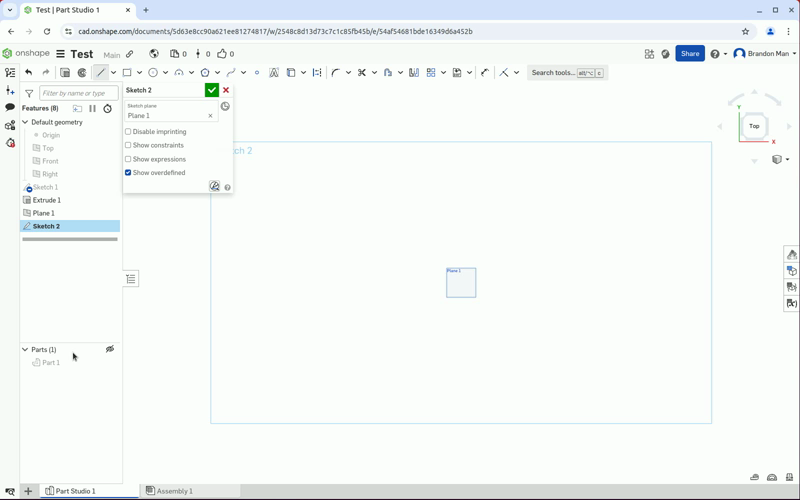
mouse_move(516, 339)
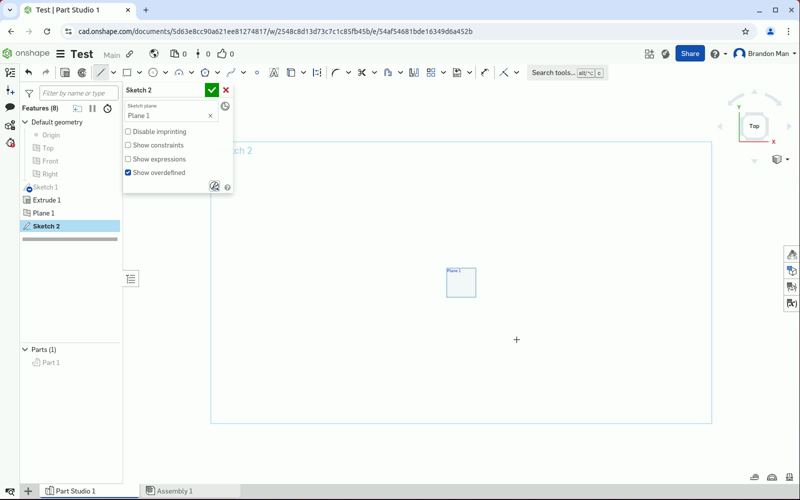
click(516, 339)
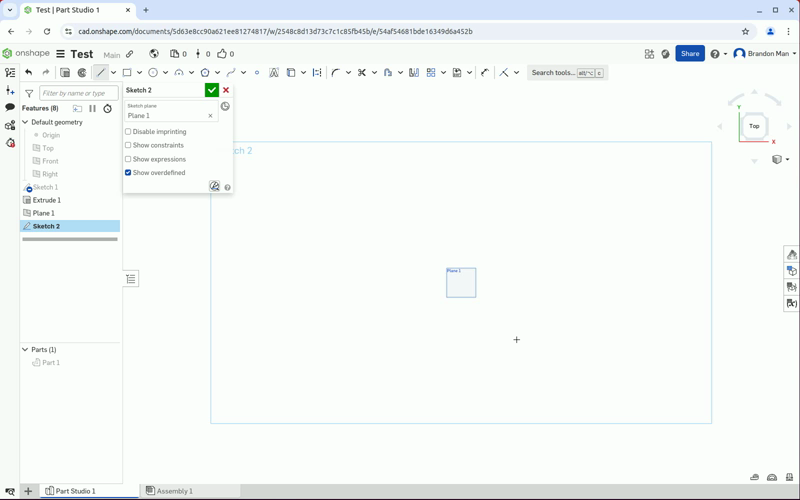
key_up(shift)
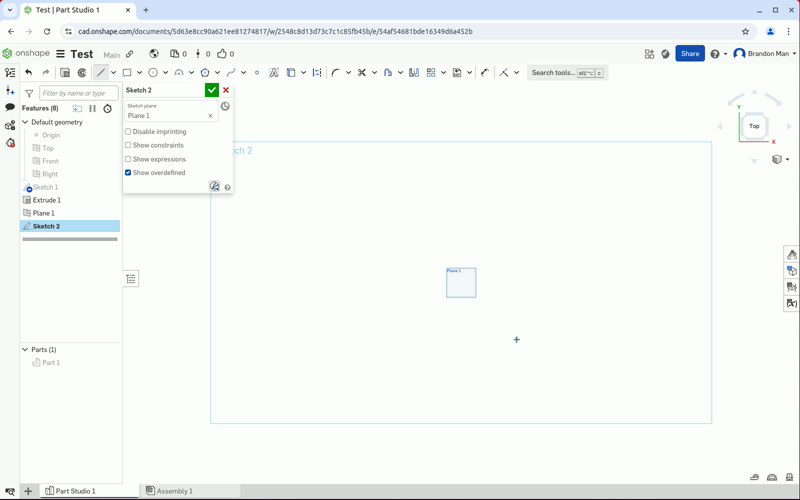
key_down(shift)
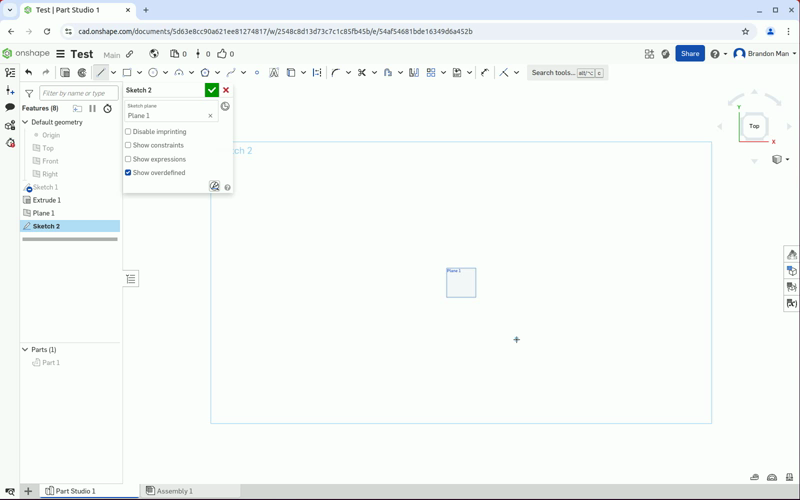
mouse_move(546, 339)
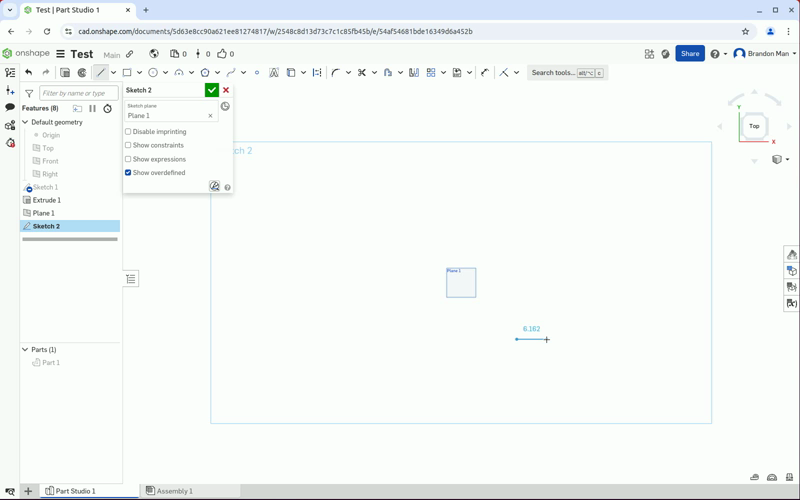
mouse_move(545, 339)
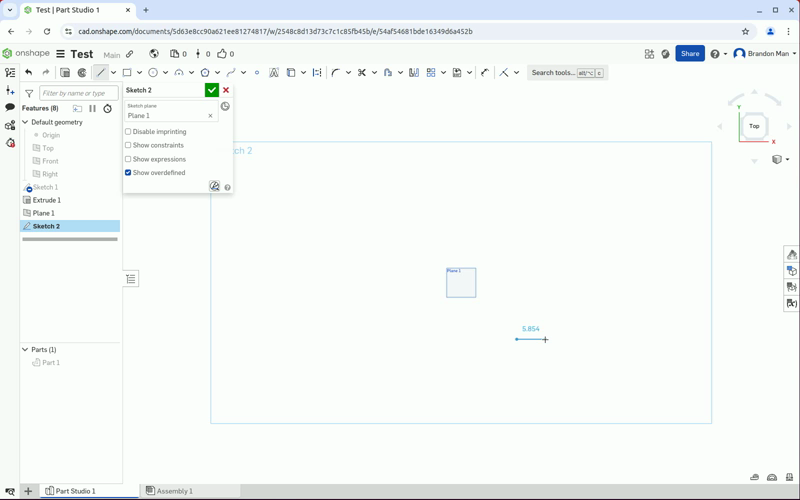
click(545, 339)
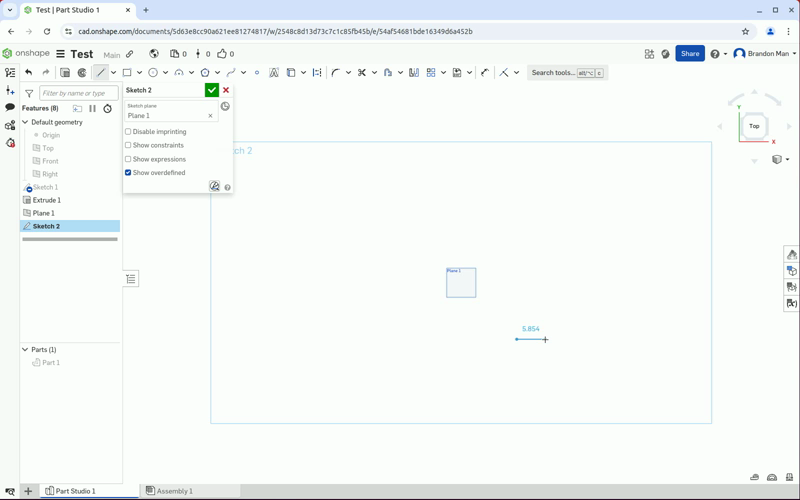
key_up(shift)
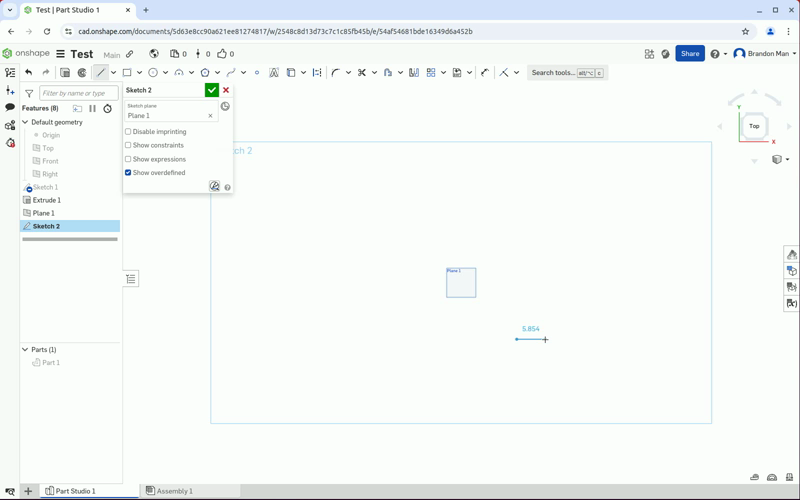
key_down(shift)
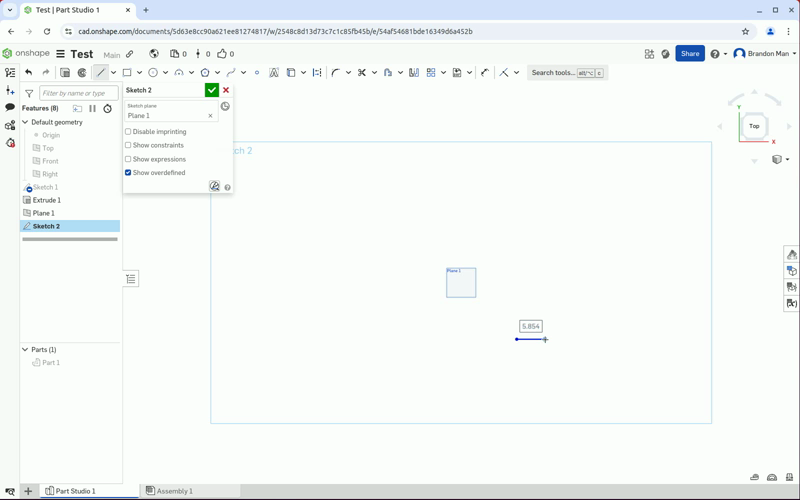
mouse_move(575, 339)
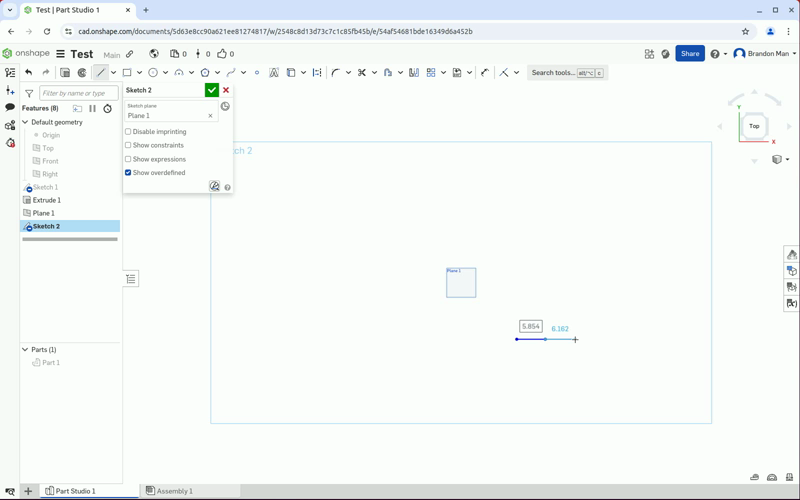
mouse_move(545, 300)
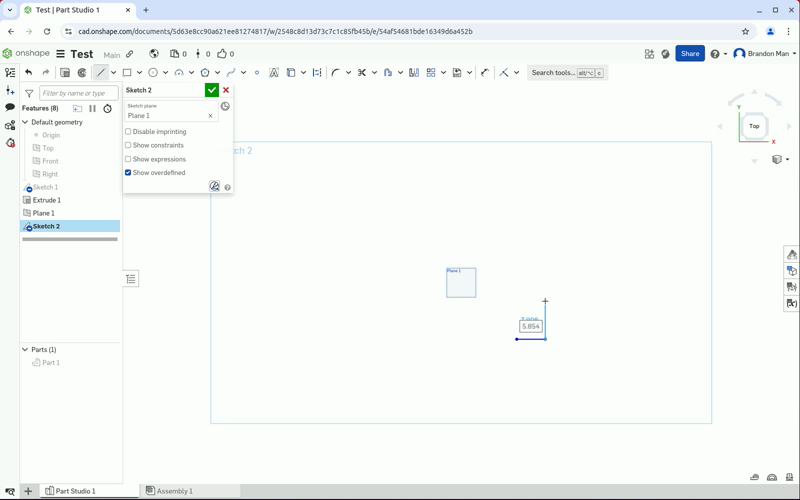
click(545, 300)
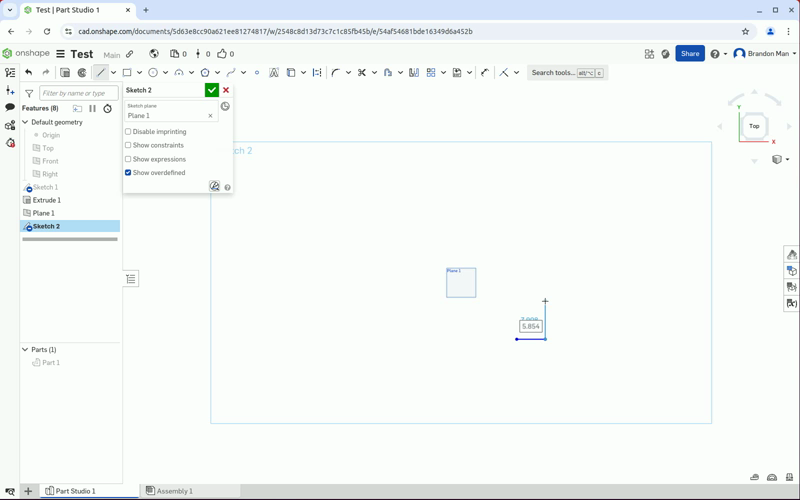
key_up(shift)
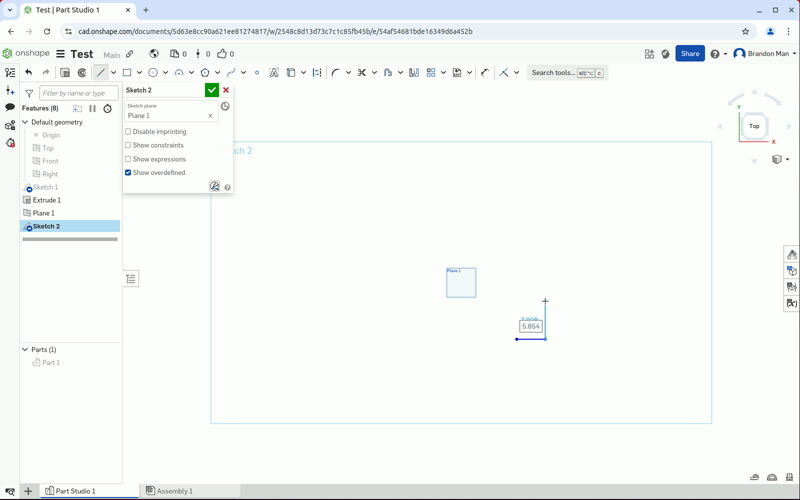
key_down(shift)
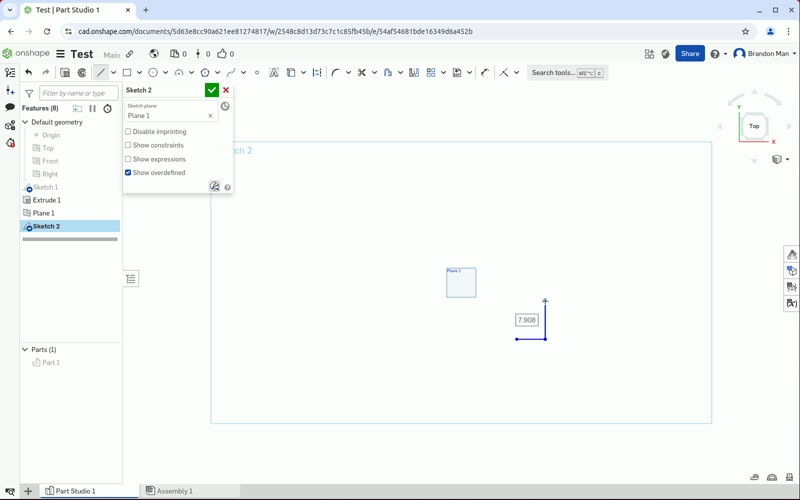
mouse_move(575, 300)
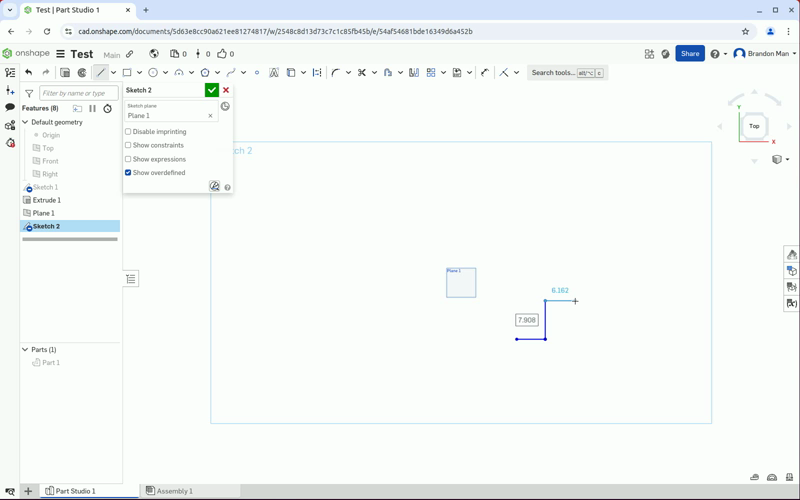
mouse_move(516, 300)
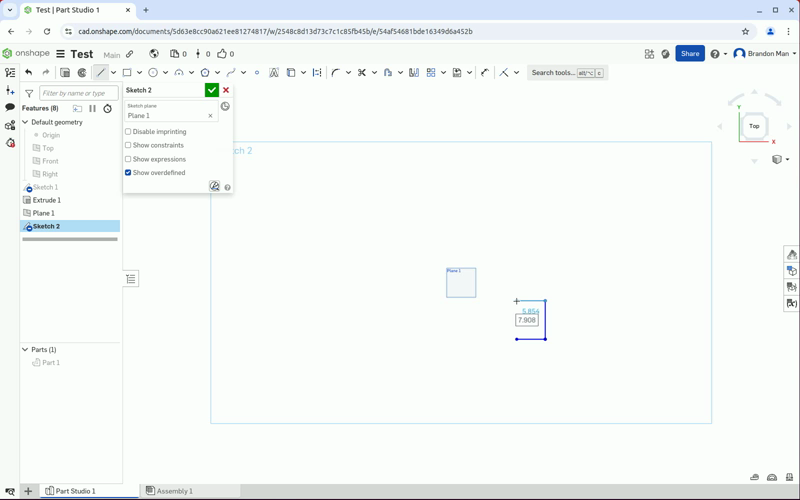
click(516, 300)
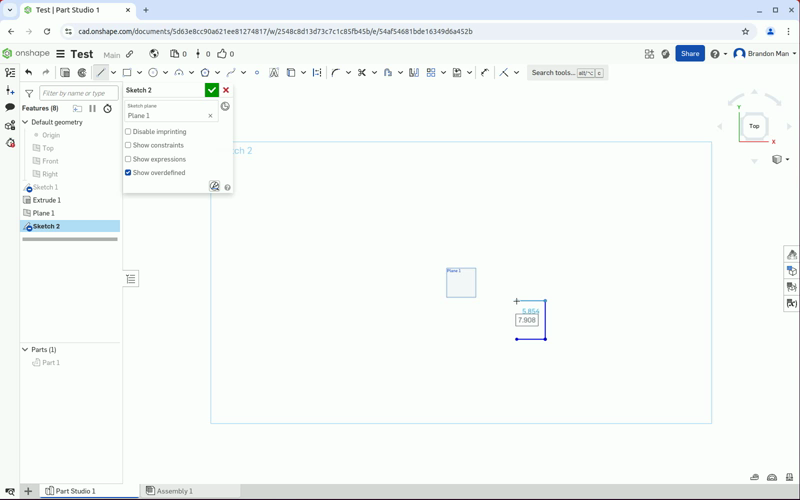
key_up(shift)
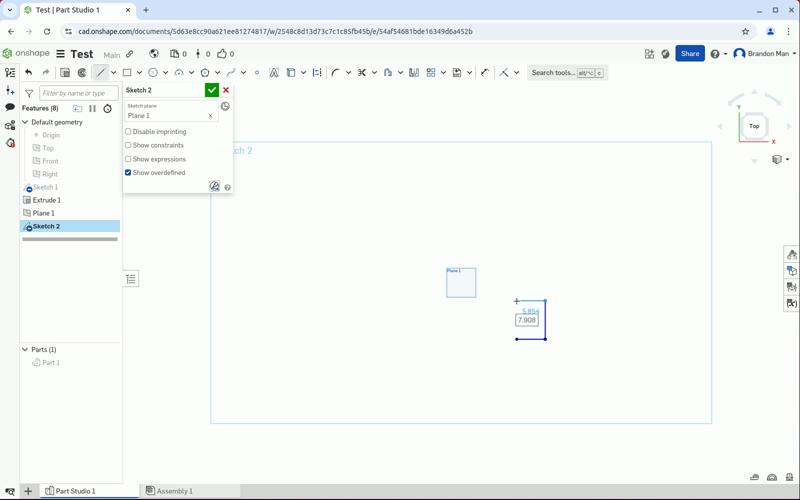
mouse_move(546, 300)
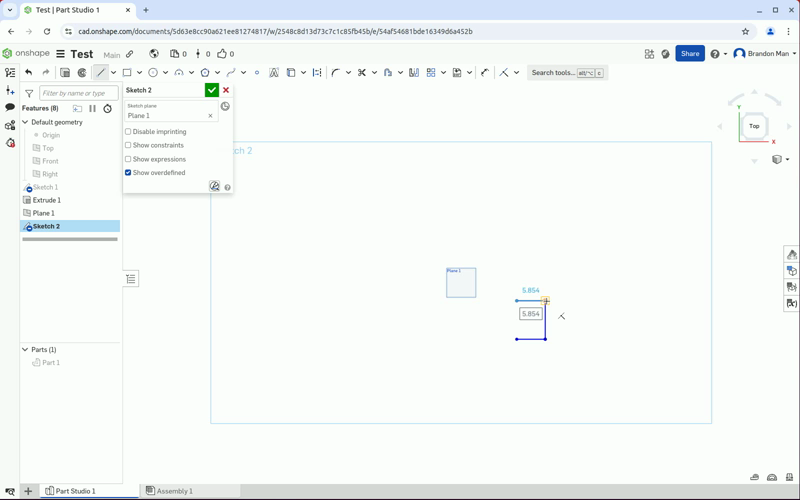
key_down(shift)
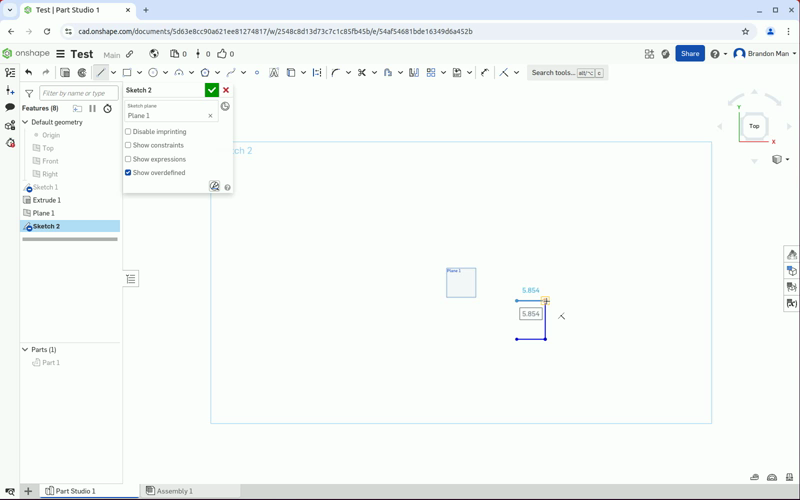
mouse_move(516, 339)
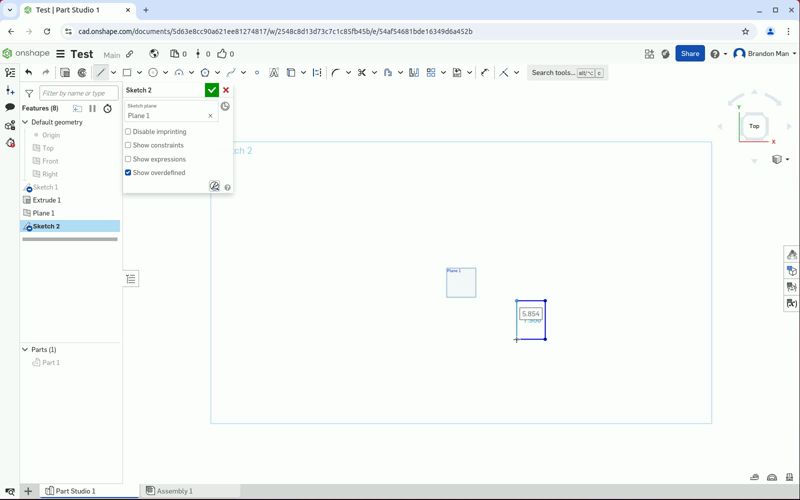
key_up(shift)
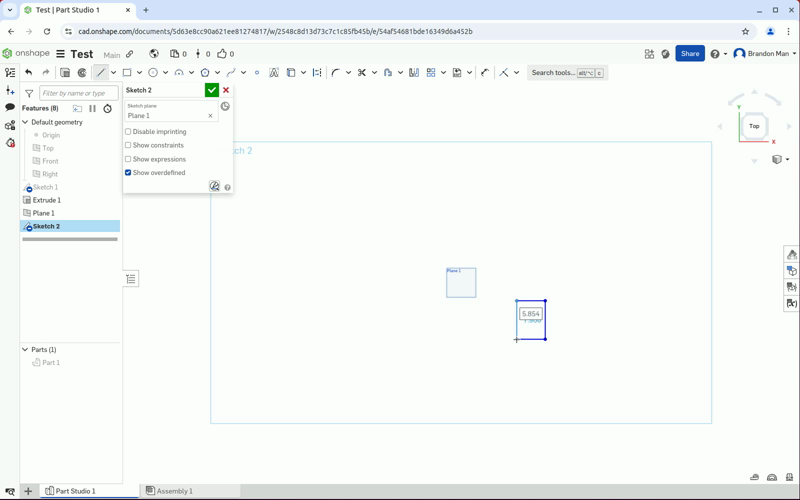
click(516, 339)
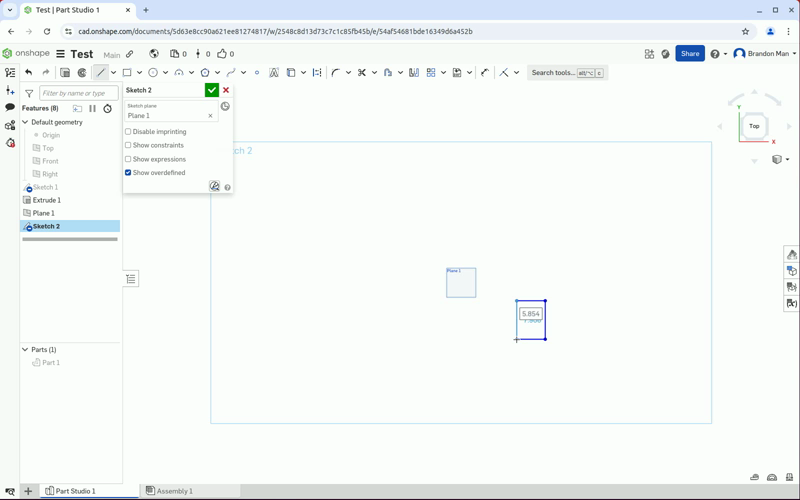
key(esc)
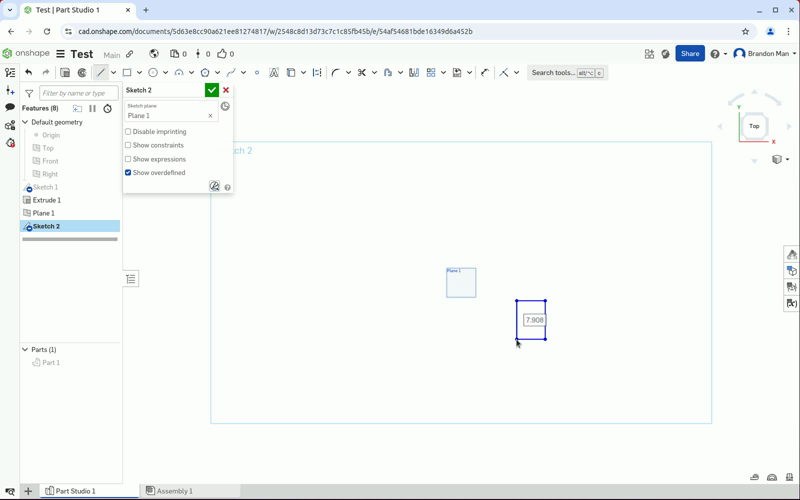
mouse_move(531, 337)
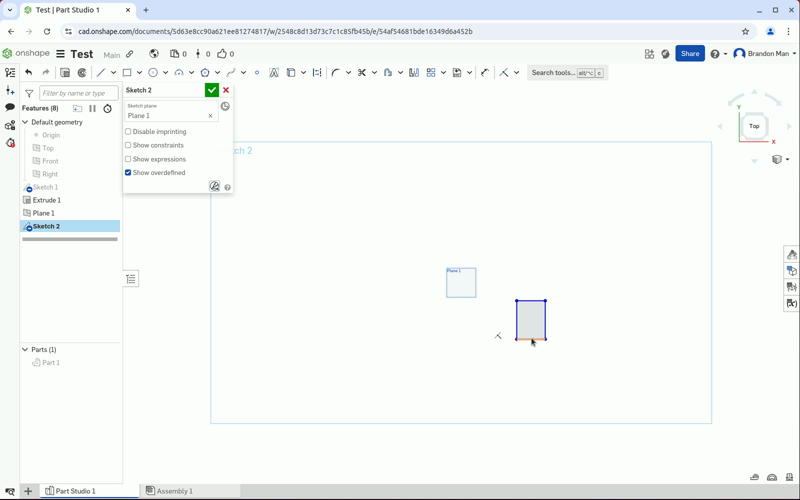
scroll(6)
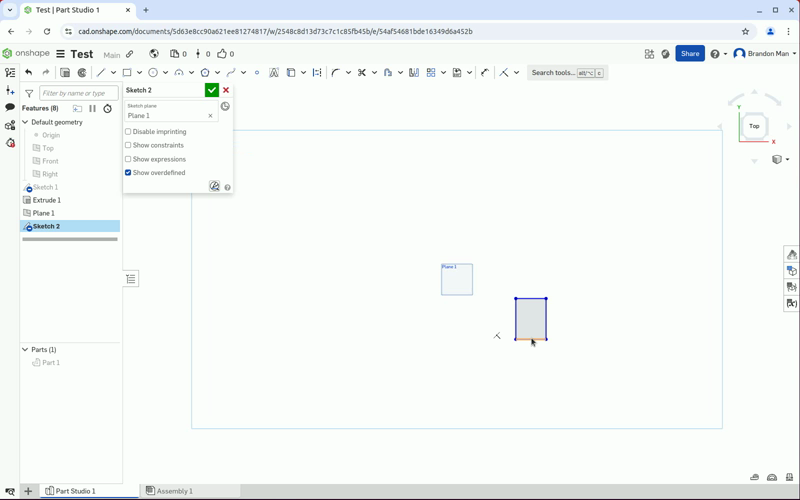
scroll(6)
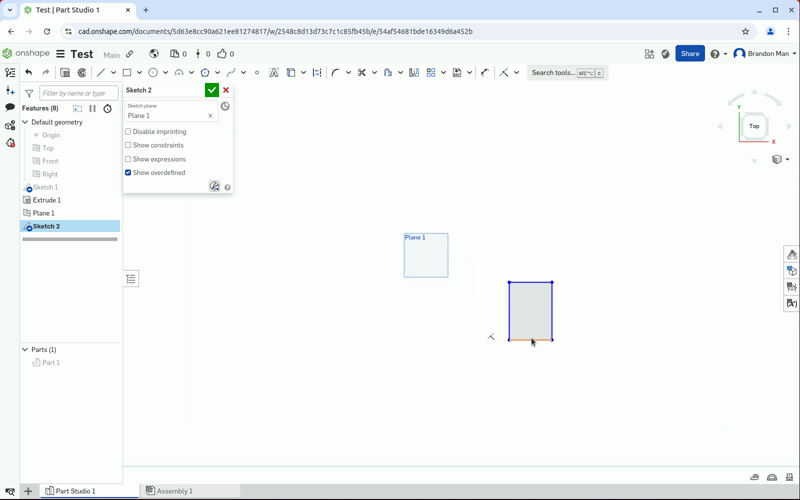
scroll(6)
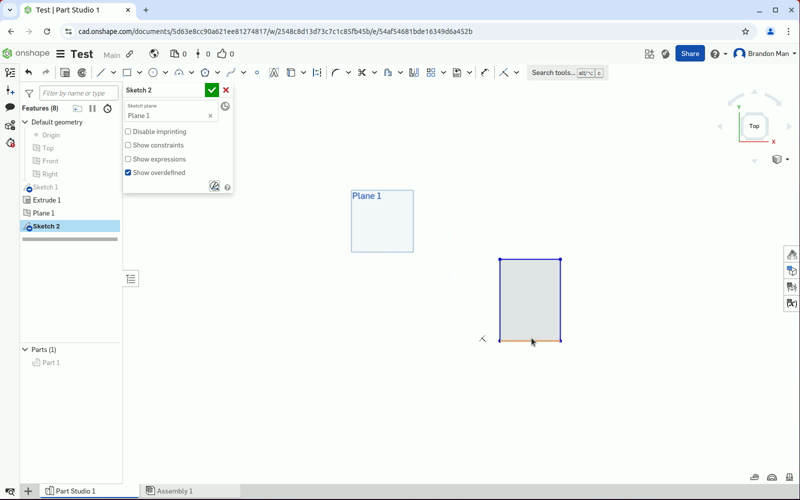
scroll(6)
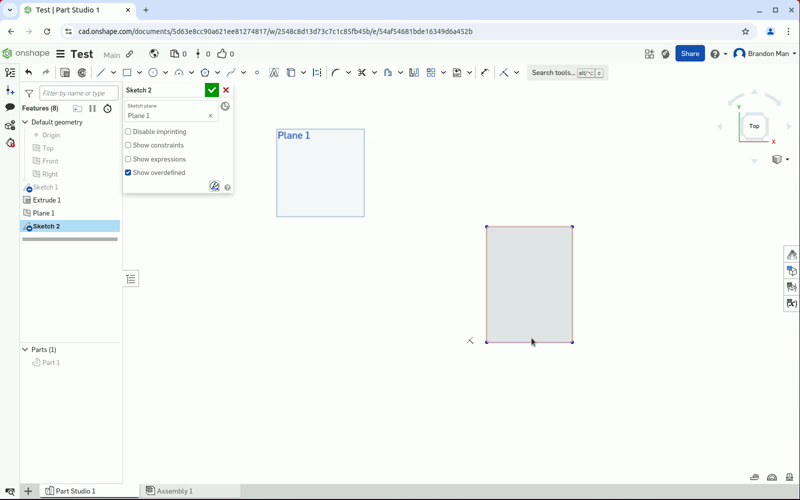
scroll(6)
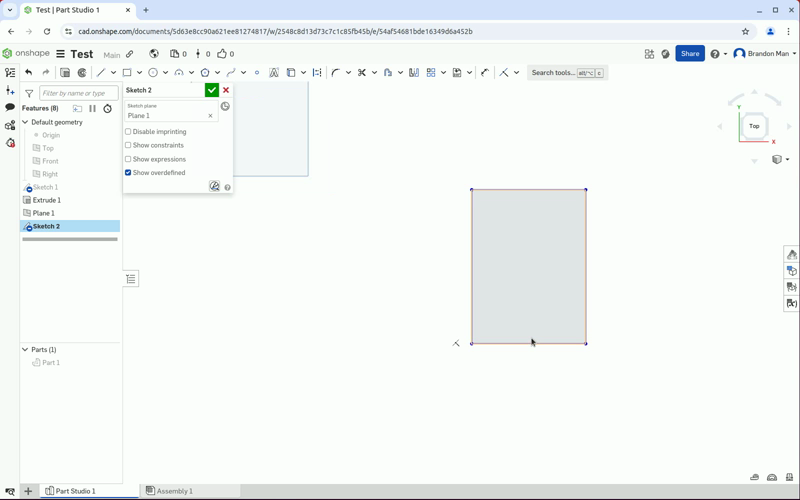
scroll(6)
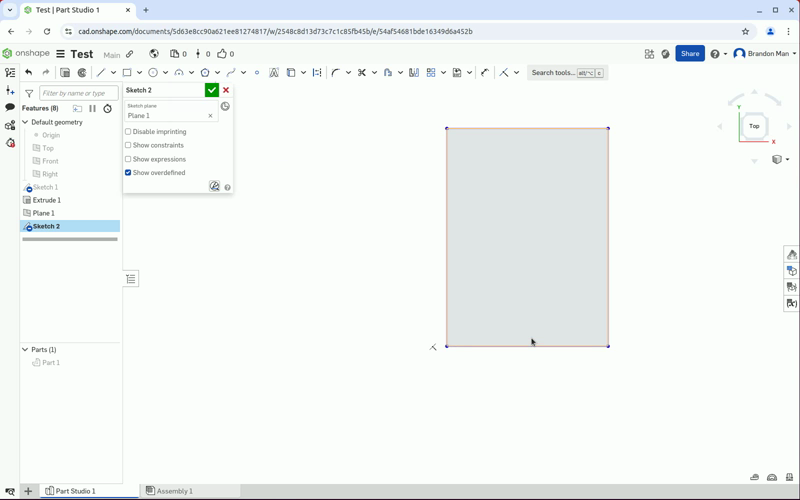
scroll(6)
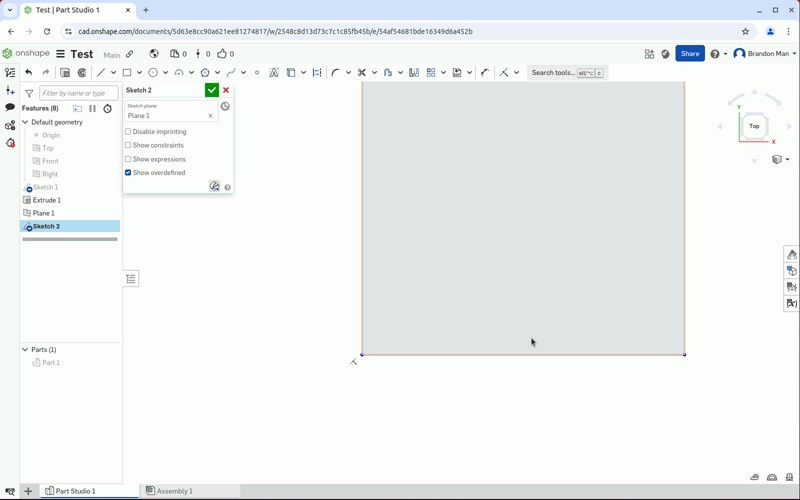
click(531, 337)
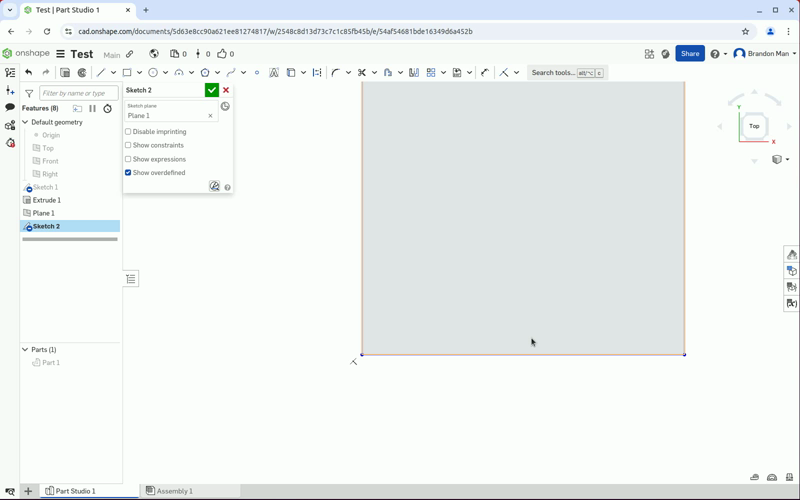
scroll(-6)
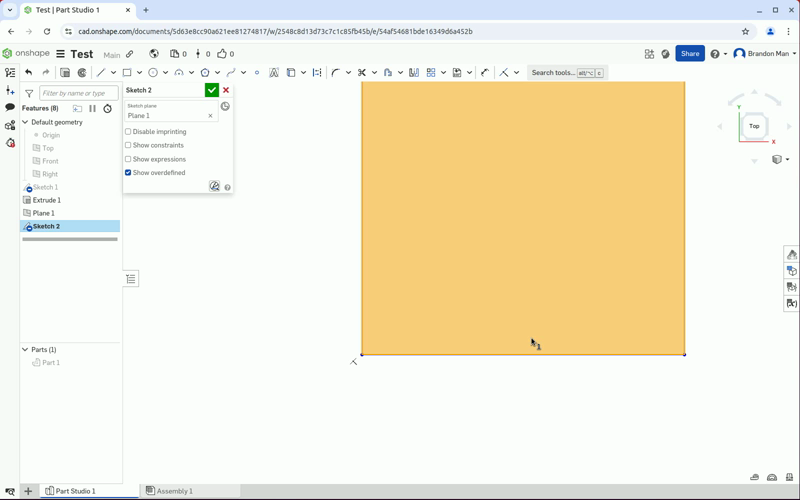
scroll(-6)
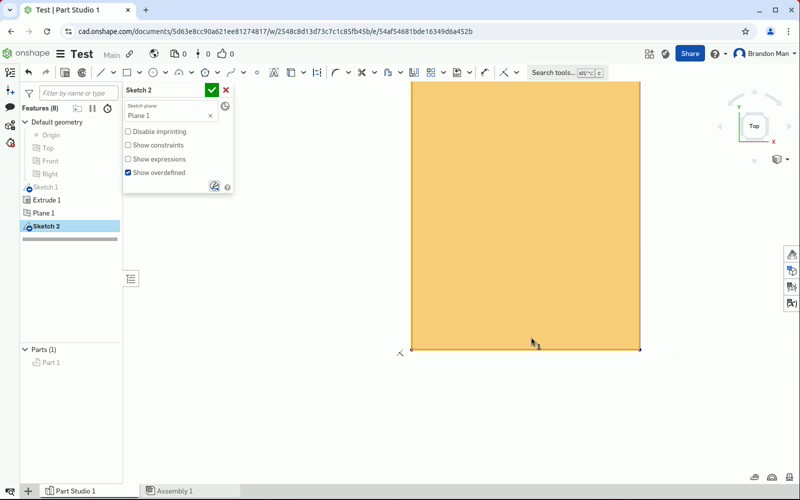
scroll(-6)
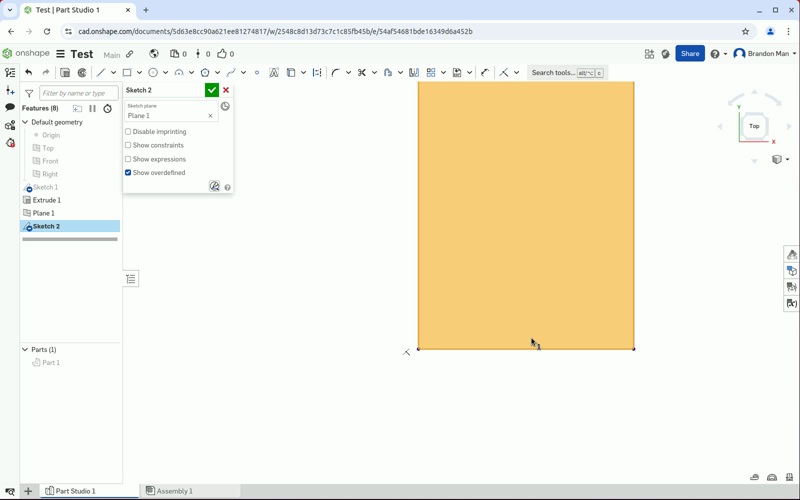
scroll(-6)
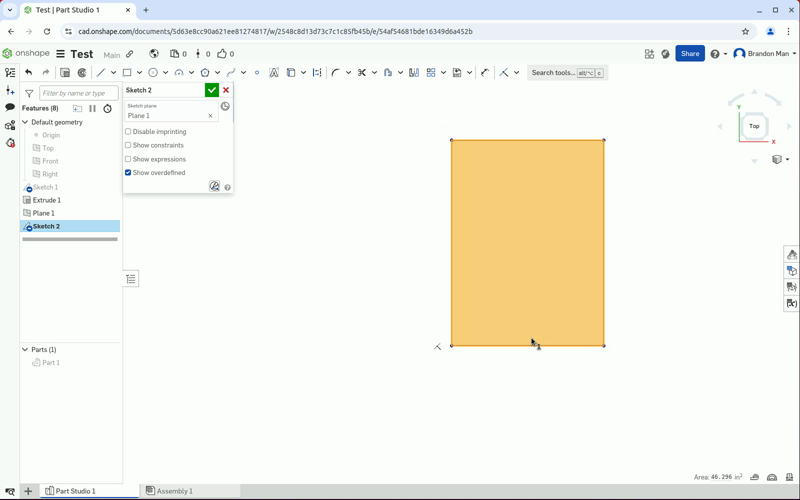
scroll(-6)
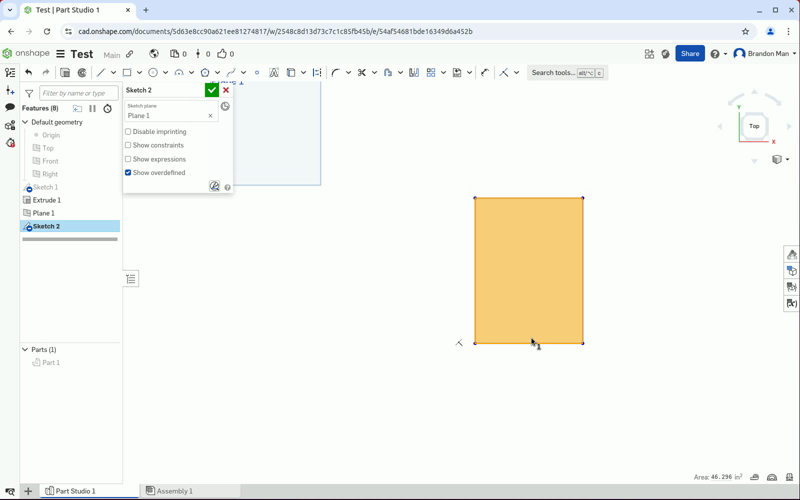
scroll(-6)
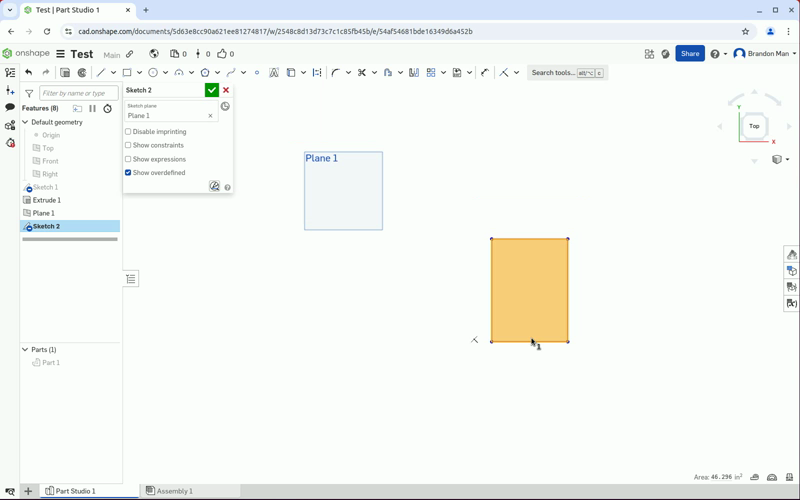
scroll(-6)
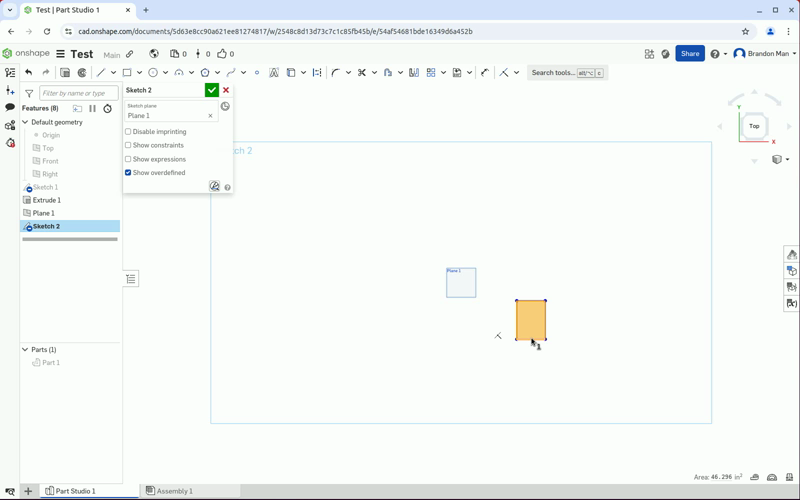
mouse_move(73, 352)
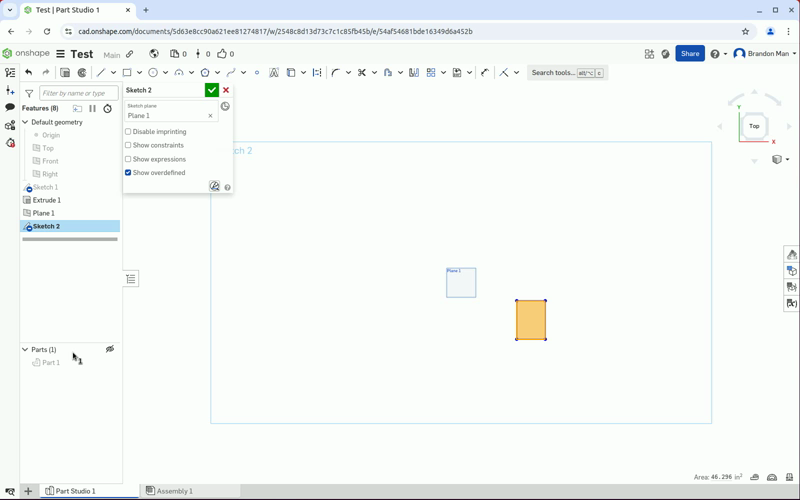
key(shift+y)
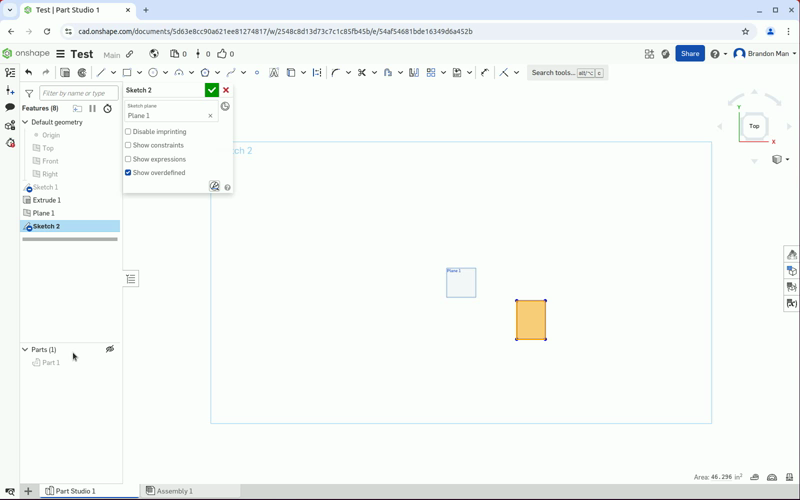
key(shift+e)
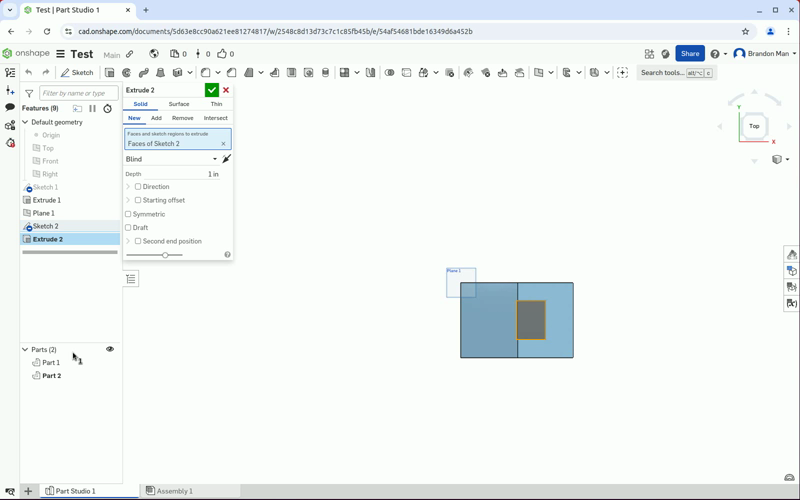
mouse_move(143, 106)
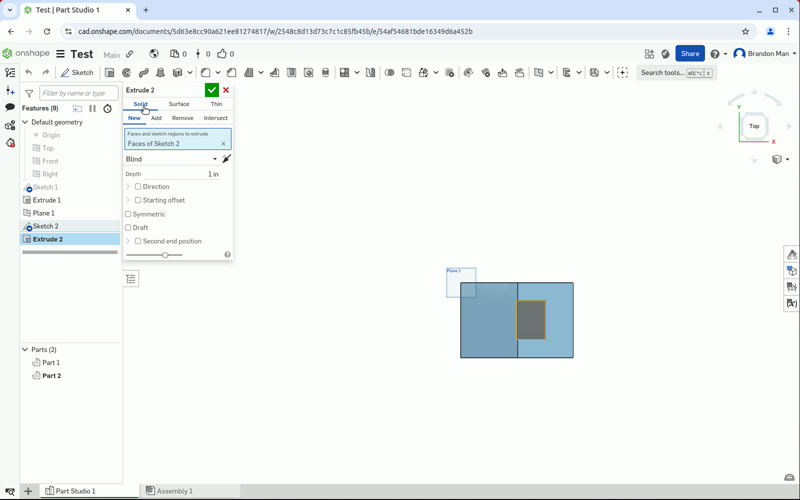
click(143, 106)
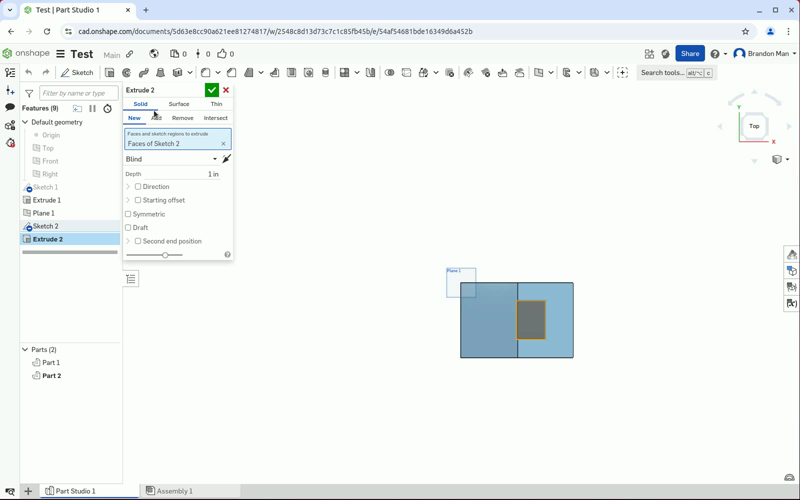
mouse_move(186, 120)
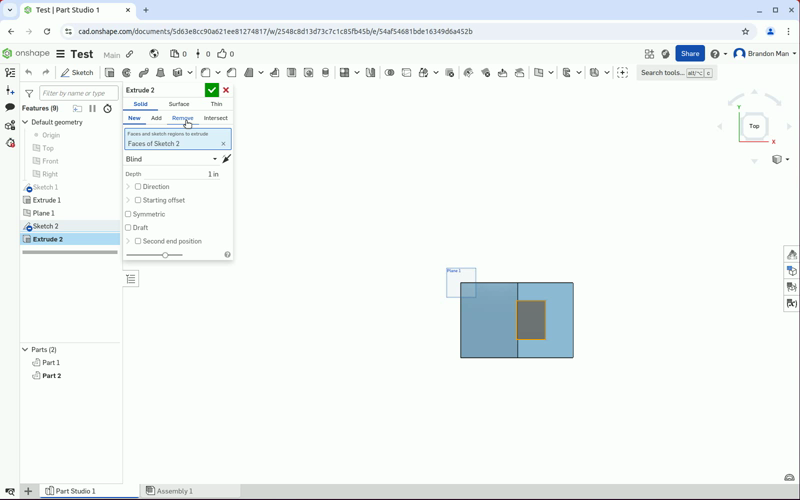
click(186, 120)
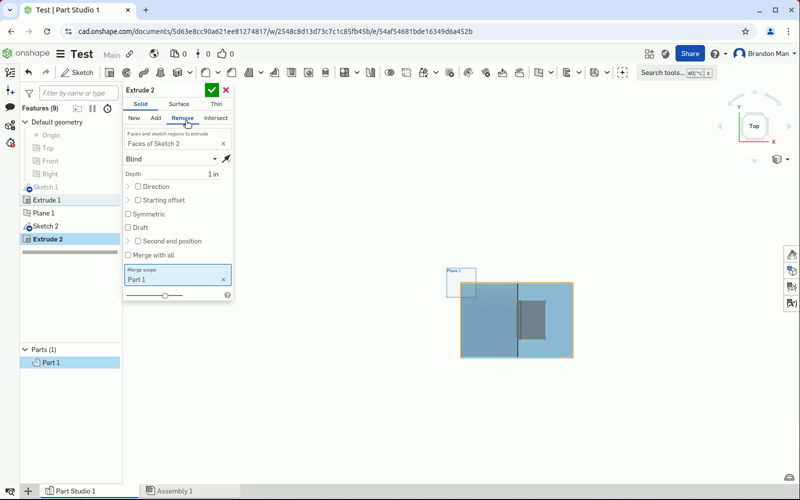
key(tab, 4)
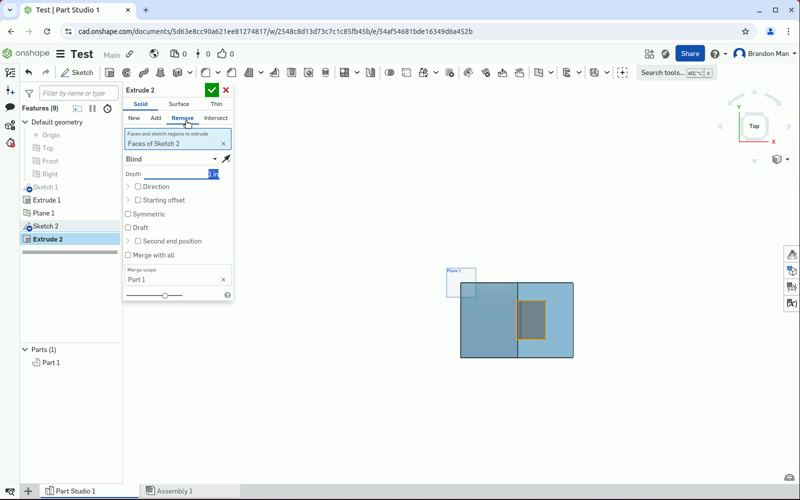
text(7.703)
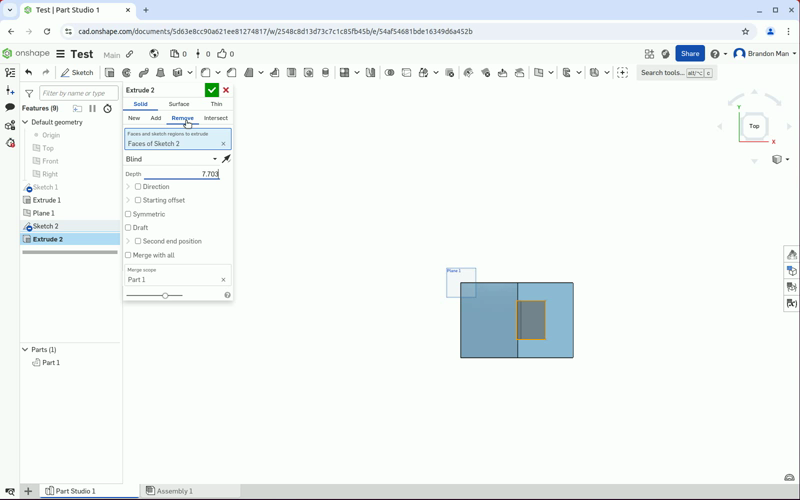
key(tab, 6)
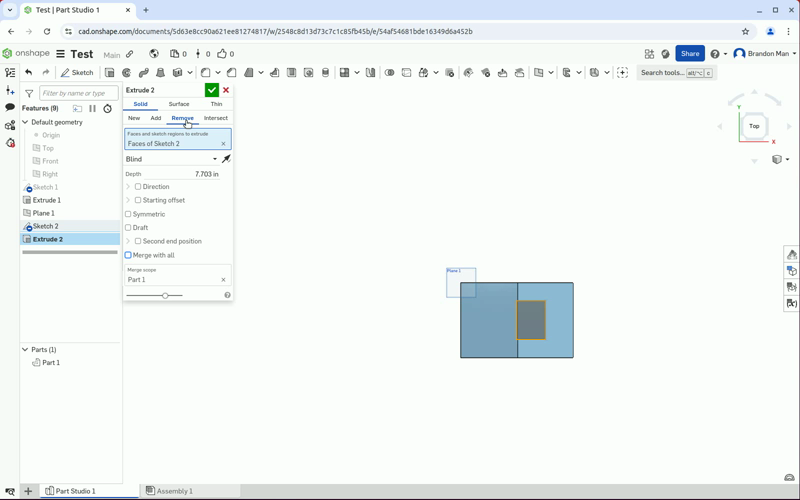
key(space)
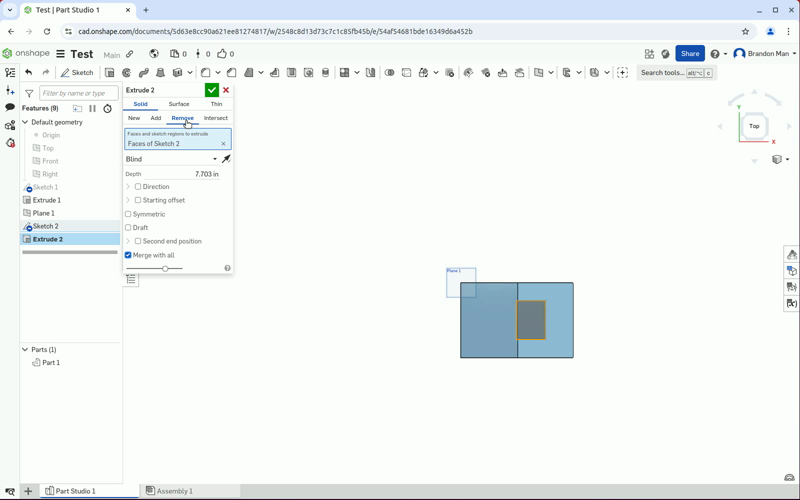
key(enter)
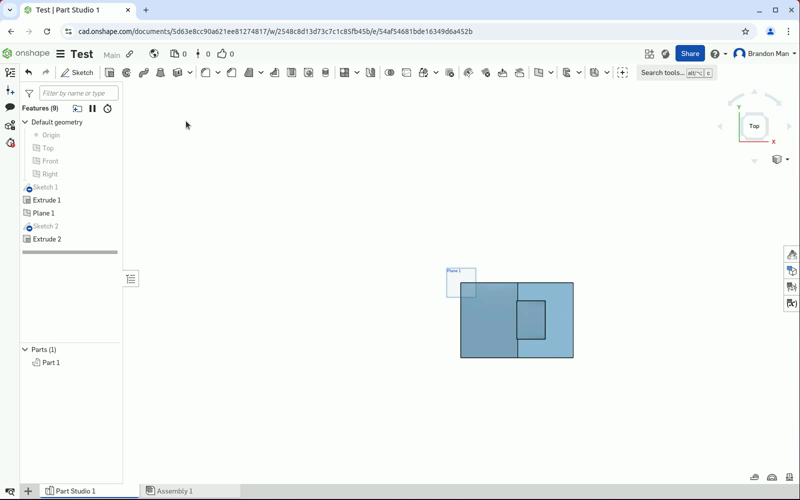
key(shift+h)
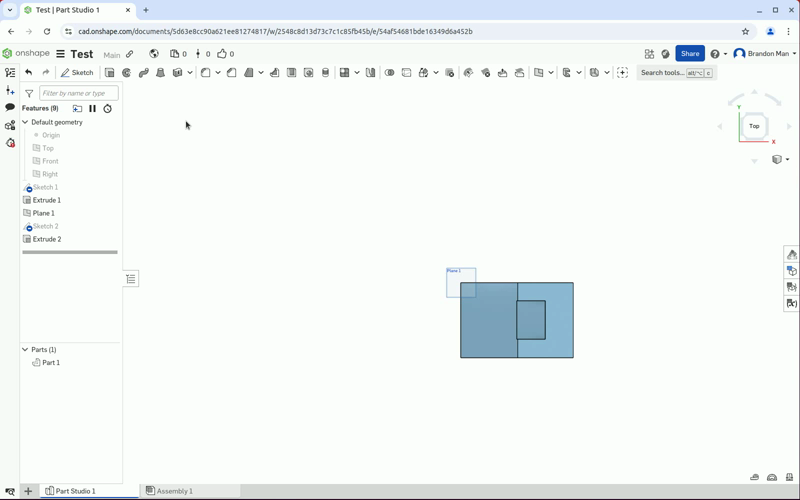
key(shift+h)
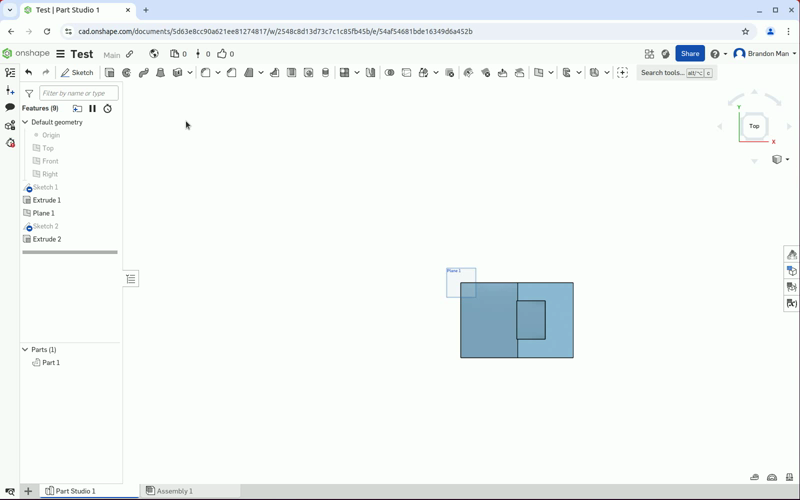
mouse_move(73, 189)
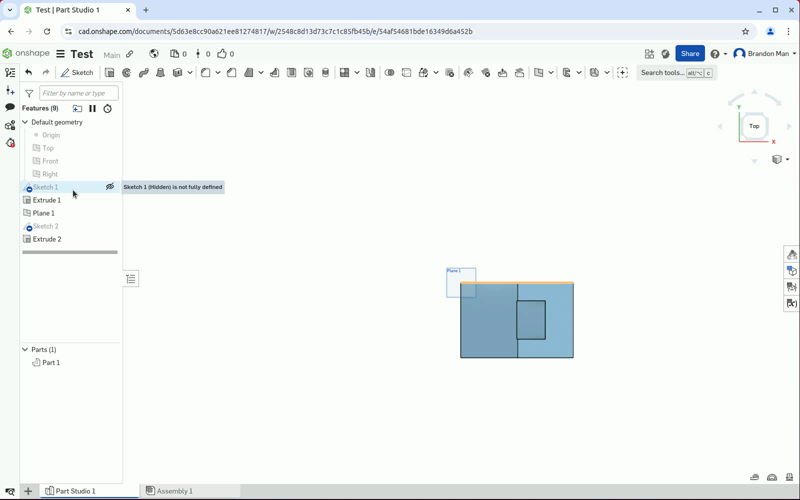
click(73, 189)
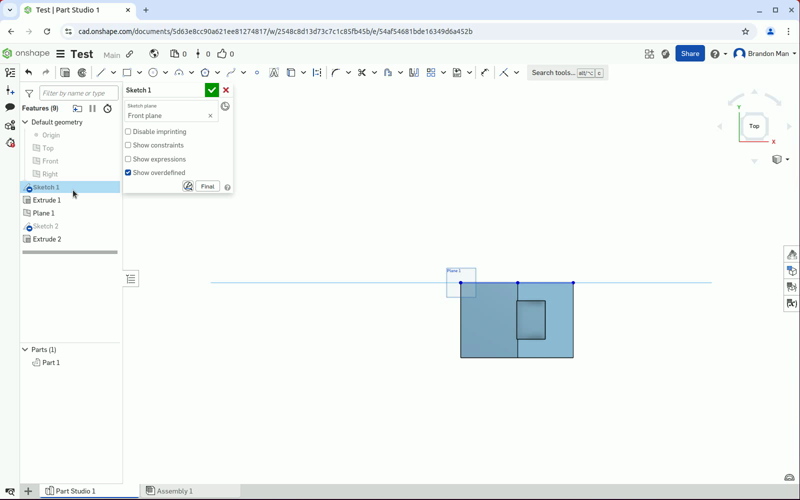
mouse_move(229, 92)
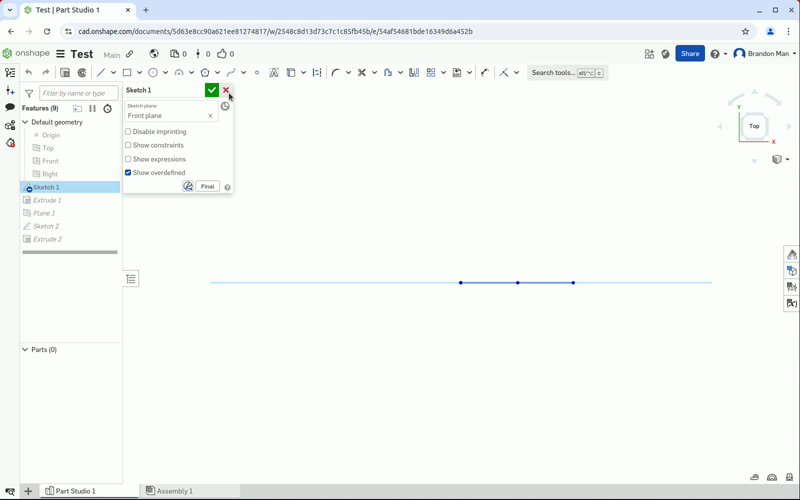
click(229, 92)
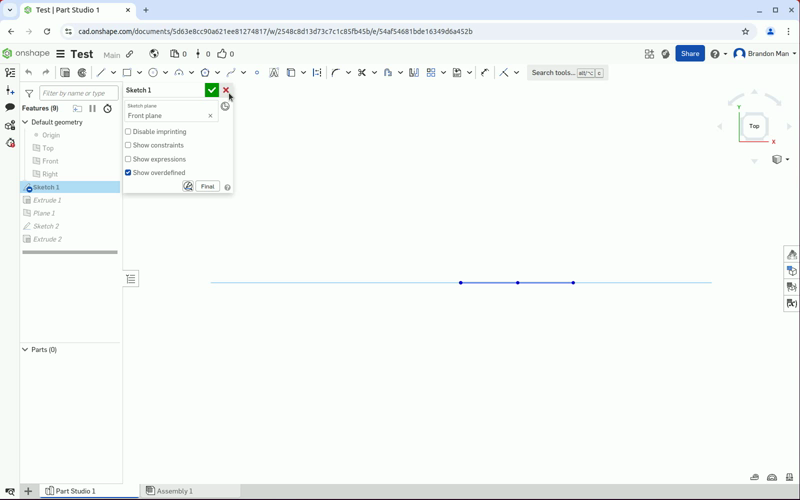
key(shift+s)
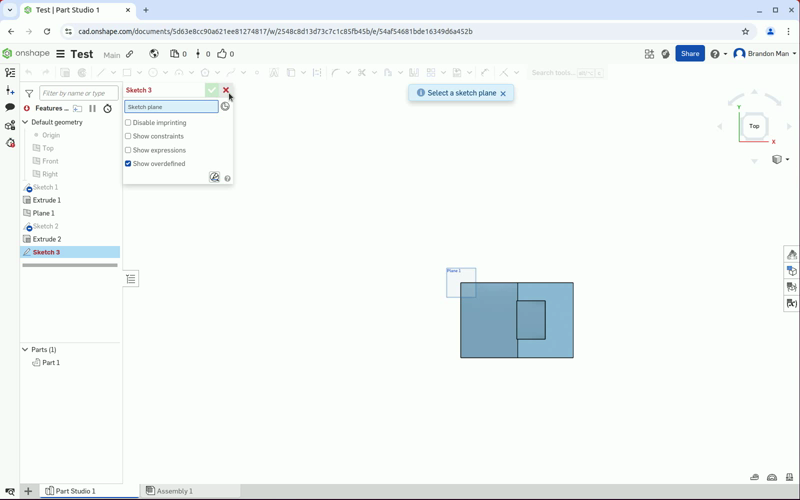
mouse_move(73, 215)
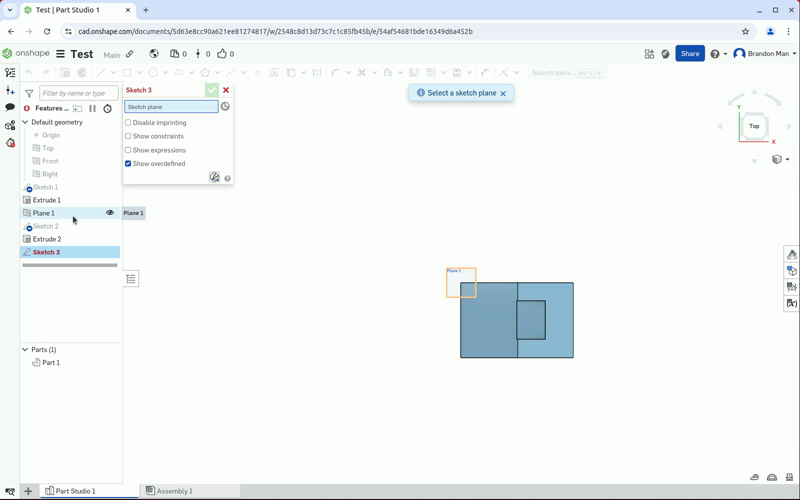
click(73, 215)
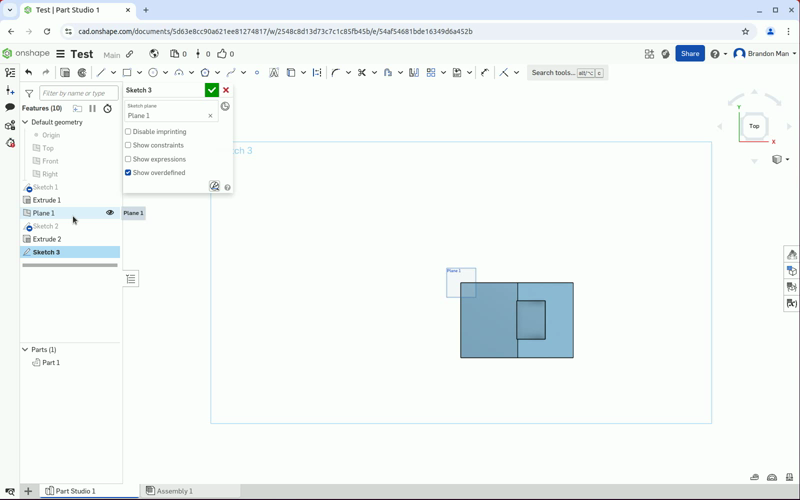
mouse_move(73, 352)
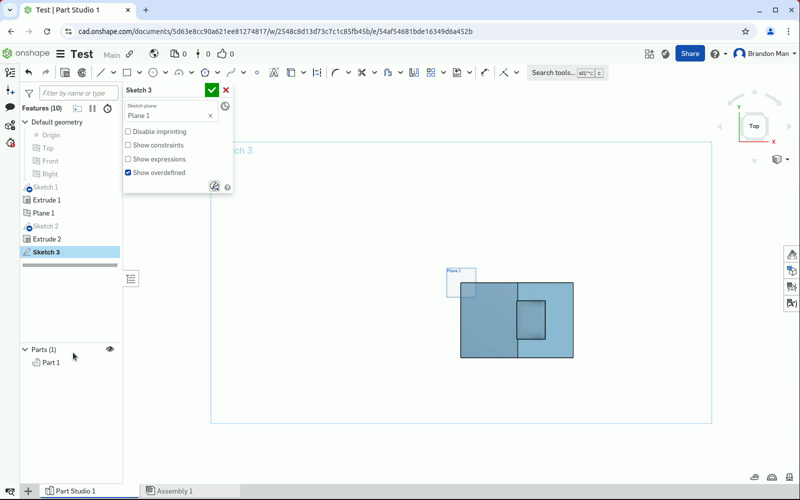
key(y)
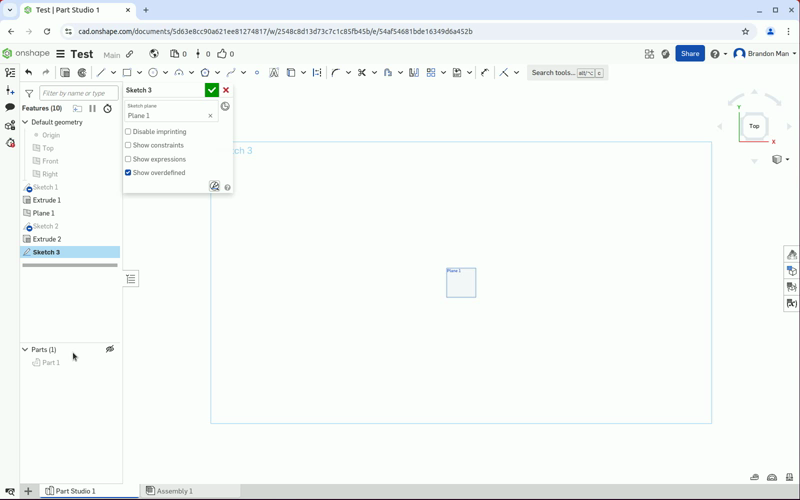
key(l)
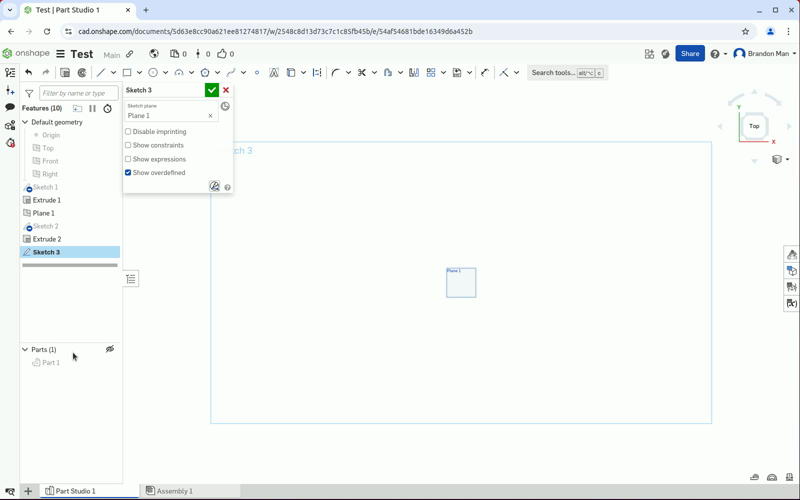
key_down(shift)
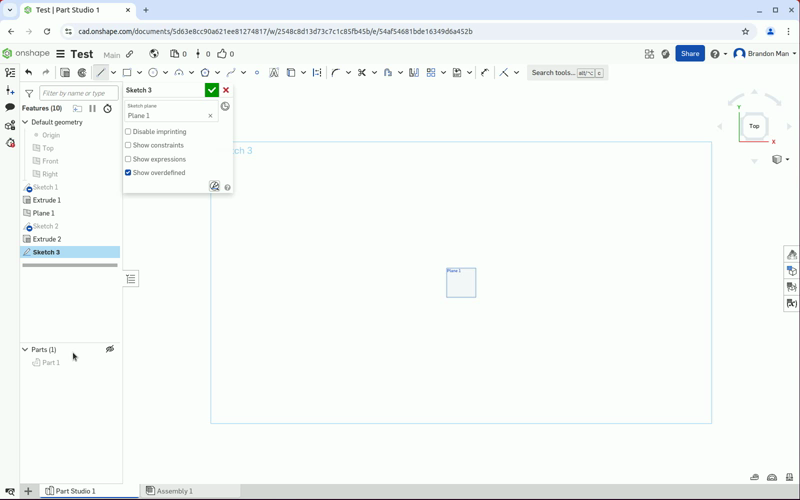
mouse_move(460, 339)
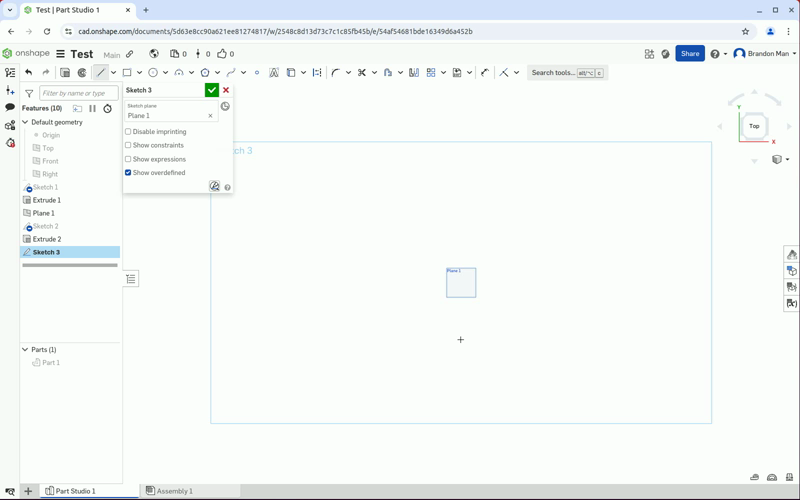
click(460, 339)
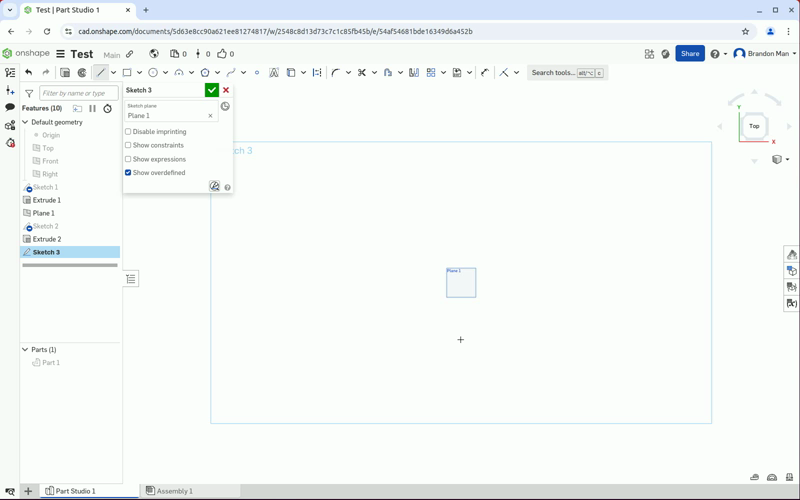
key_up(shift)
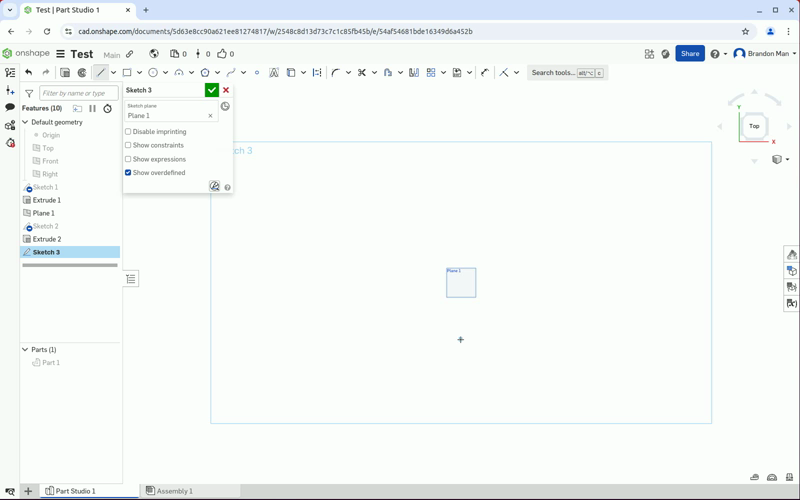
key_down(shift)
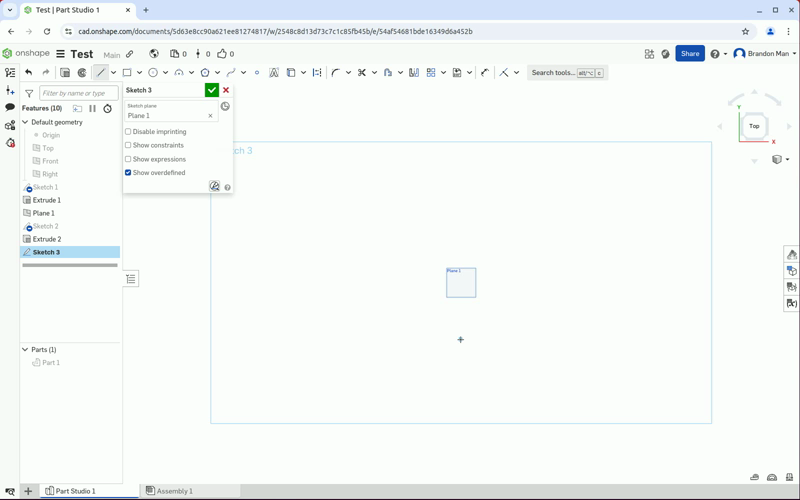
mouse_move(490, 339)
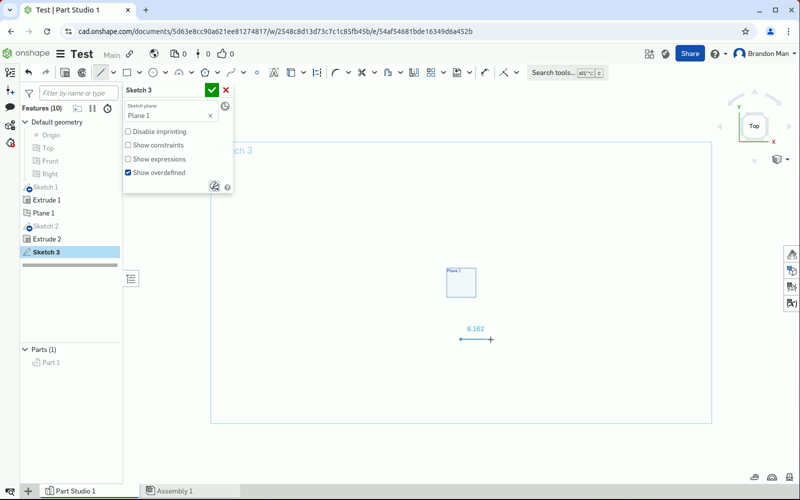
mouse_move(517, 339)
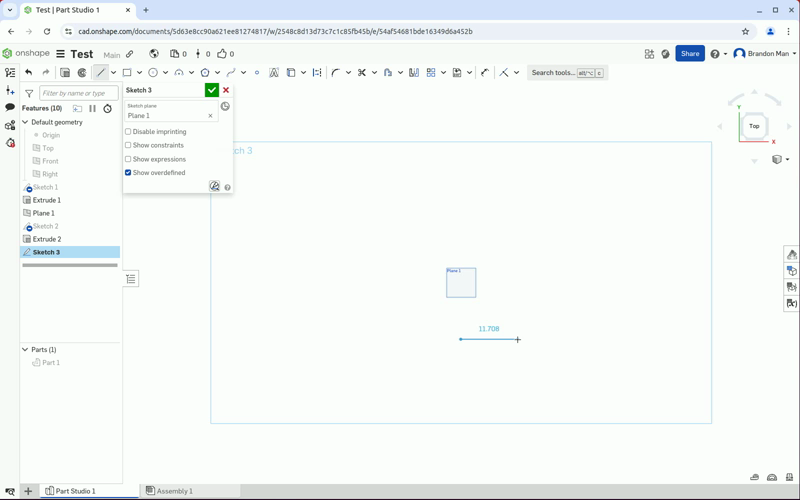
click(517, 339)
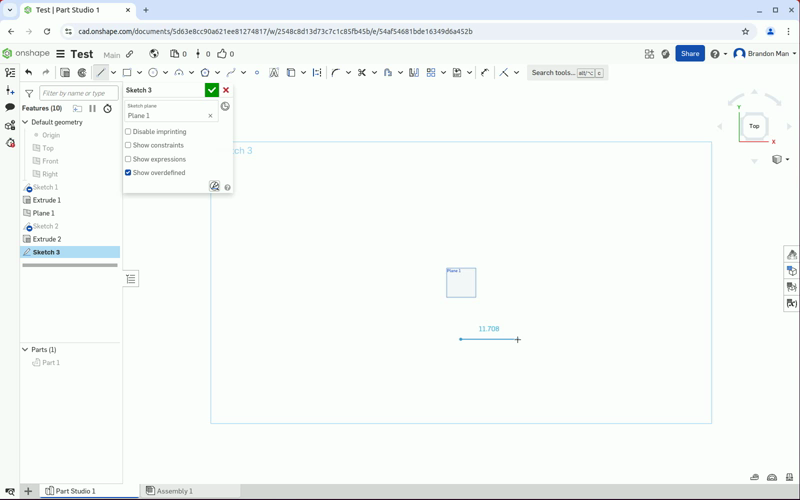
key_up(shift)
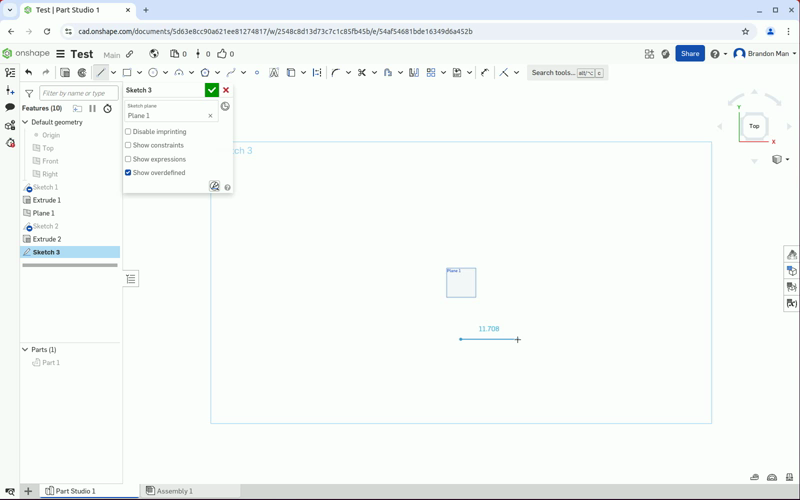
key_down(shift)
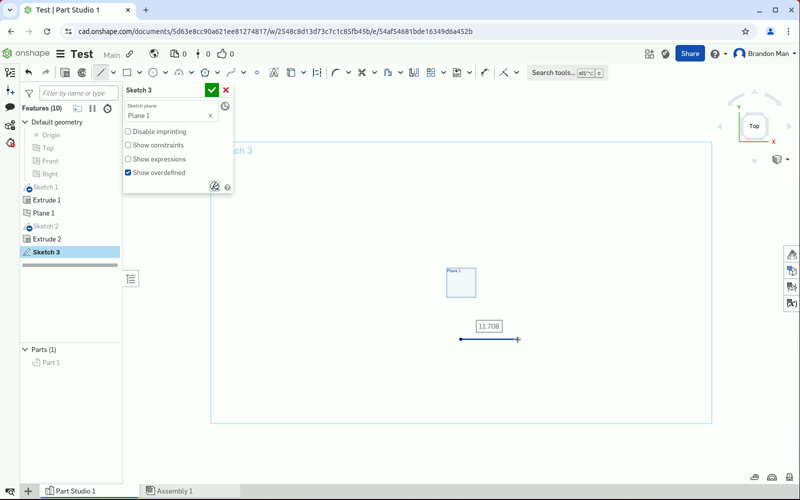
mouse_move(547, 339)
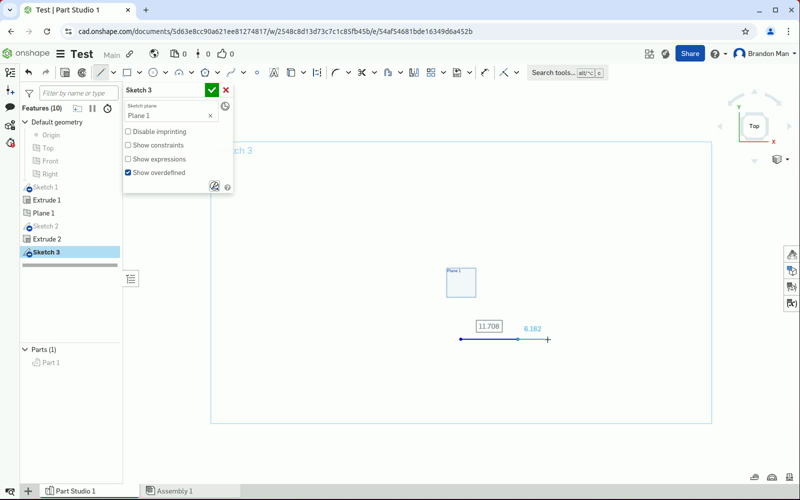
mouse_move(517, 301)
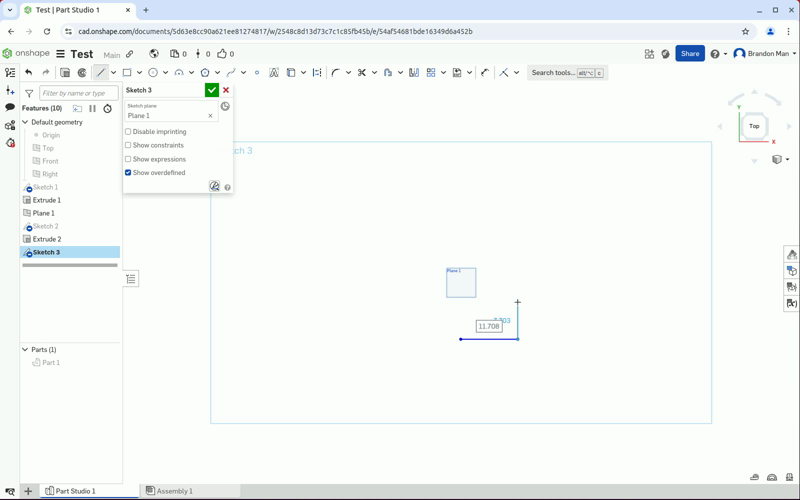
click(517, 301)
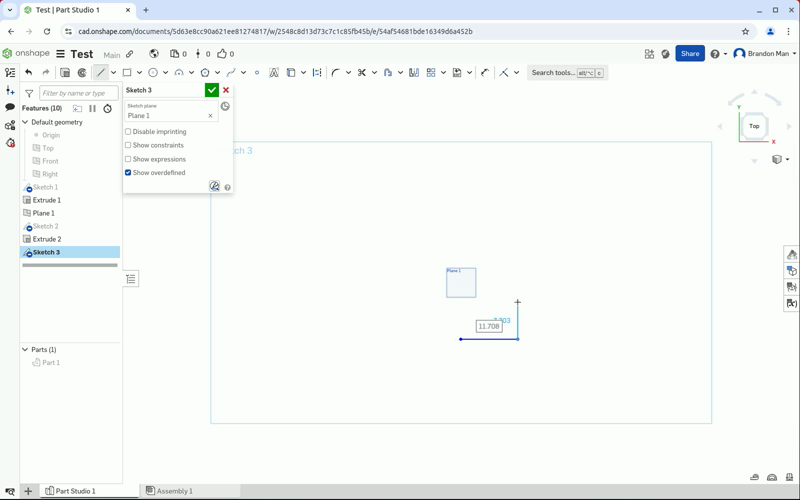
key_up(shift)
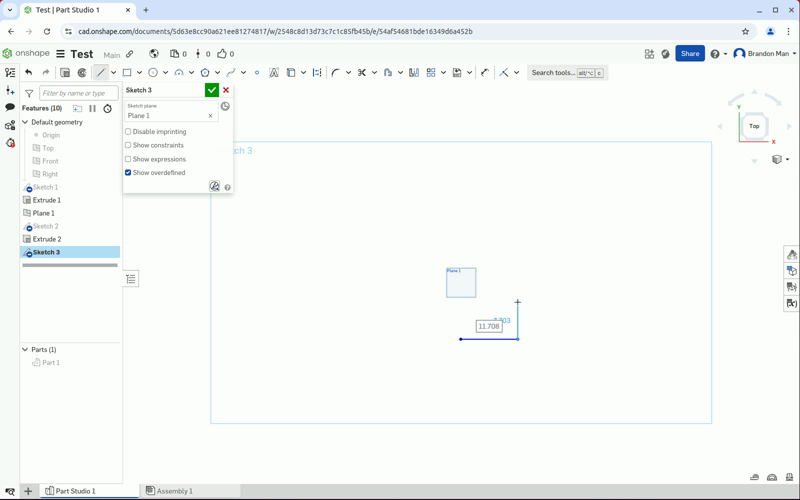
key_down(shift)
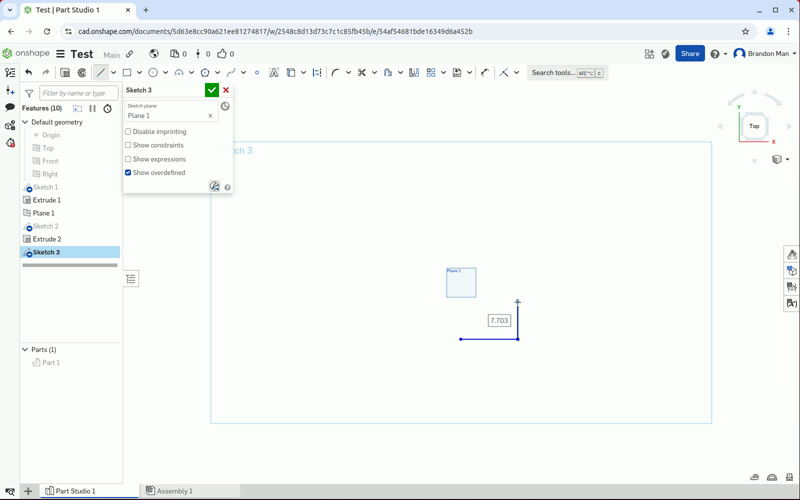
mouse_move(547, 301)
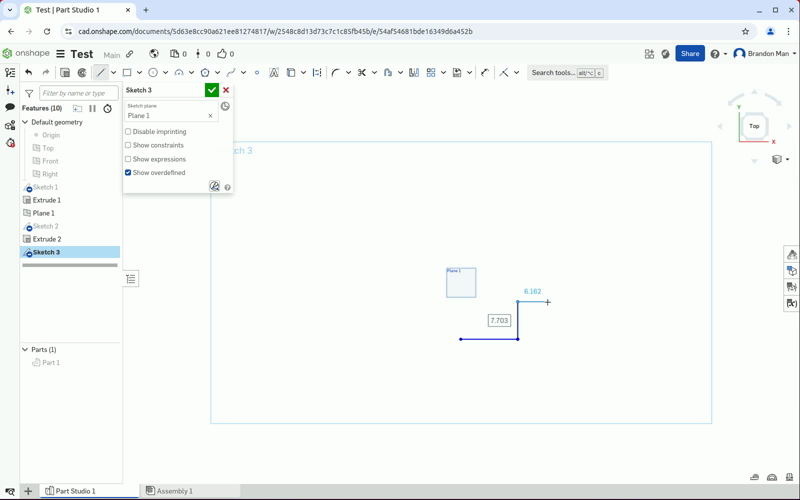
mouse_move(460, 301)
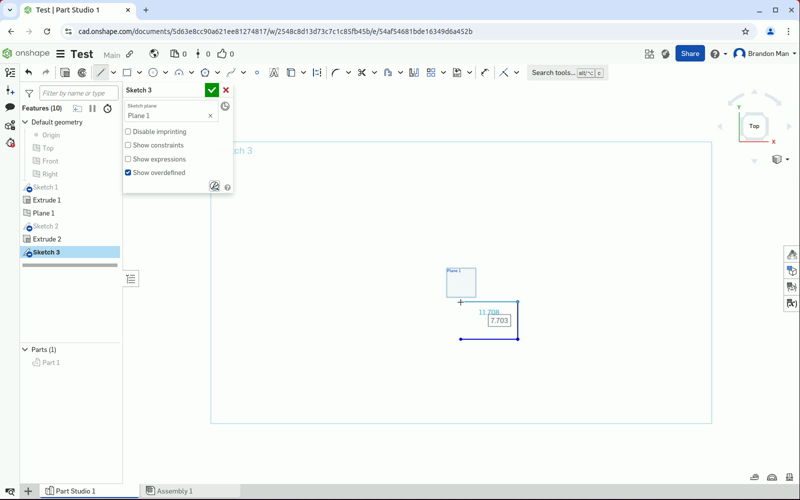
click(460, 301)
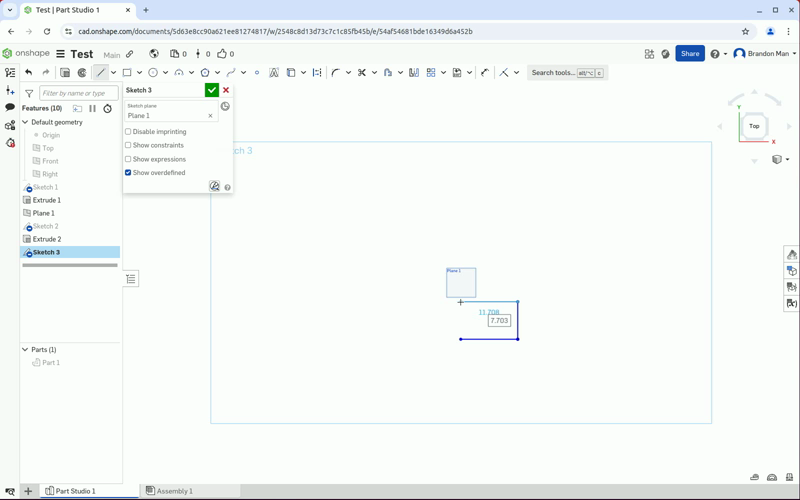
key_up(shift)
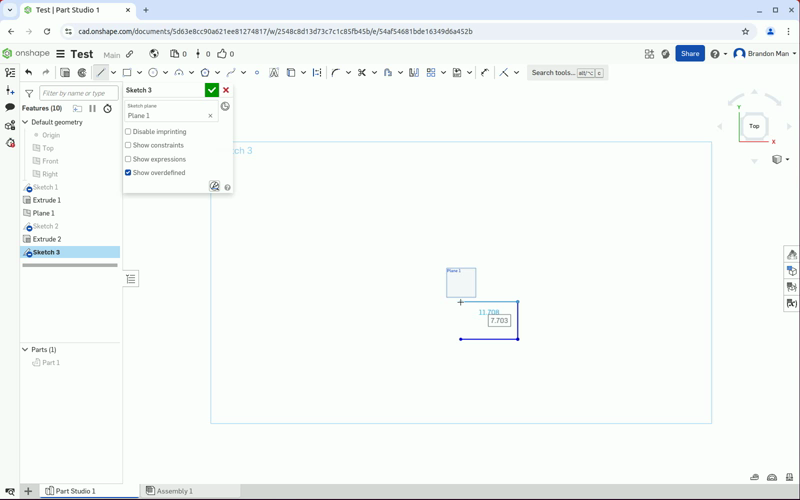
mouse_move(490, 301)
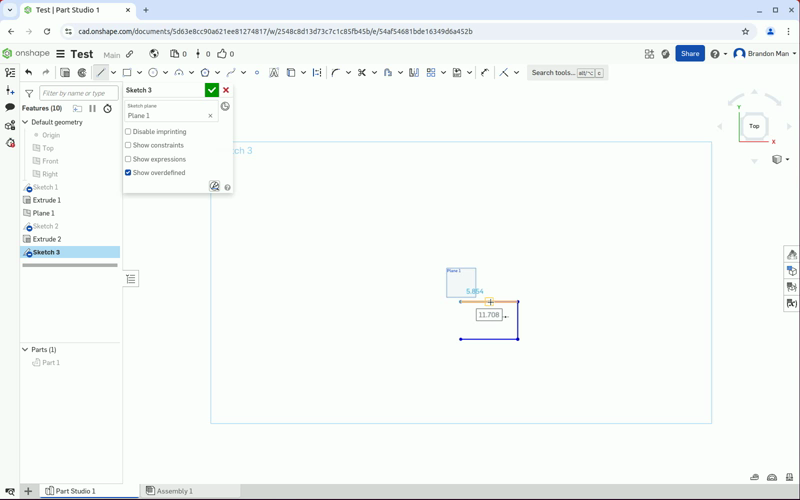
key_down(shift)
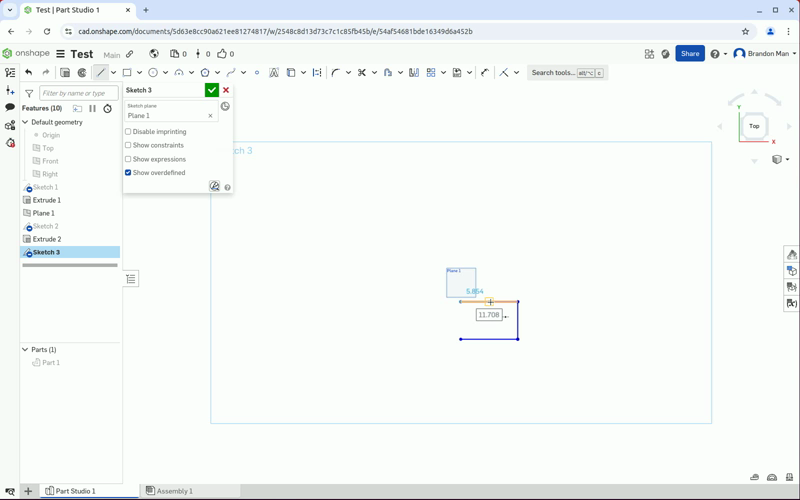
mouse_move(460, 339)
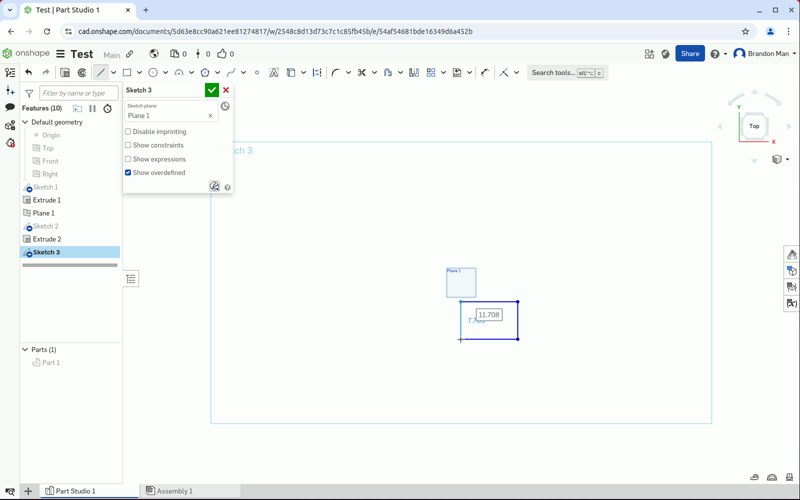
key_up(shift)
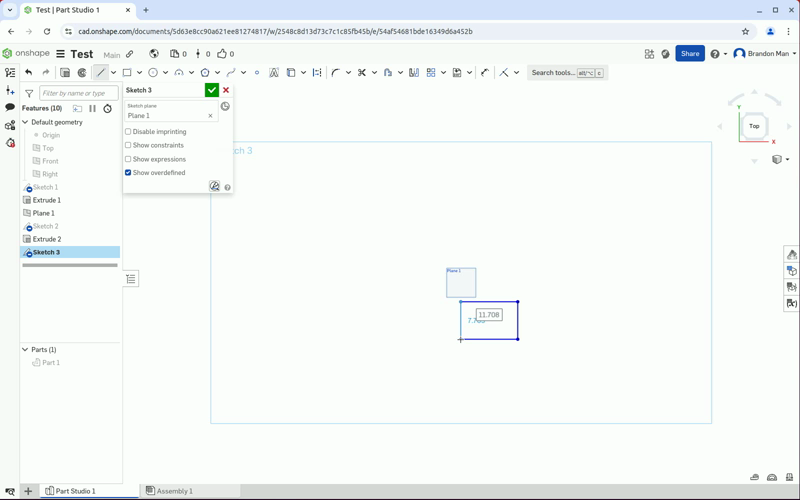
click(460, 339)
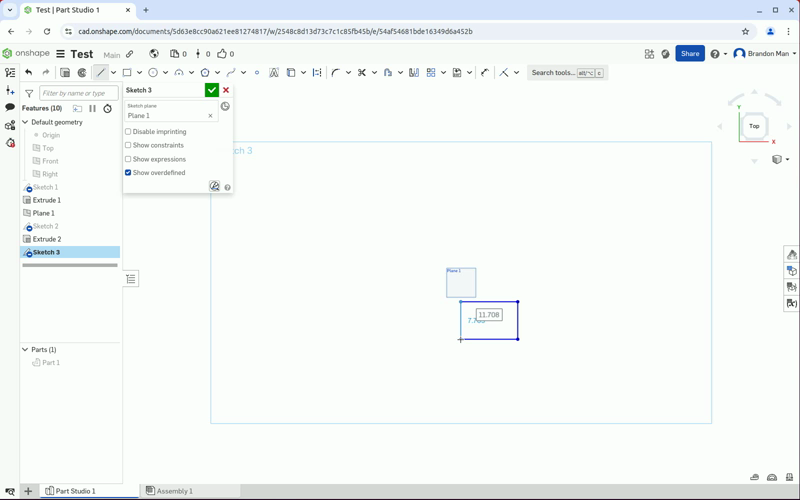
key(esc)
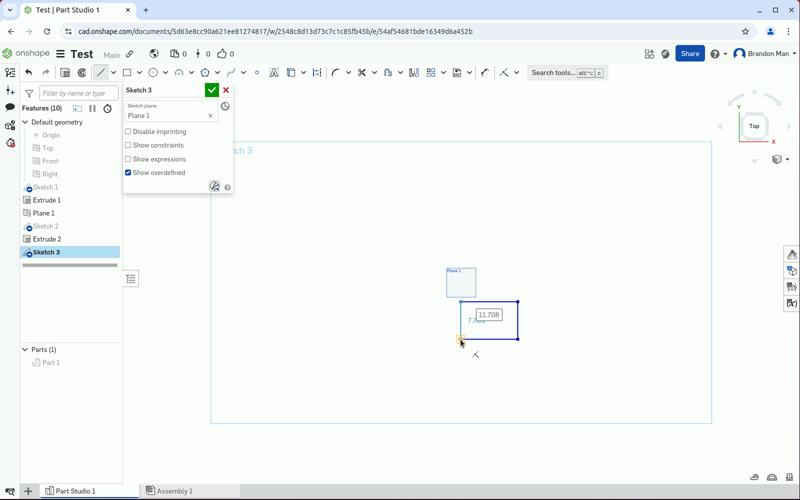
mouse_move(493, 321)
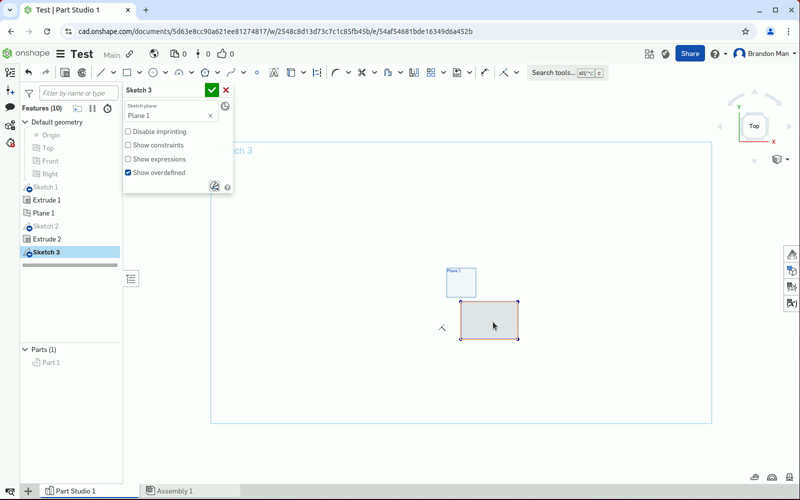
click(493, 321)
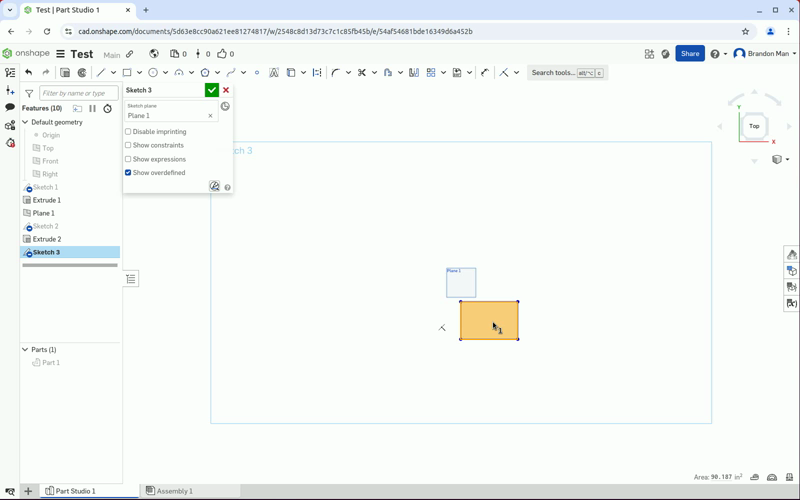
mouse_move(73, 352)
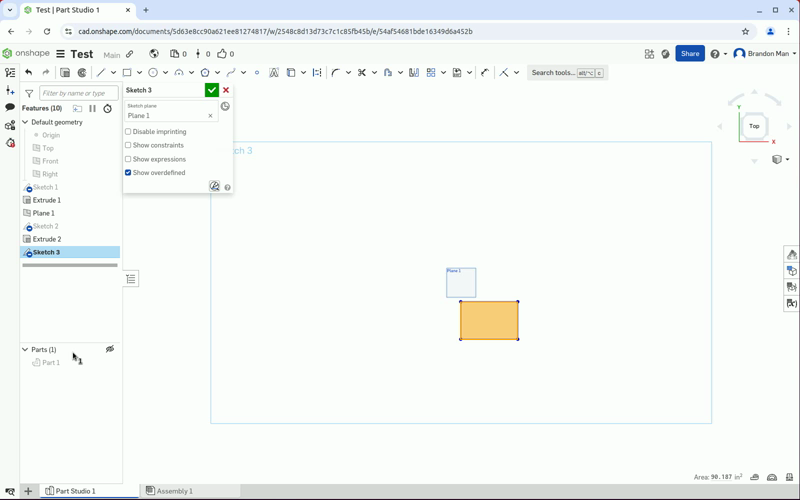
key(shift+y)
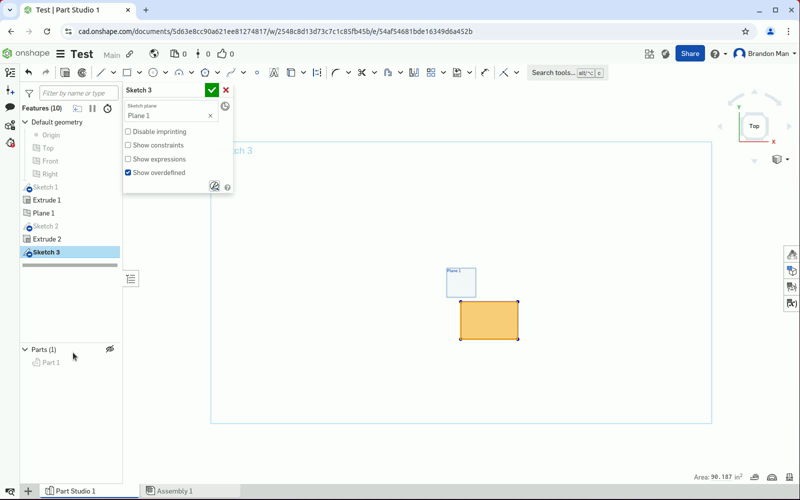
key(shift+e)
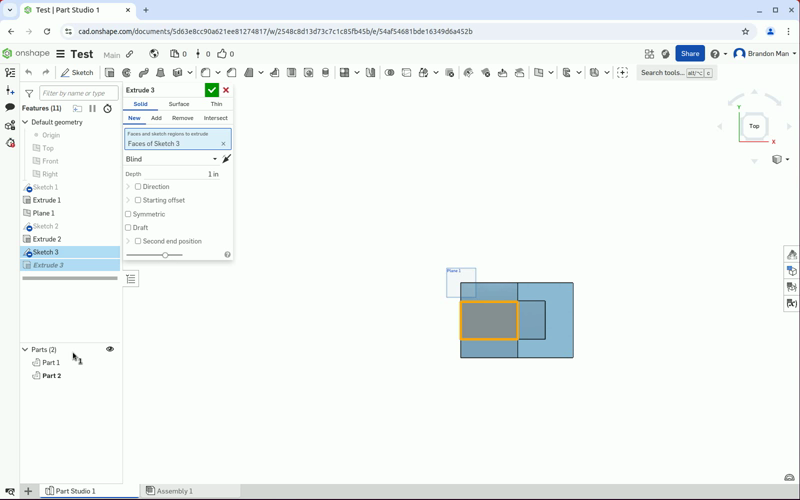
mouse_move(143, 106)
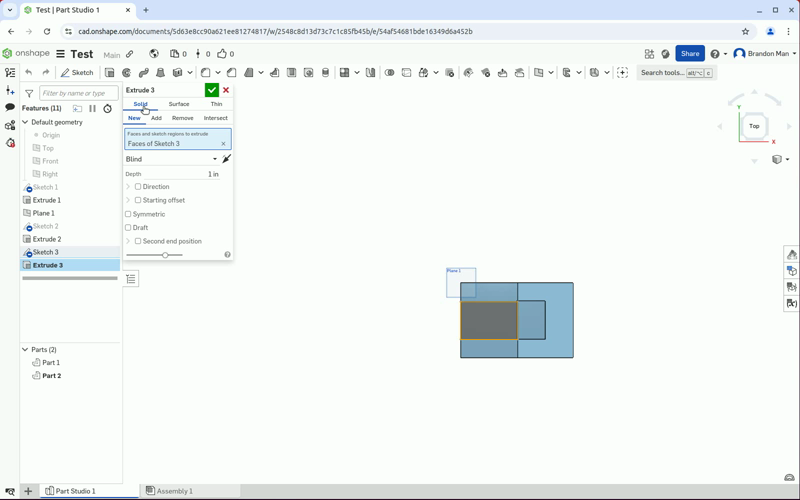
click(143, 106)
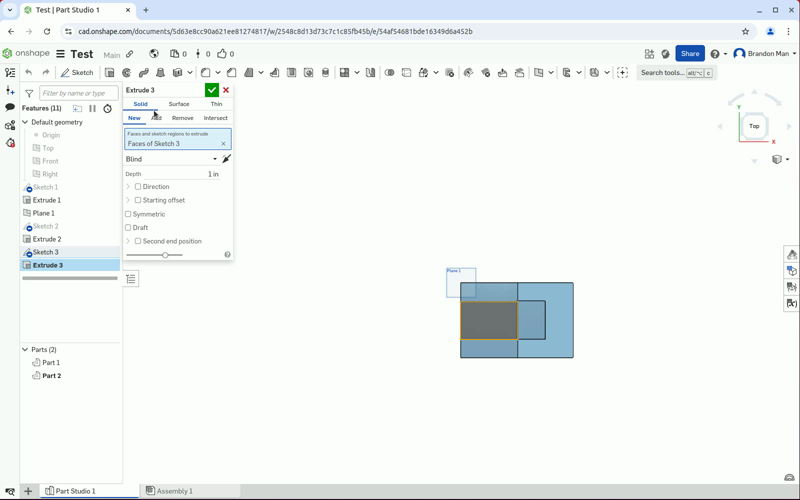
mouse_move(186, 120)
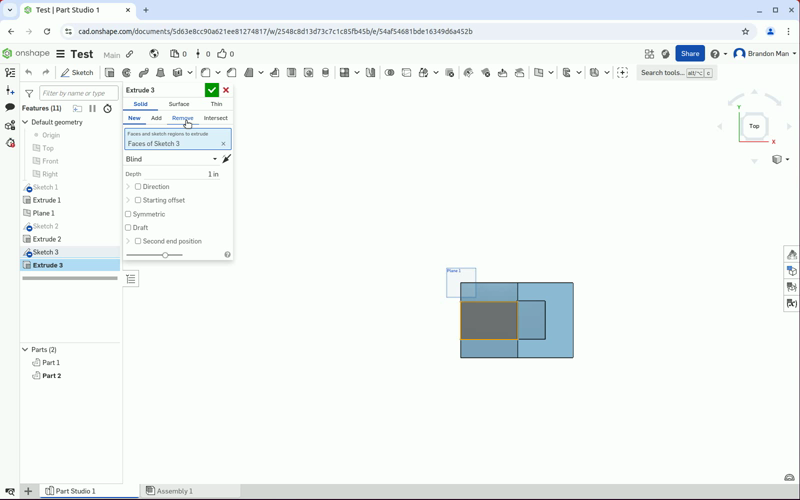
click(186, 120)
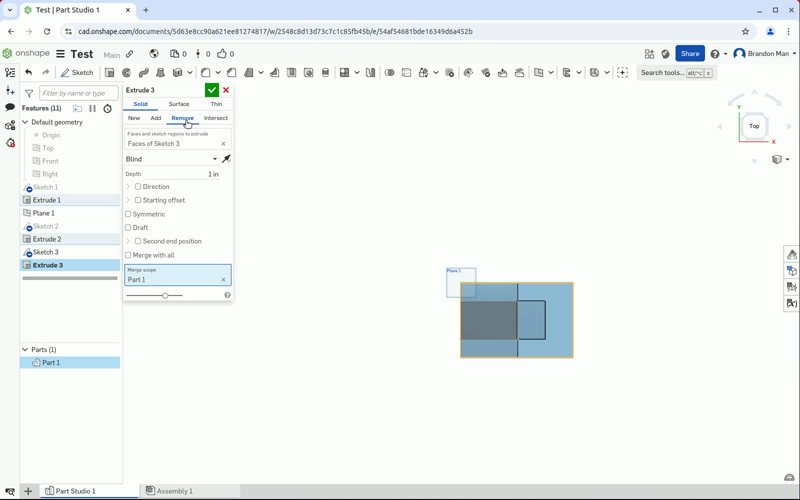
key(tab, 4)
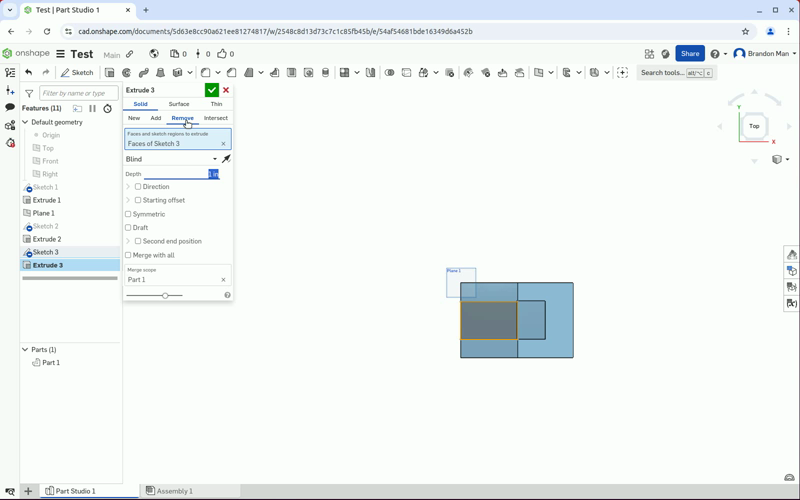
text(7.703)
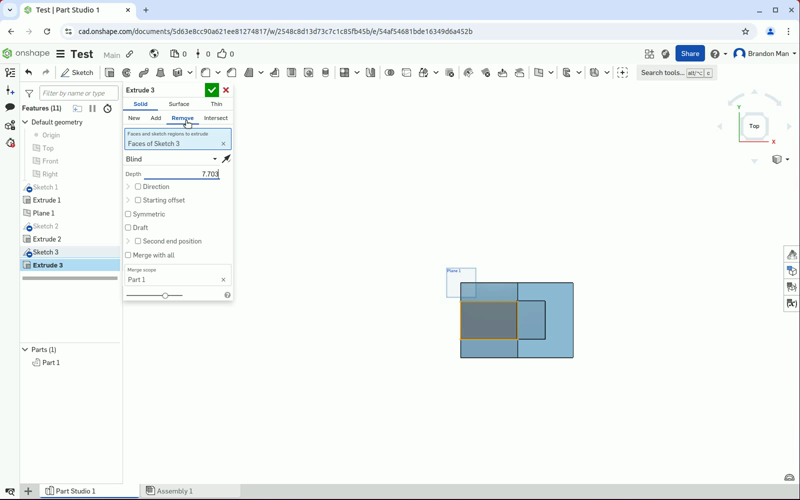
key(tab, 6)
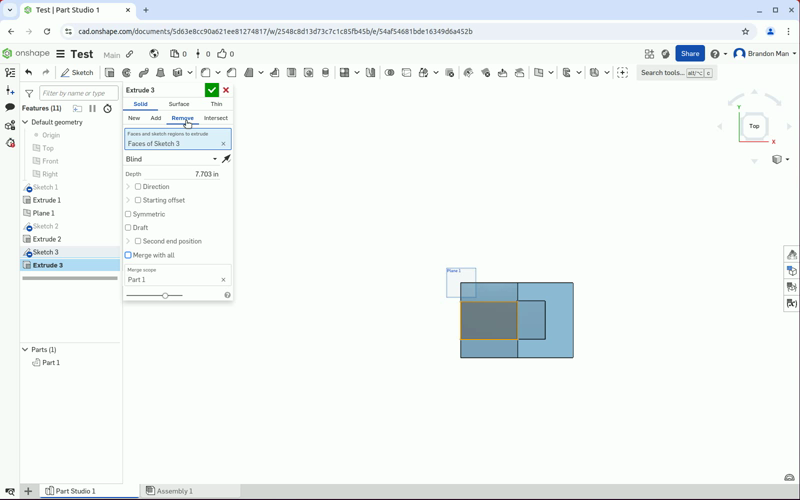
key(space)
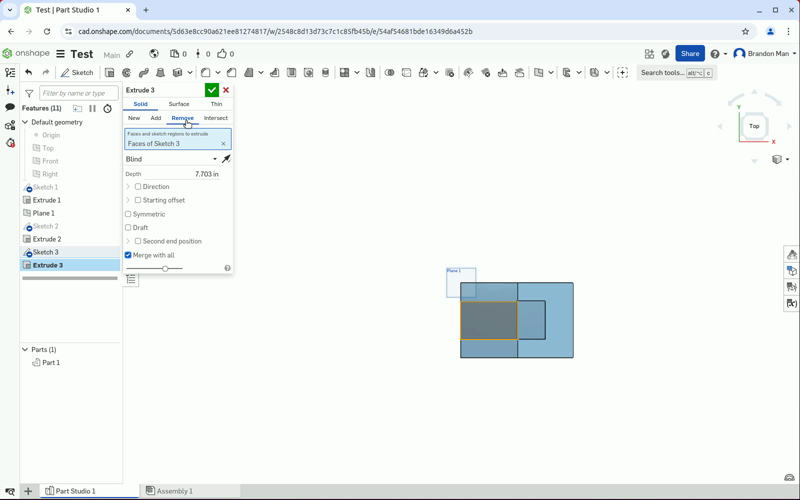
key(enter)
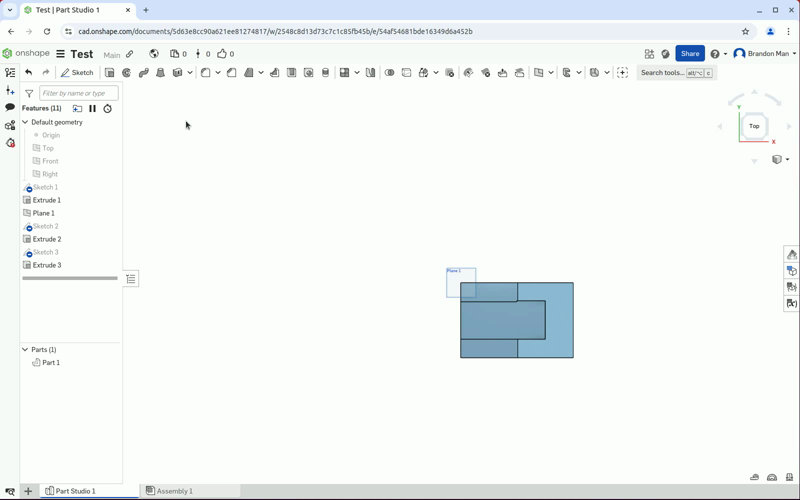
key(shift+h)
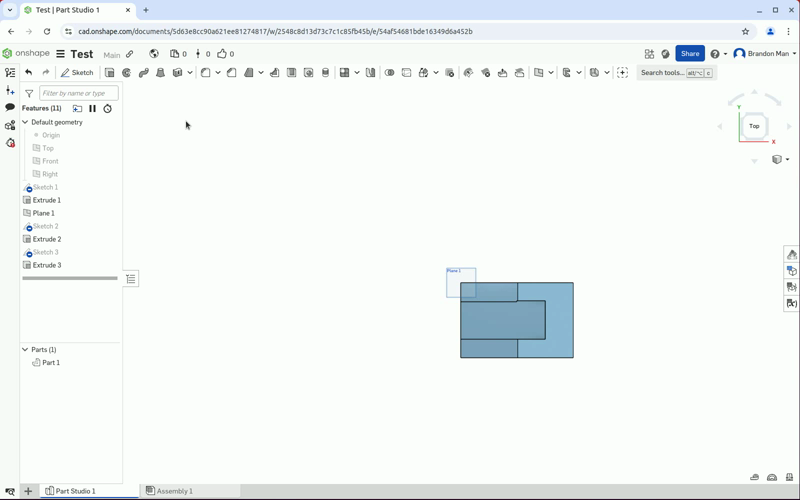
key(shift+h)
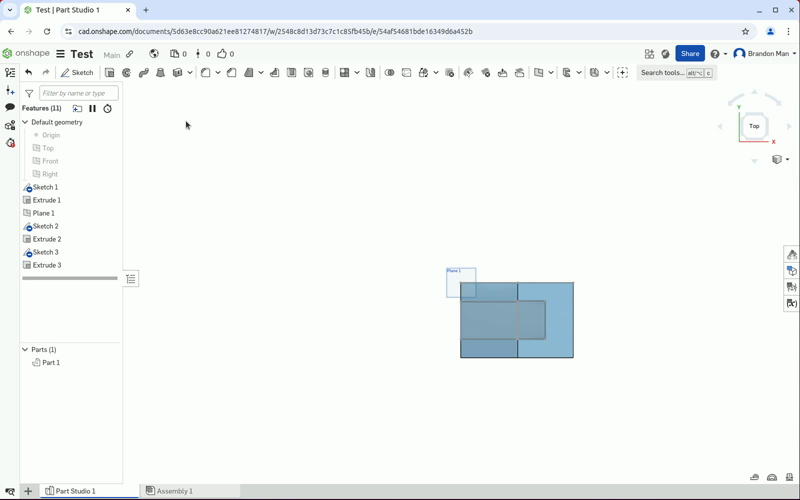
key(shift+7)
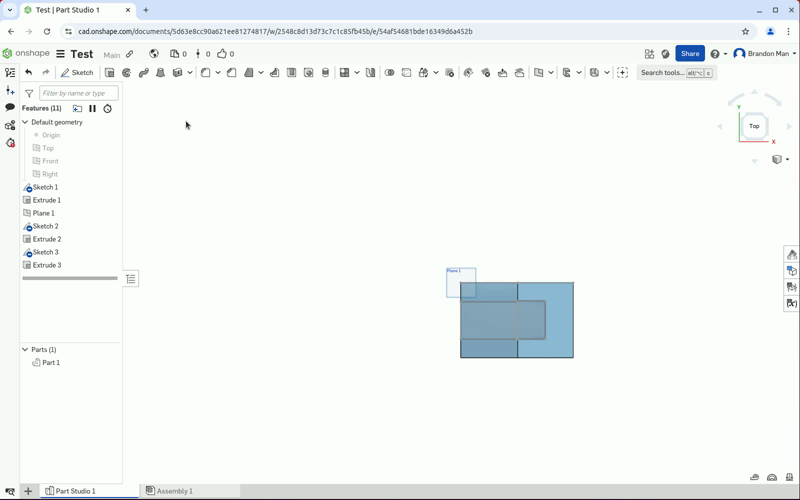
key(up, 3)
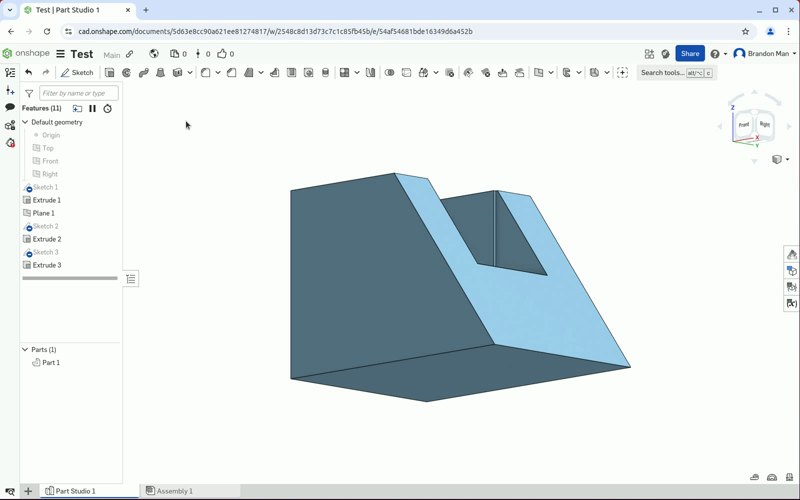
key(left, 3)
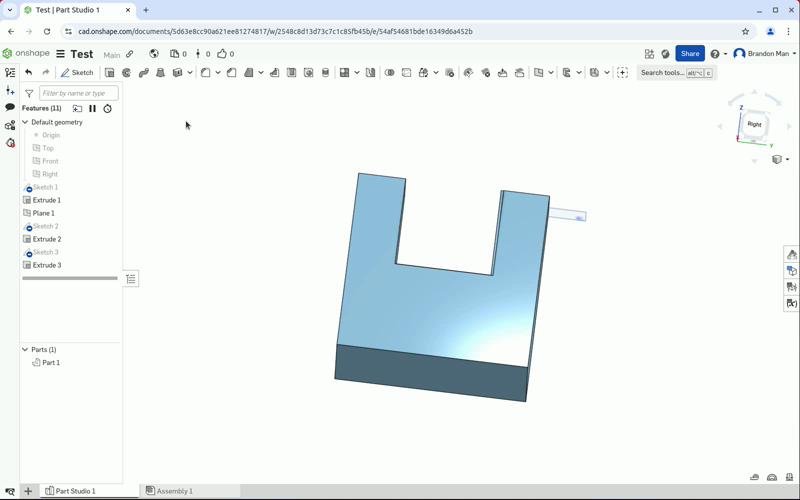
key(right, 3)
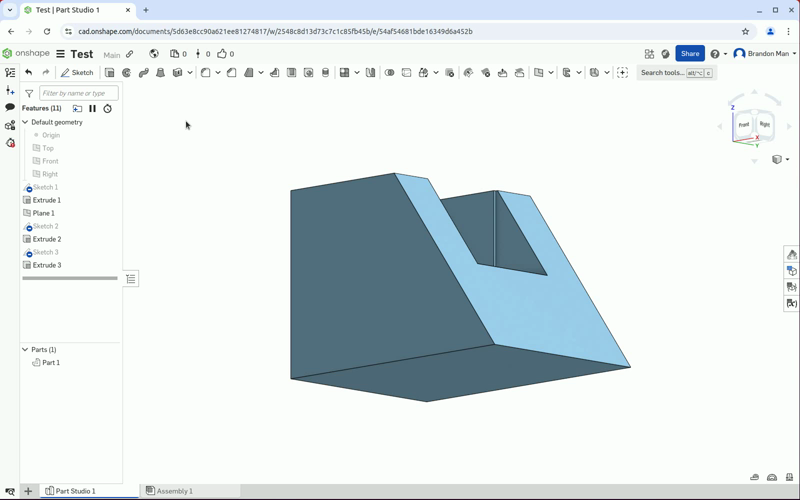
key(down, 3)
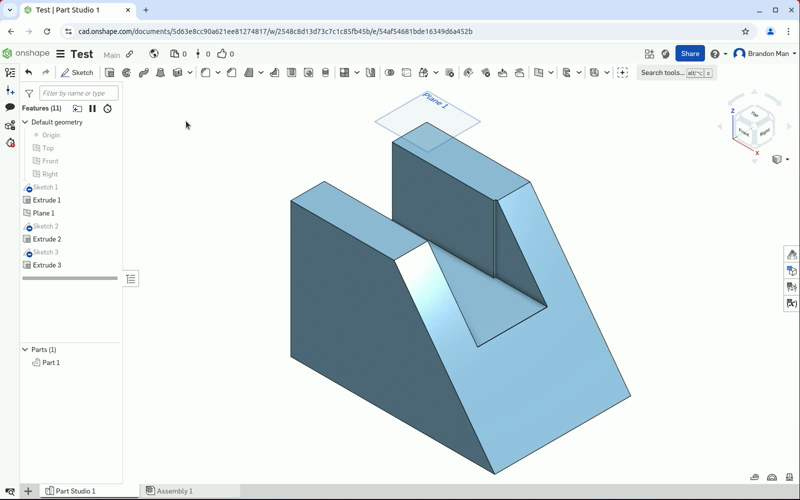
mouse_move(73, 189)
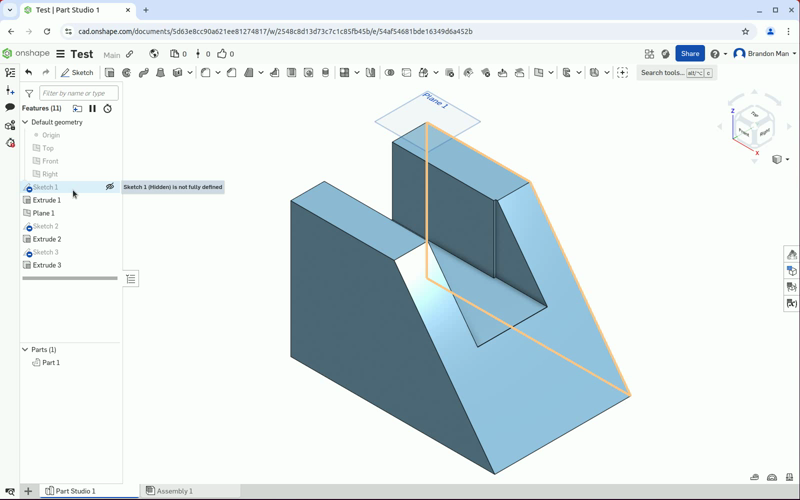
click(73, 189)